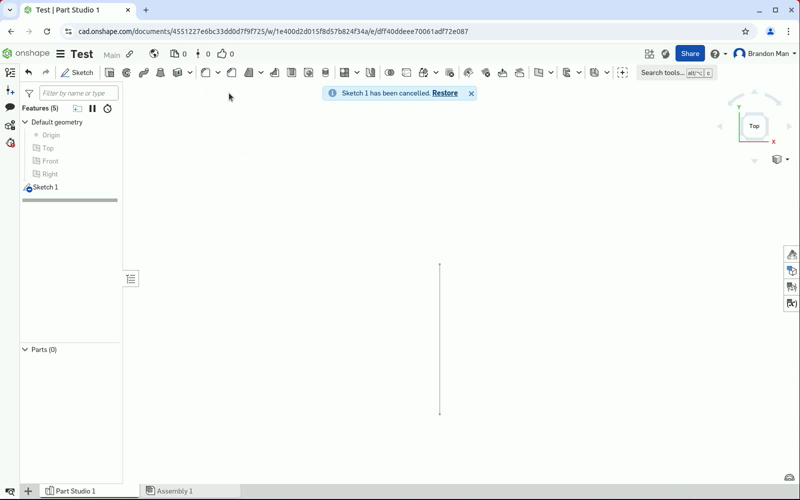
key(shift+h)
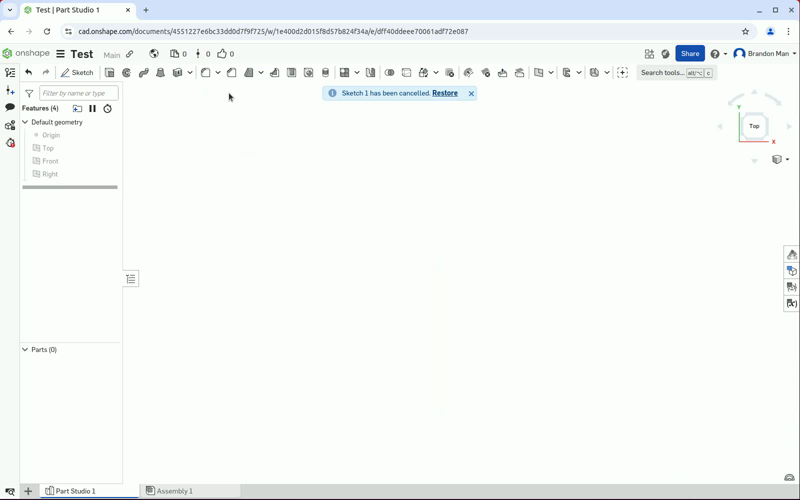
key(shift+s)
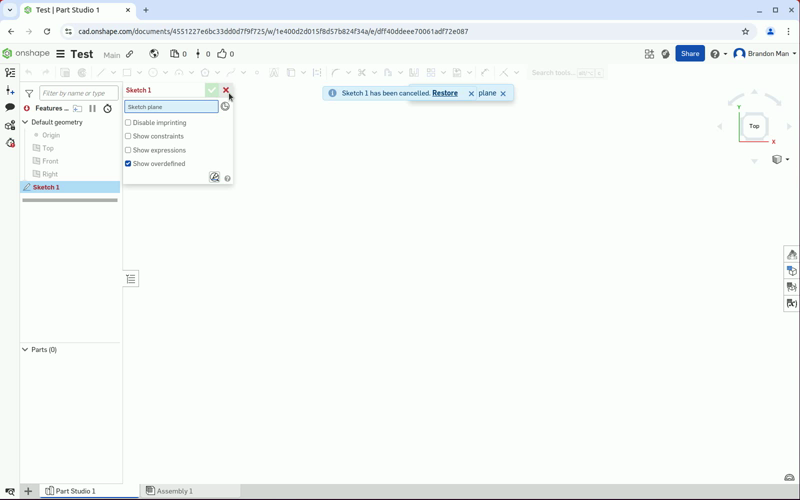
mouse_move(73, 150)
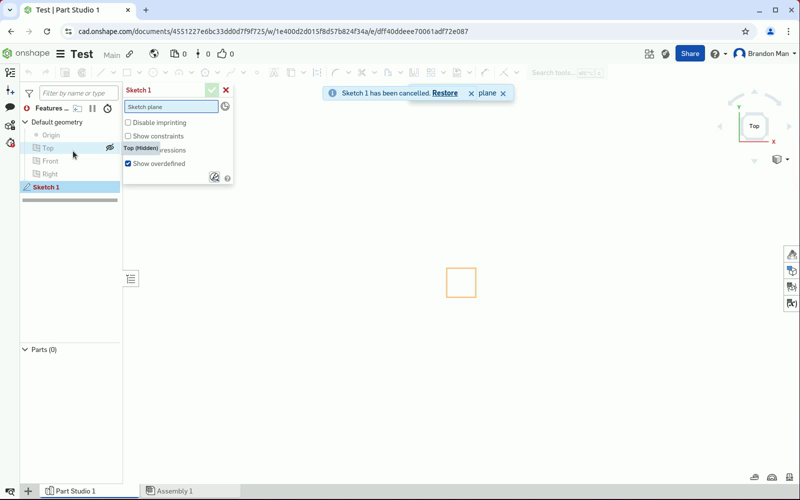
click(73, 150)
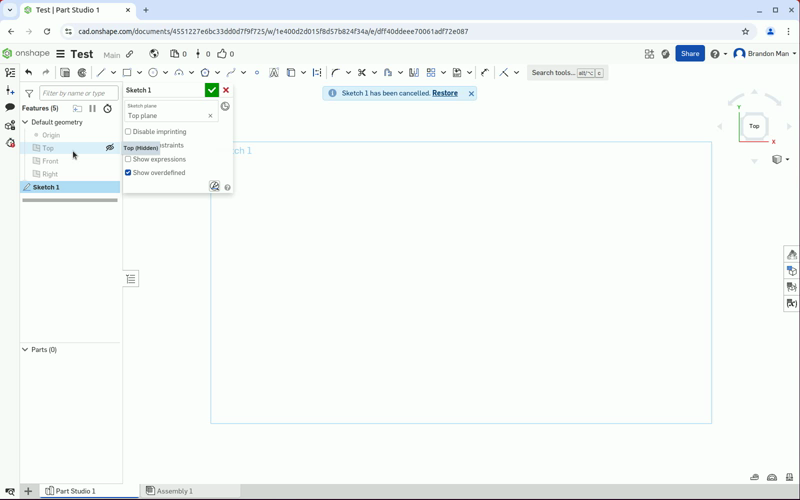
mouse_move(73, 352)
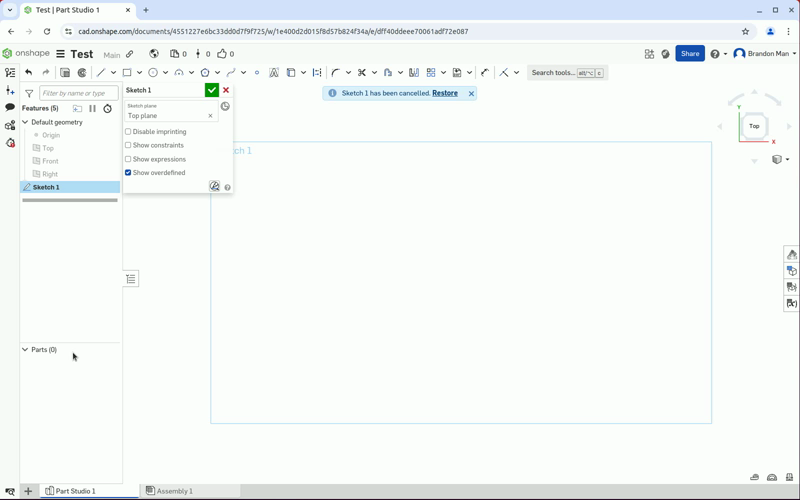
key(y)
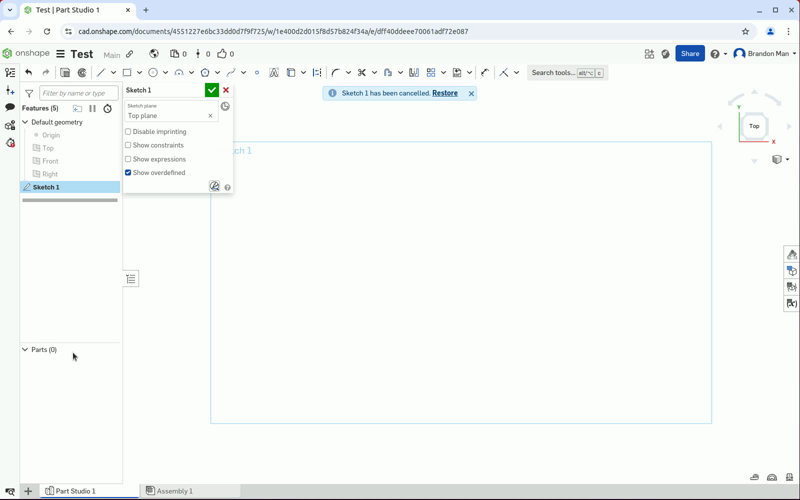
key(l)
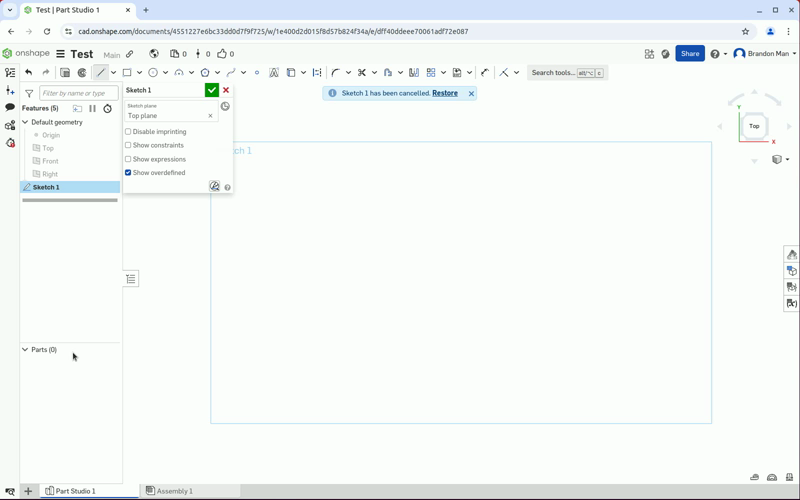
key_down(shift)
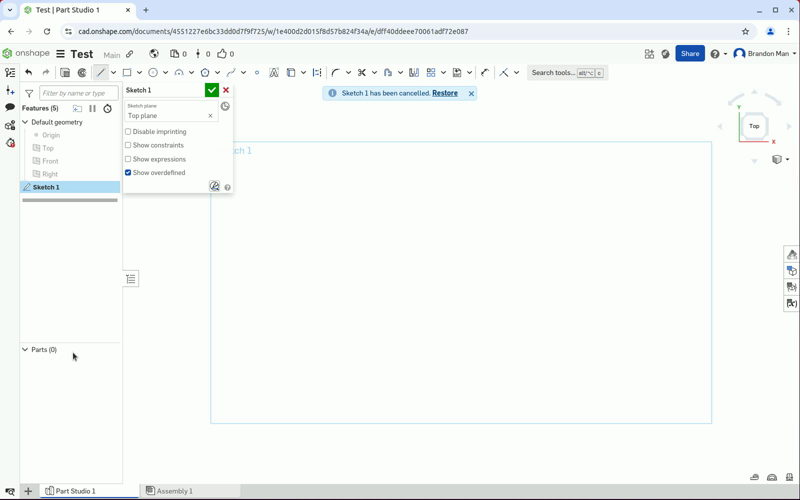
mouse_move(350, 393)
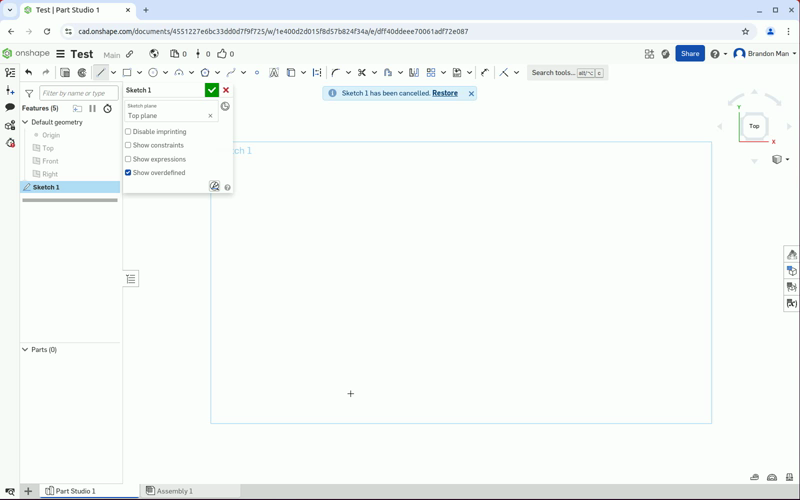
click(350, 393)
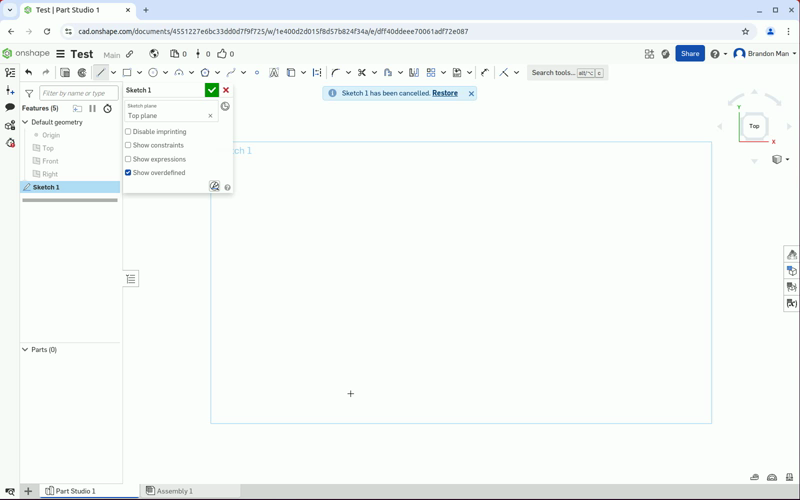
key_up(shift)
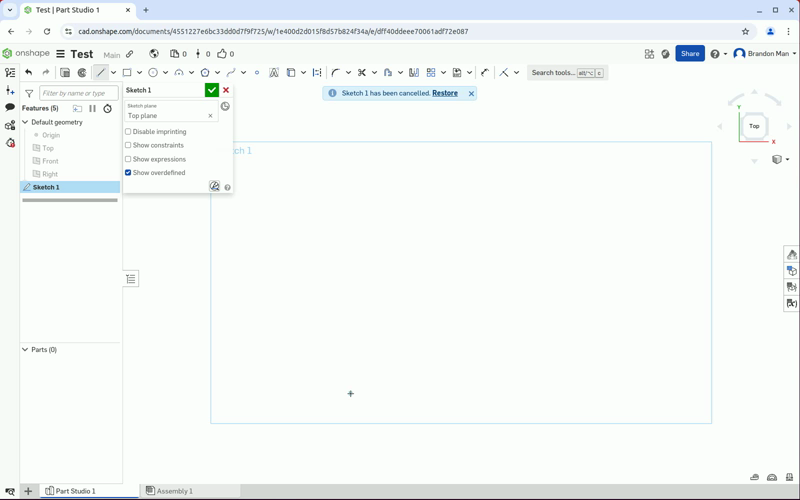
key_down(shift)
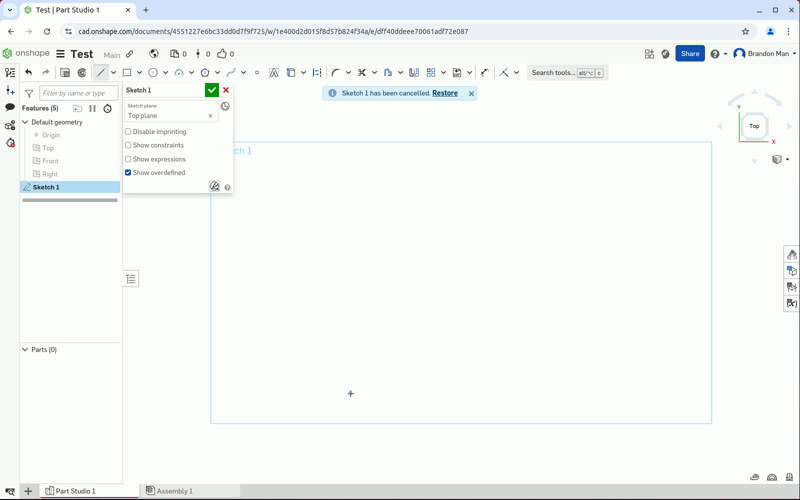
mouse_move(568, 393)
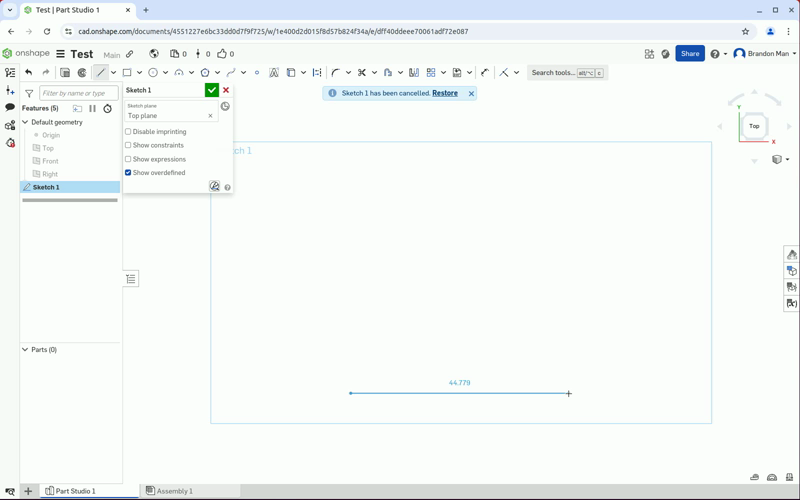
click(568, 393)
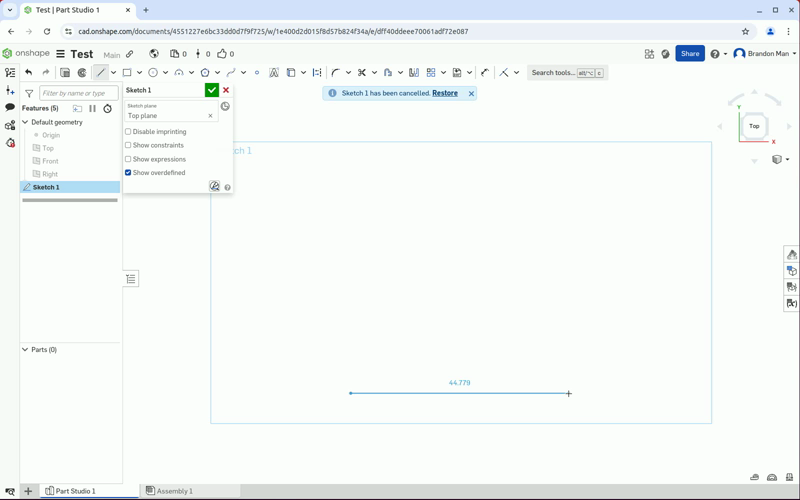
key_up(shift)
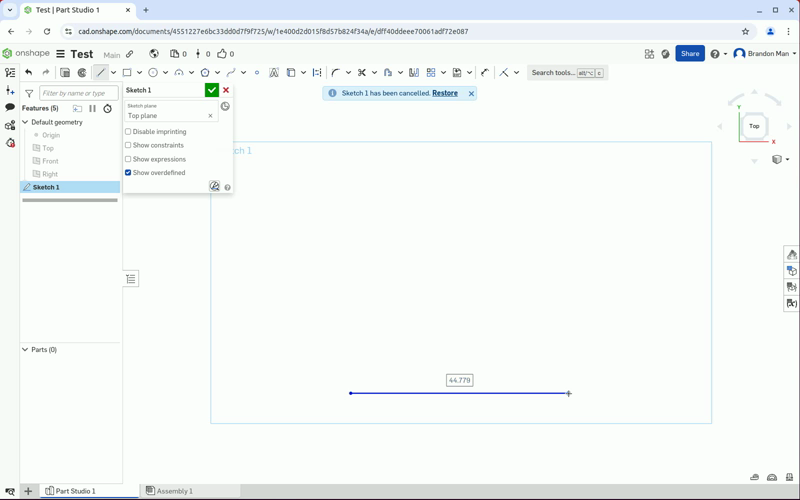
key_down(shift)
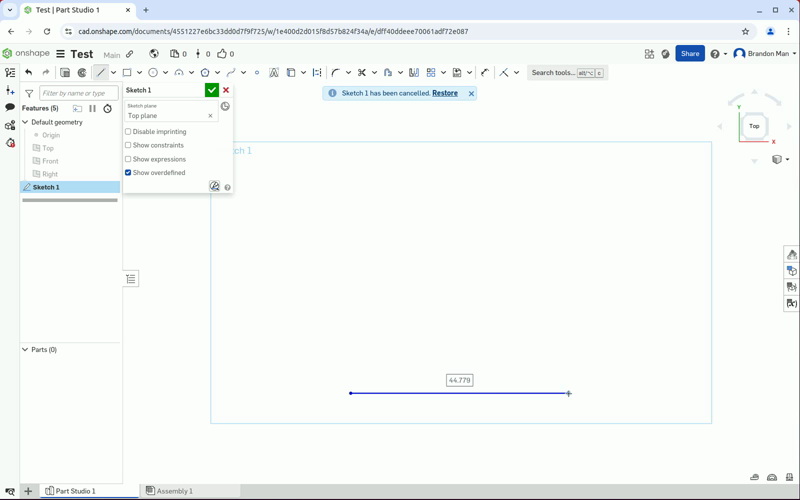
mouse_move(568, 174)
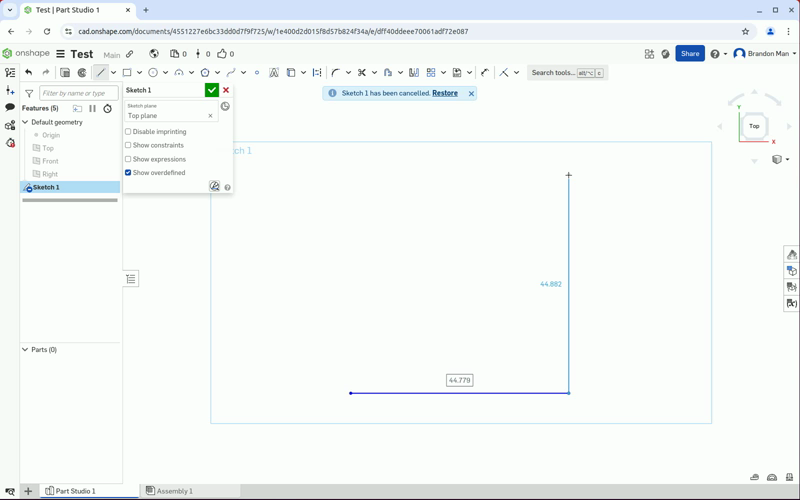
click(568, 174)
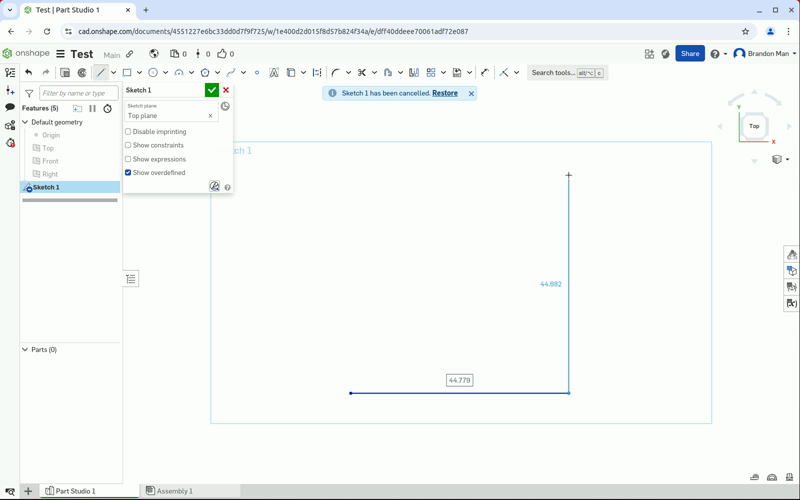
key_up(shift)
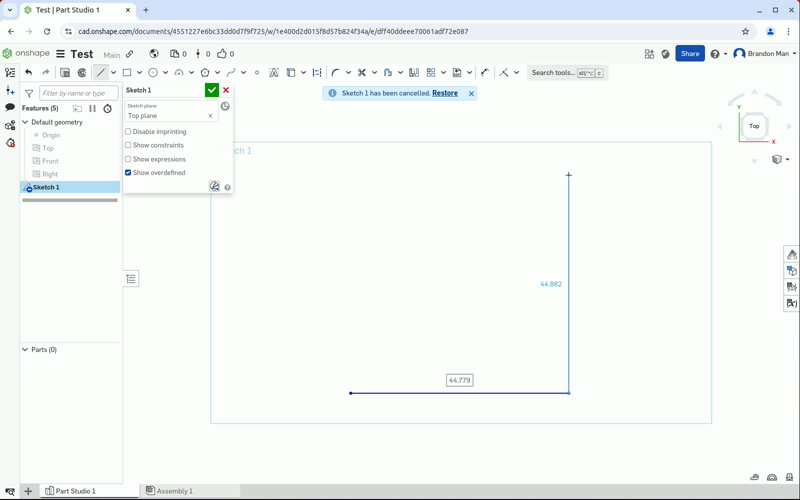
key_down(shift)
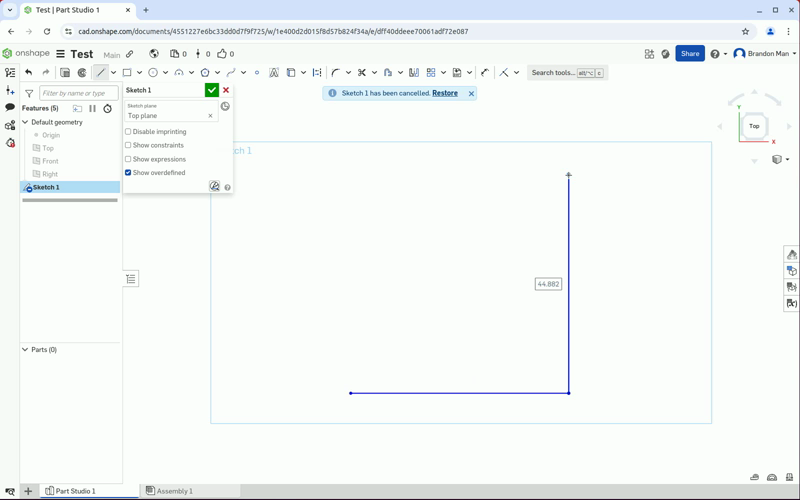
mouse_move(350, 174)
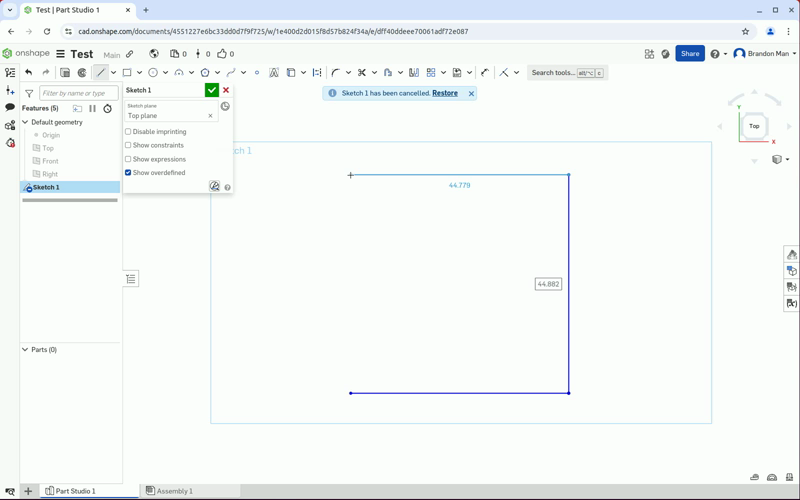
click(350, 174)
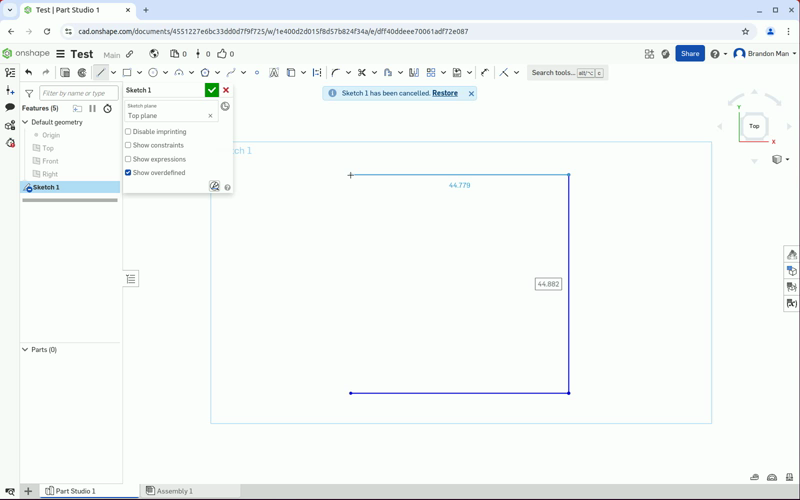
key_up(shift)
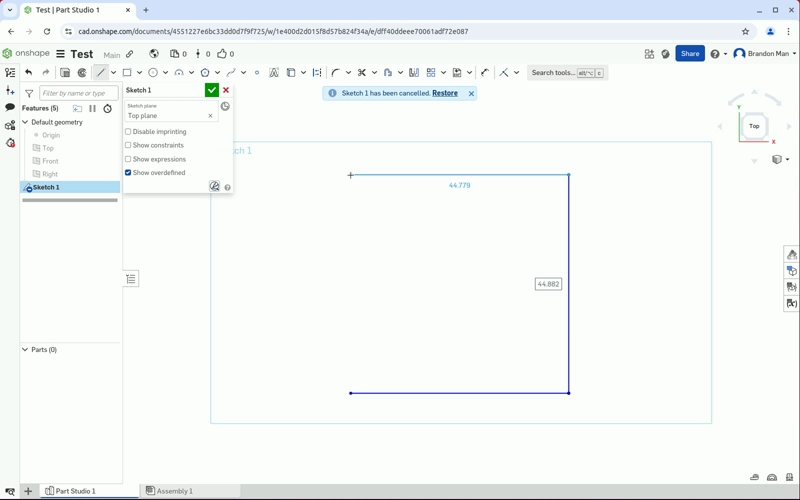
key_down(shift)
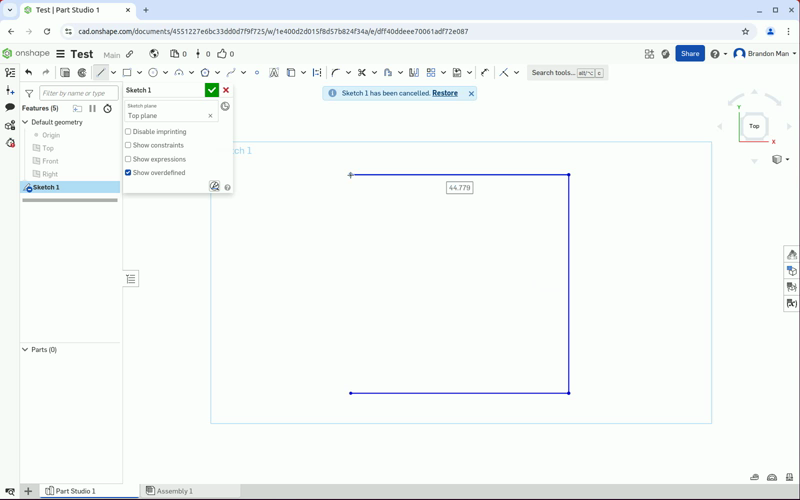
mouse_move(350, 393)
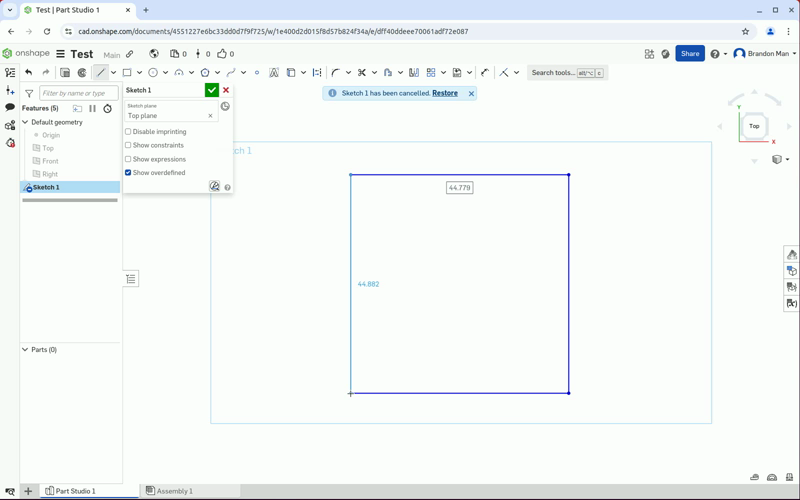
key_up(shift)
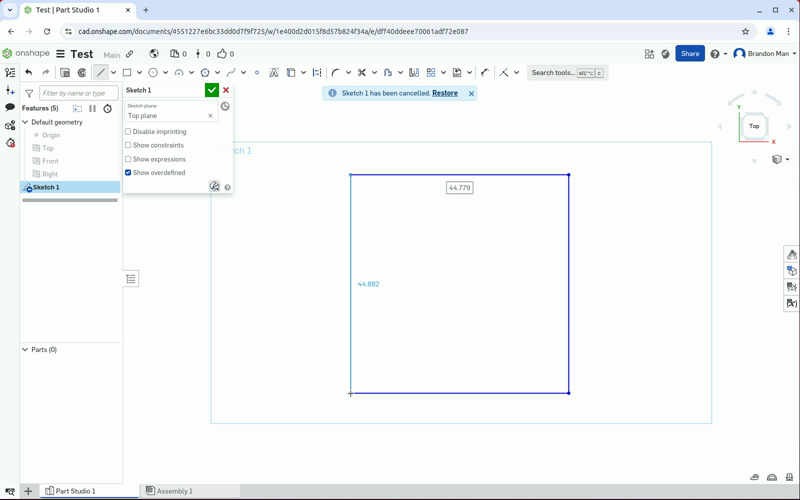
click(350, 393)
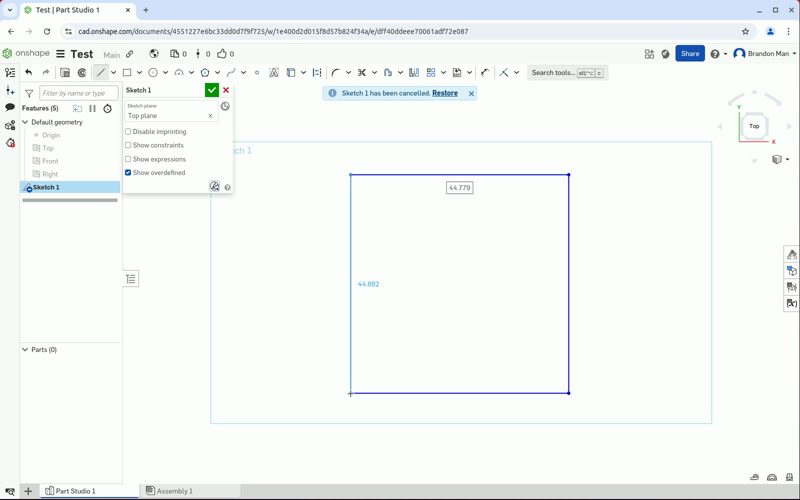
key(esc)
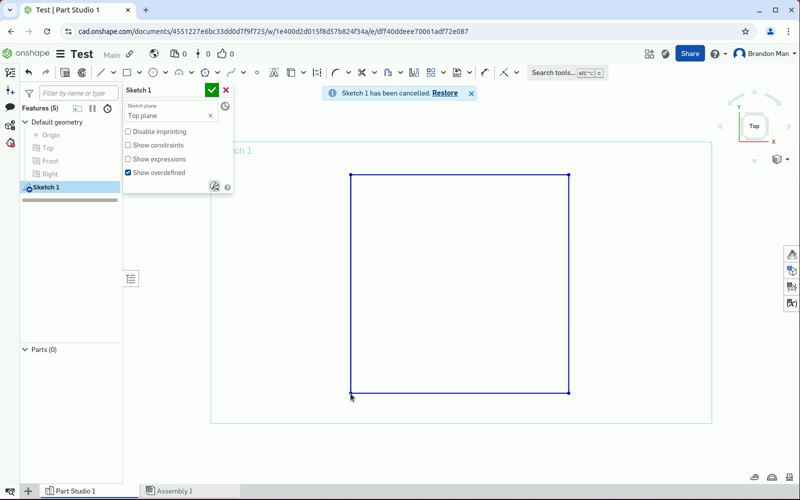
key(l)
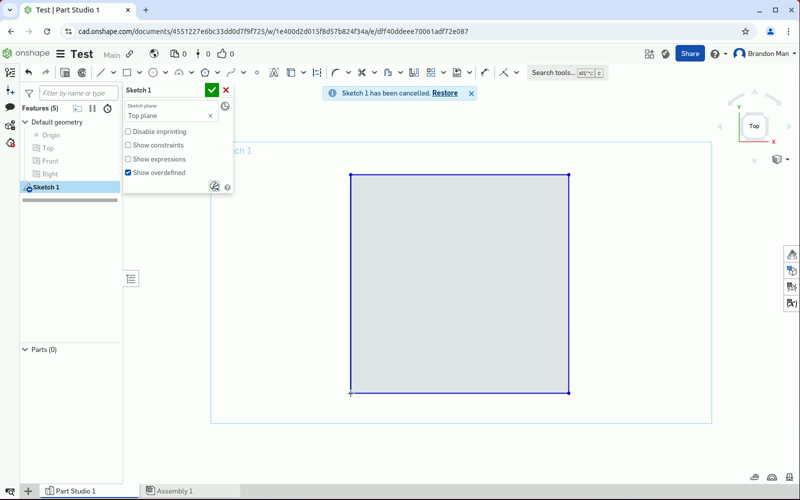
key_down(shift)
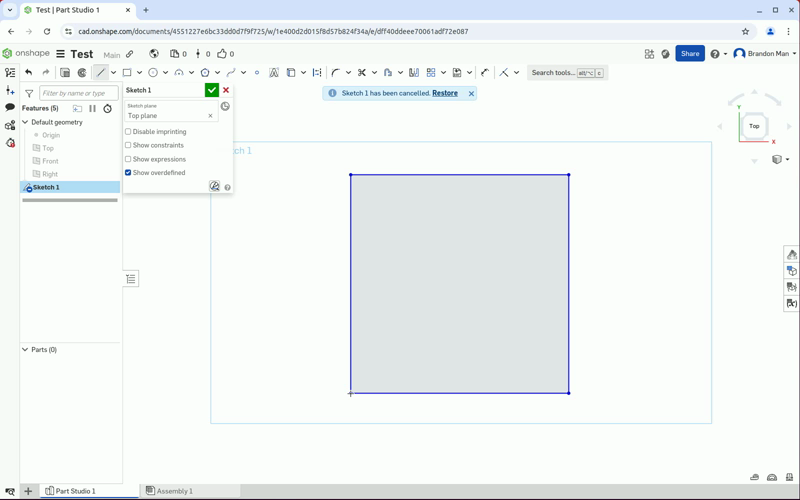
mouse_move(371, 372)
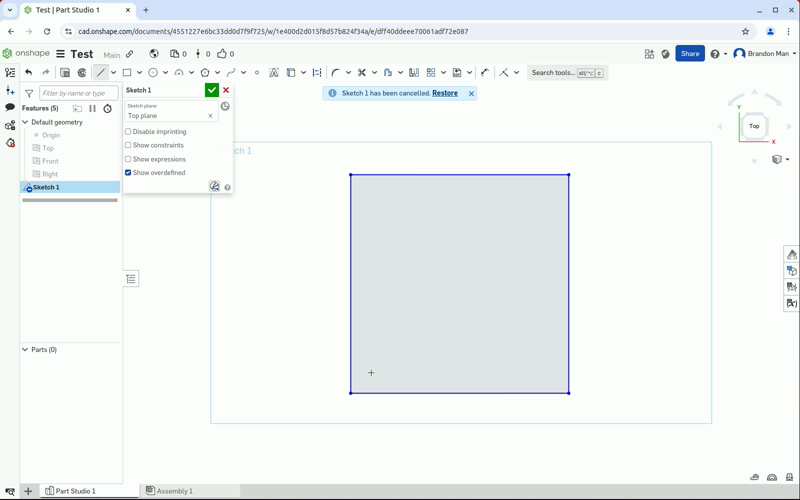
click(371, 372)
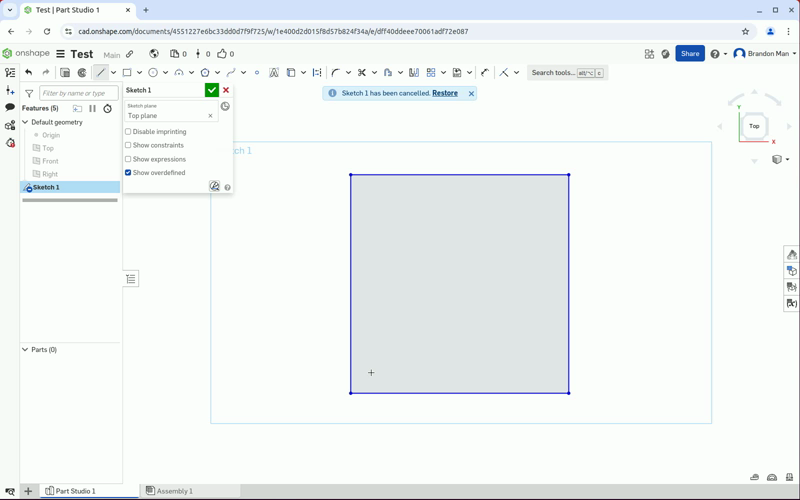
key_up(shift)
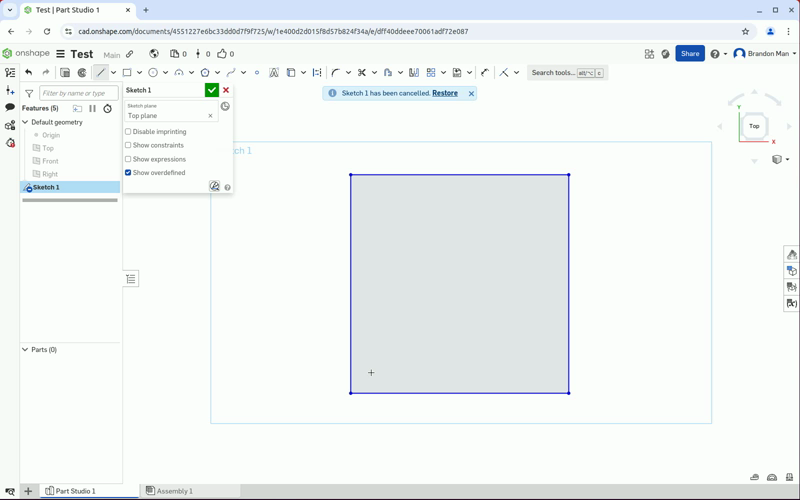
key_down(shift)
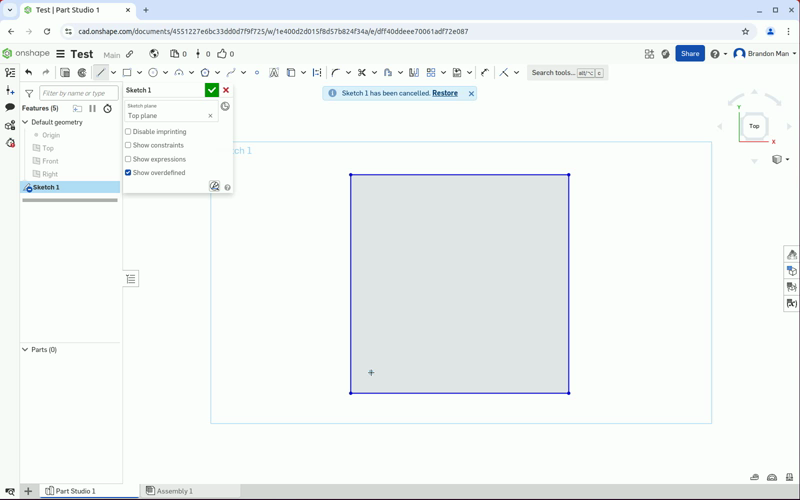
mouse_move(548, 372)
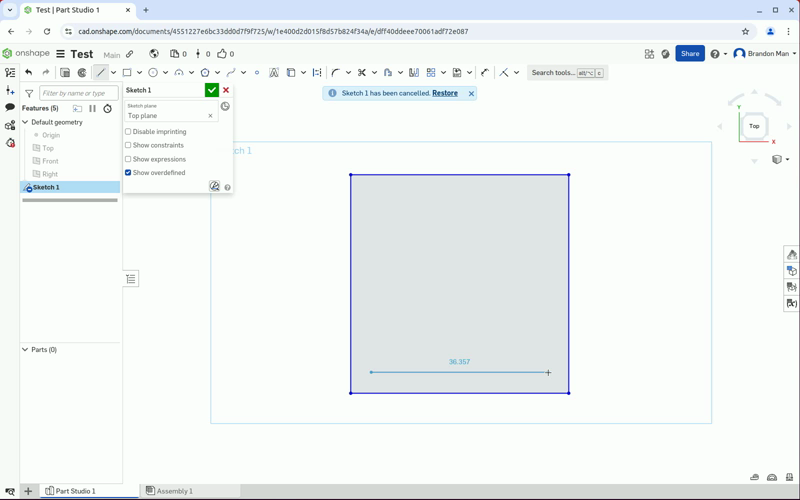
click(548, 372)
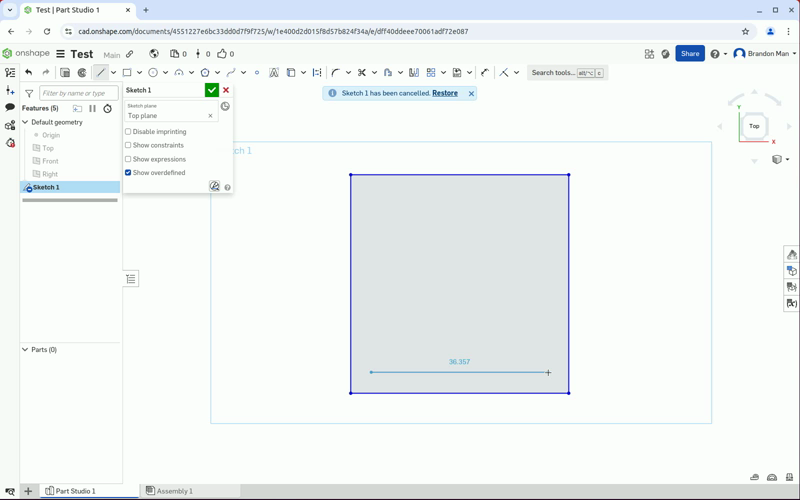
key_up(shift)
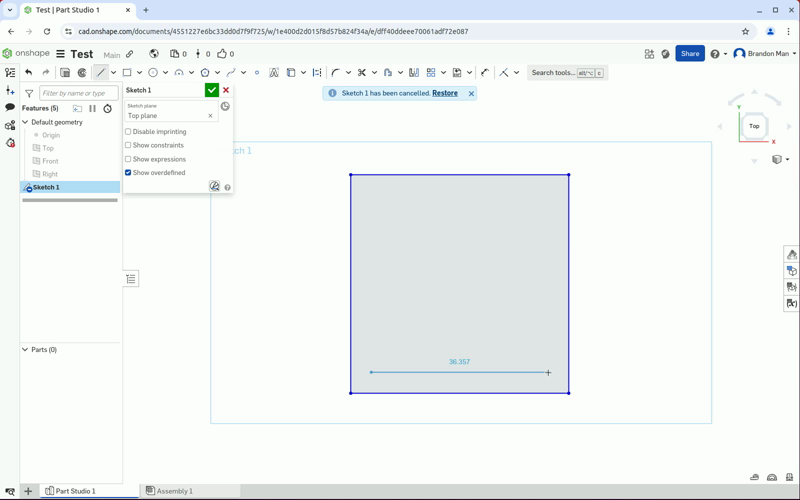
key_down(shift)
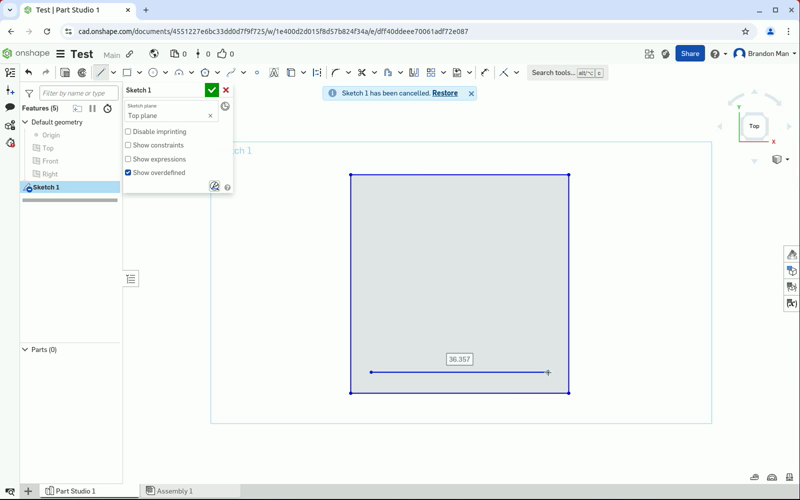
mouse_move(548, 195)
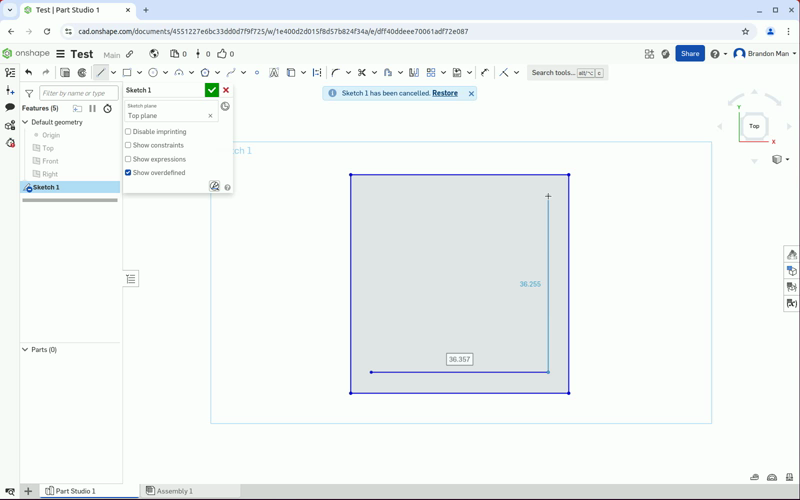
click(548, 195)
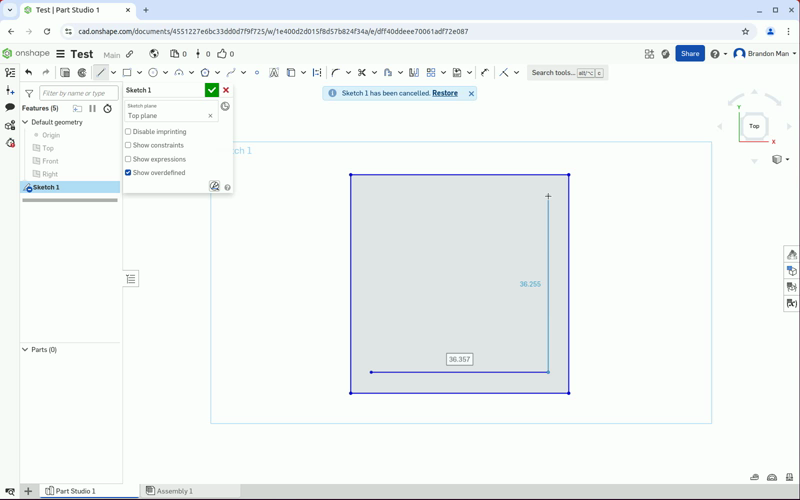
key_up(shift)
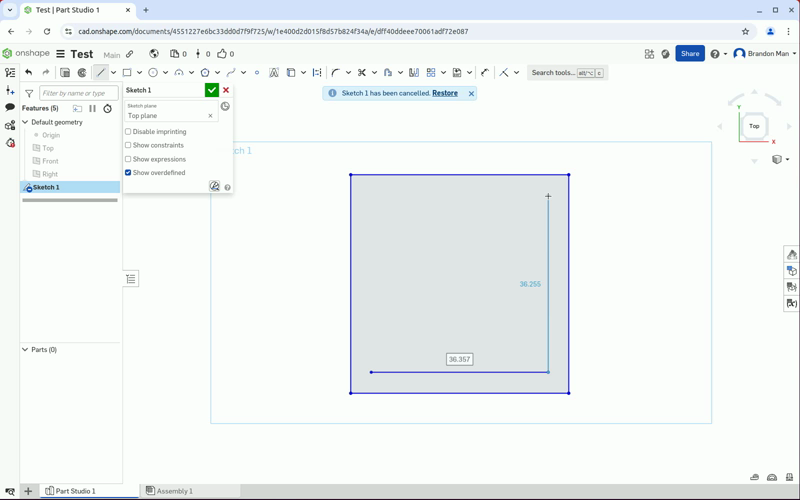
key_down(shift)
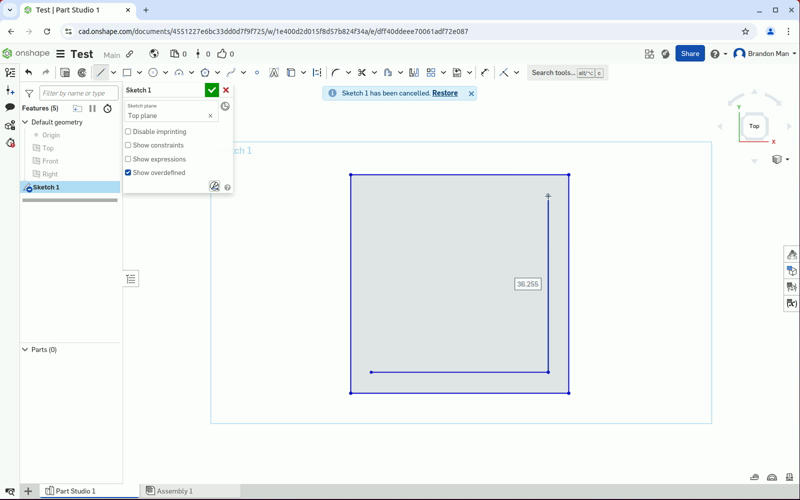
mouse_move(371, 195)
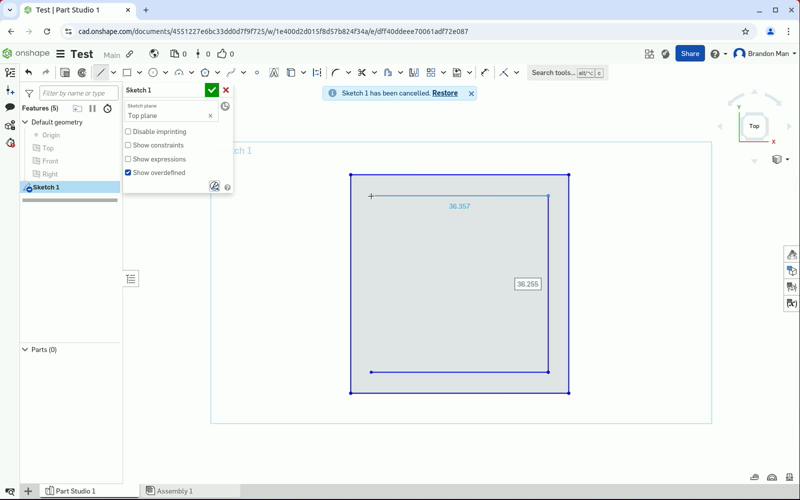
click(371, 195)
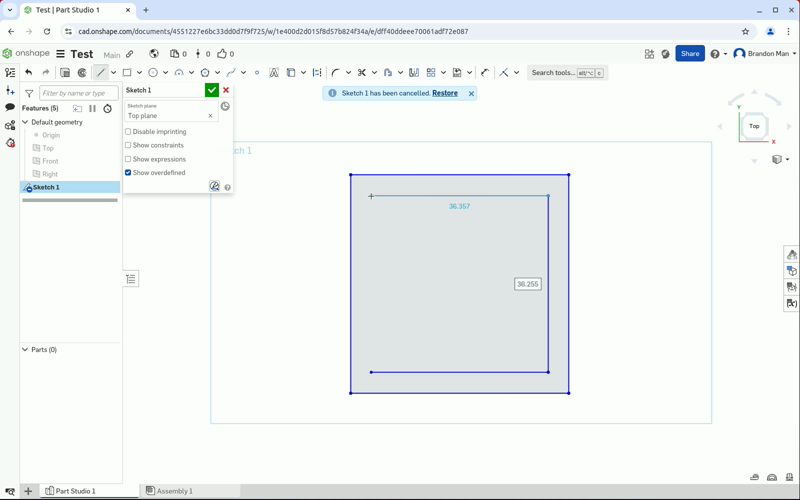
key_up(shift)
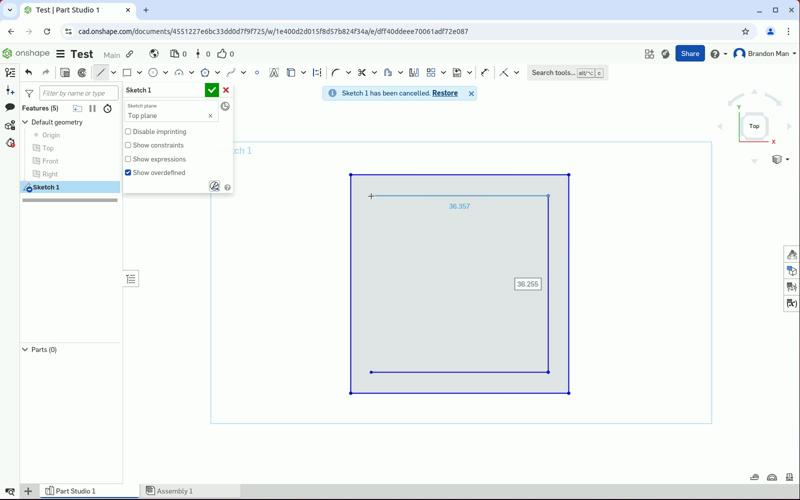
key_down(shift)
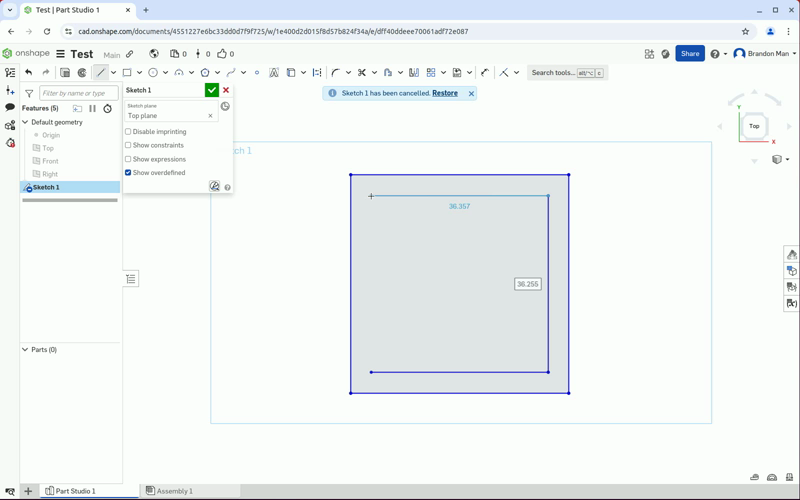
mouse_move(371, 372)
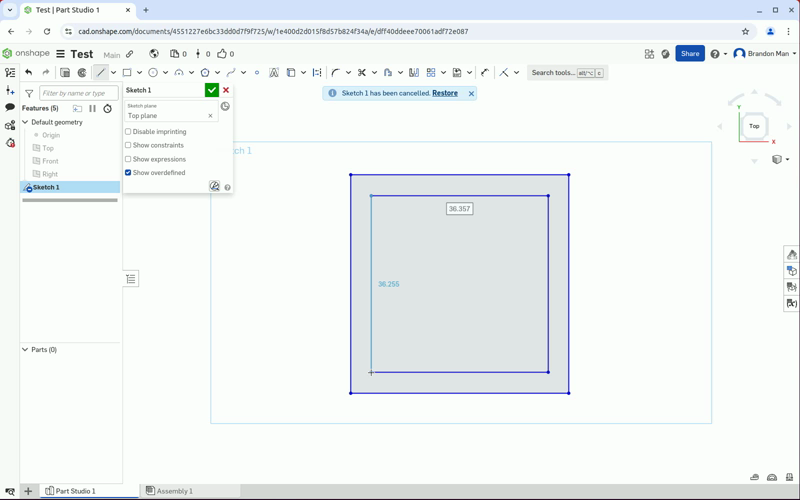
key_up(shift)
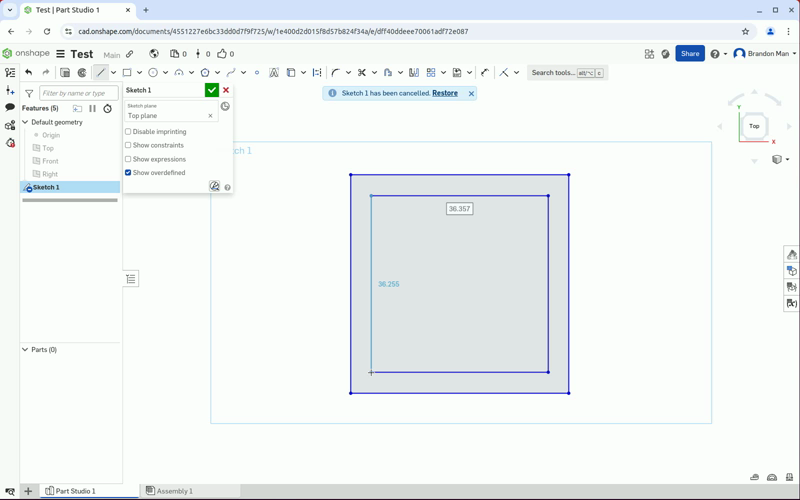
click(371, 372)
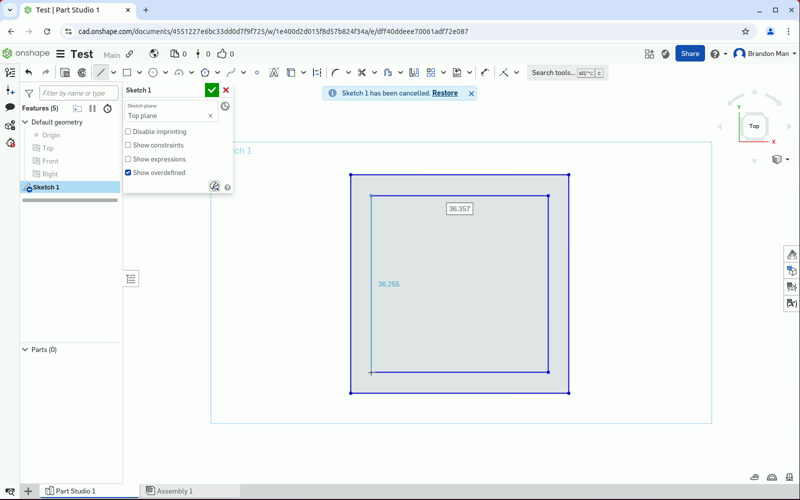
key(esc)
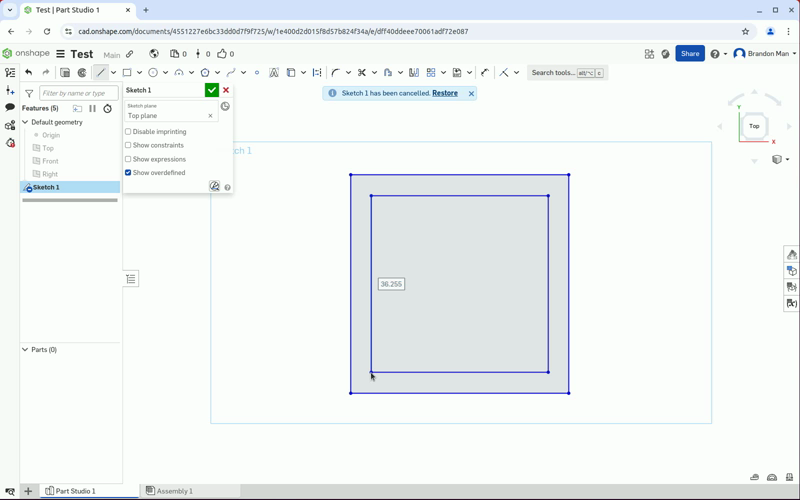
mouse_move(365, 381)
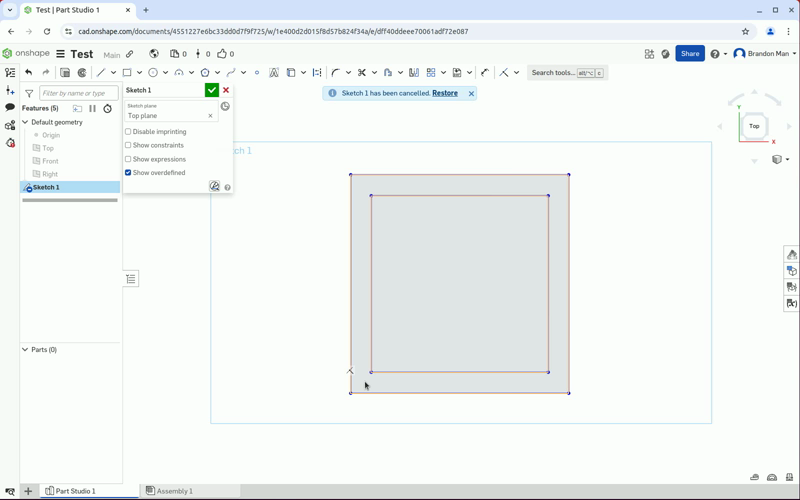
click(365, 381)
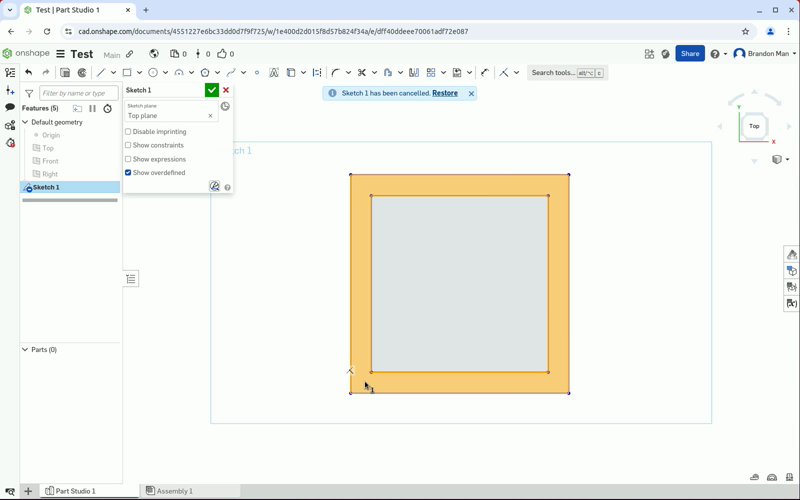
mouse_move(73, 352)
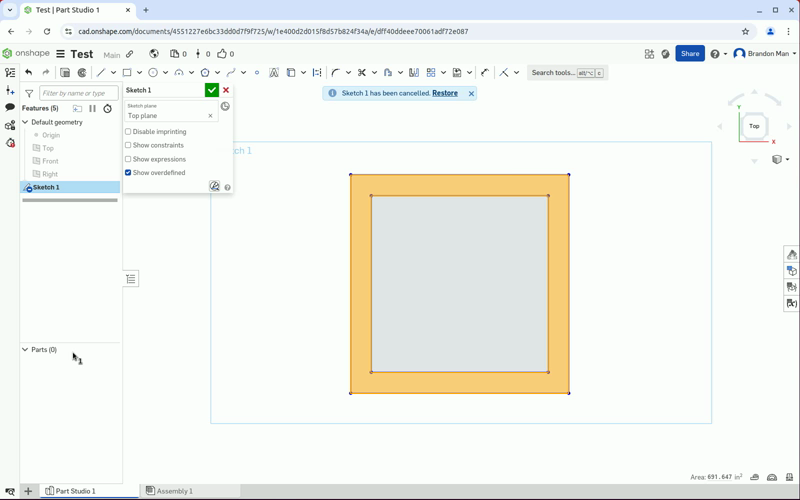
key(shift+y)
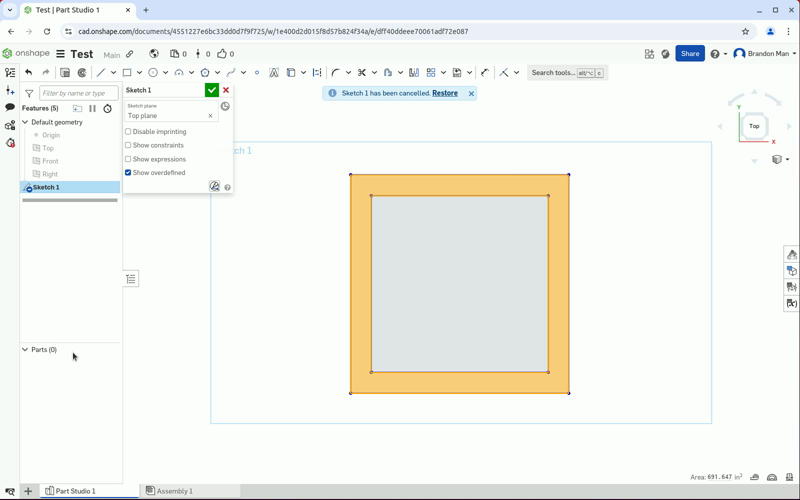
key(shift+e)
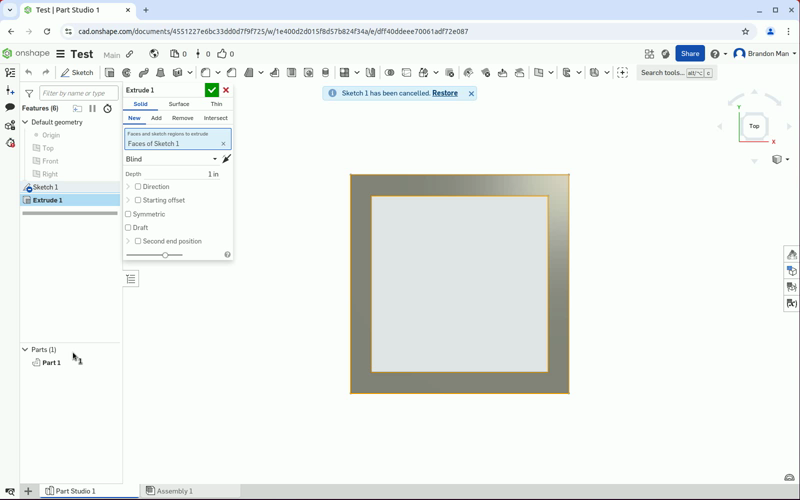
mouse_move(143, 106)
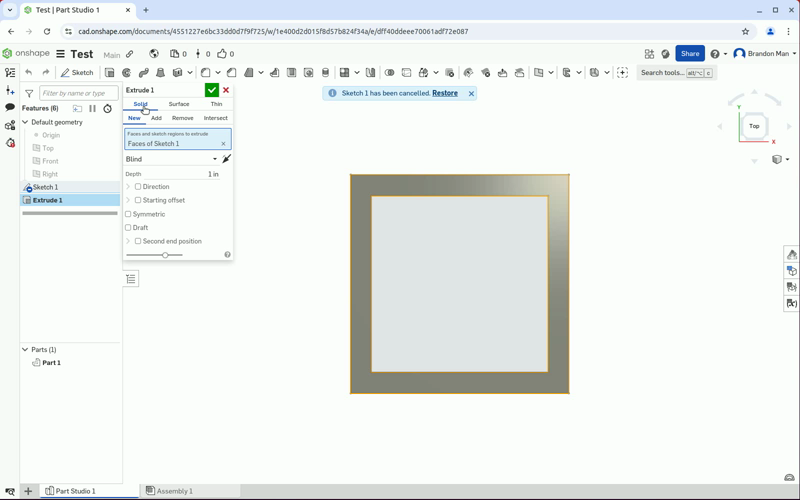
click(143, 106)
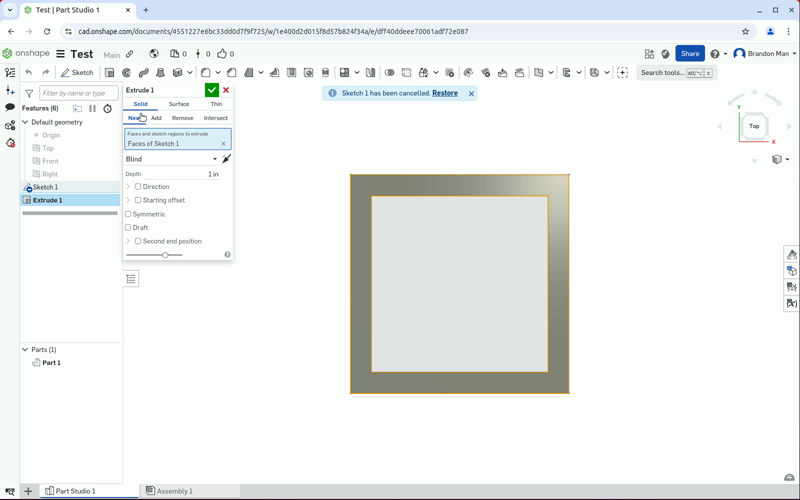
mouse_move(137, 120)
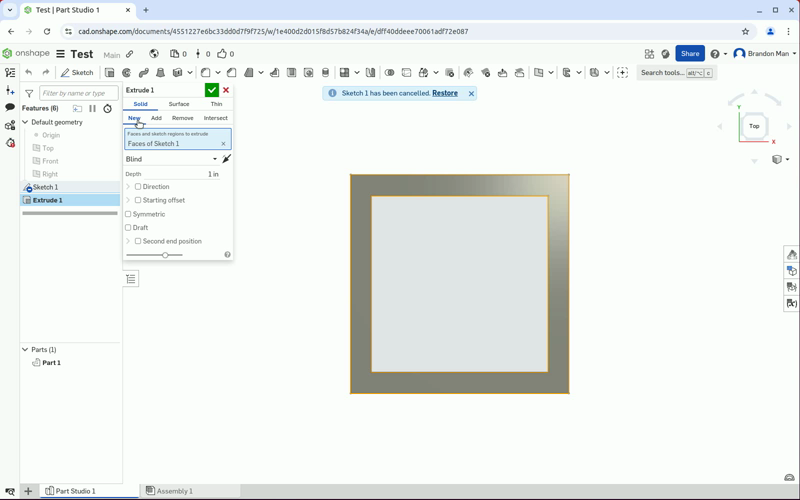
click(137, 120)
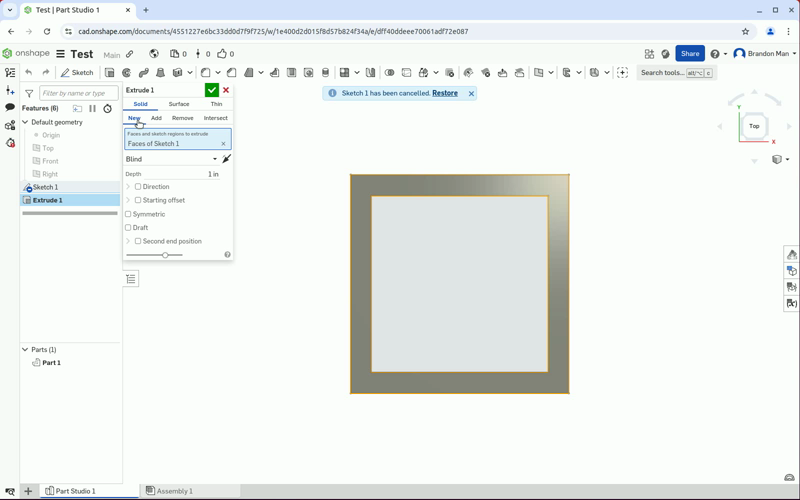
key(tab, 4)
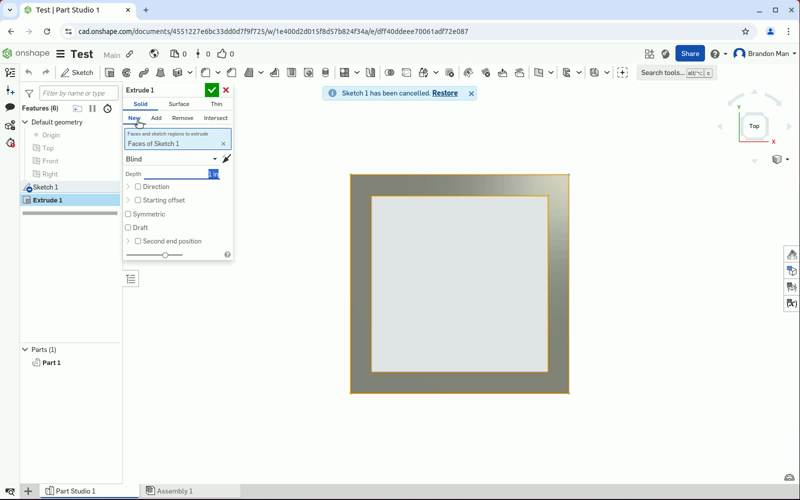
text(0.481)
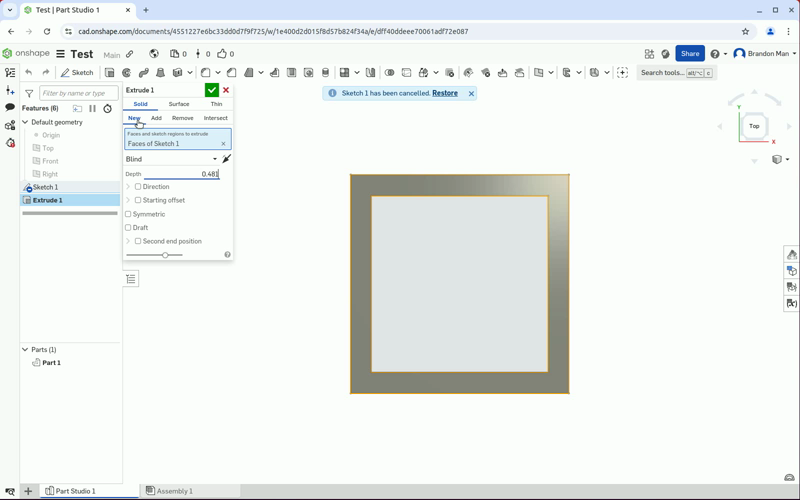
key(enter)
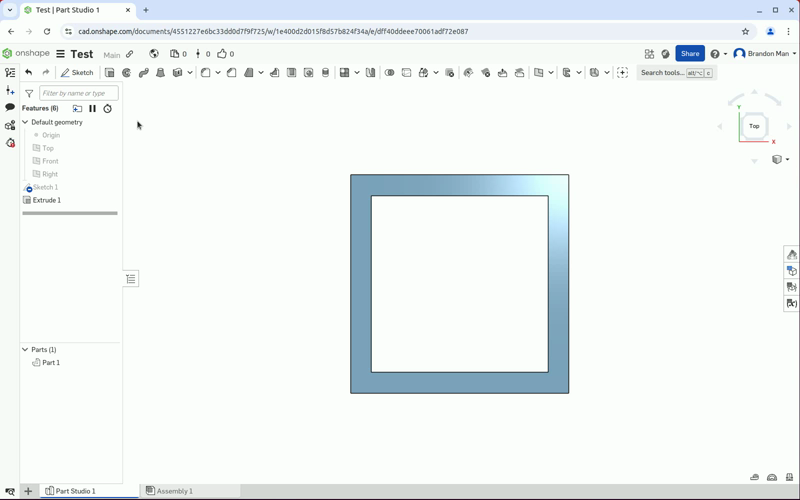
key(shift+h)
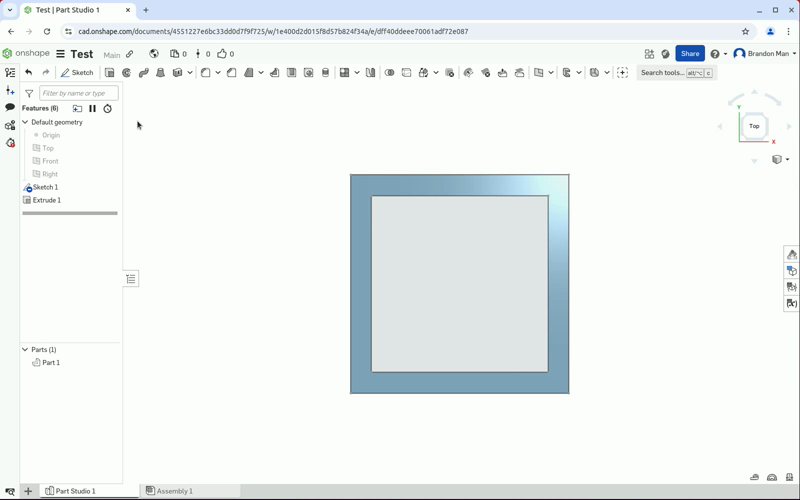
key(shift+h)
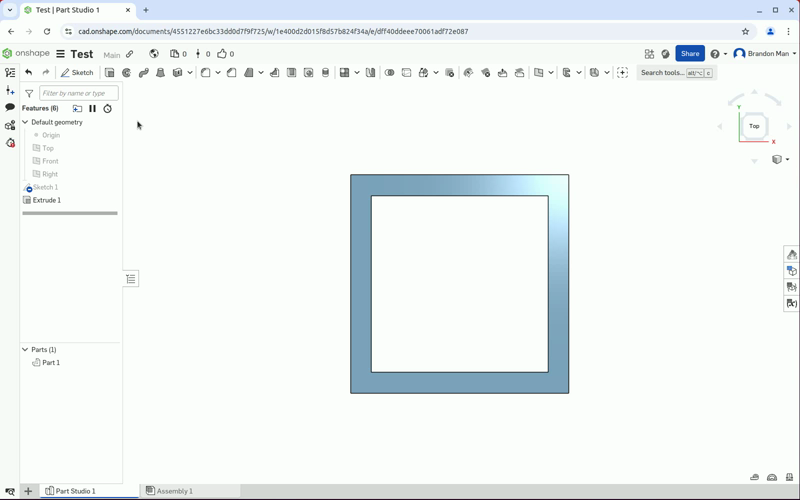
mouse_move(73, 189)
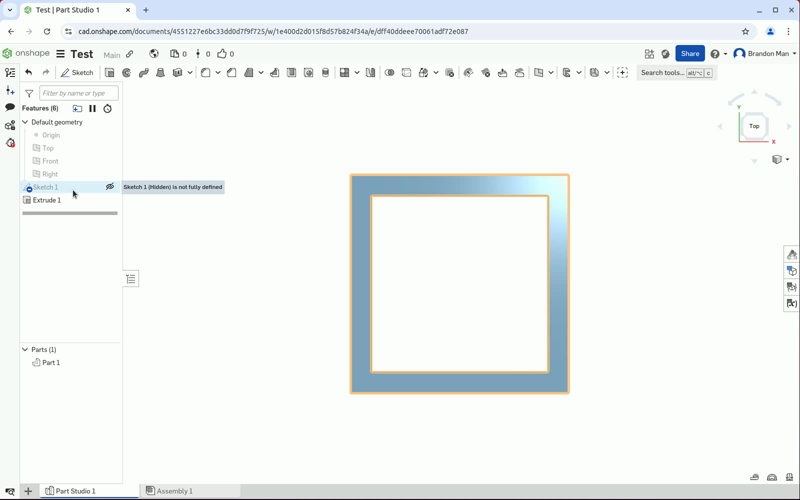
click(73, 189)
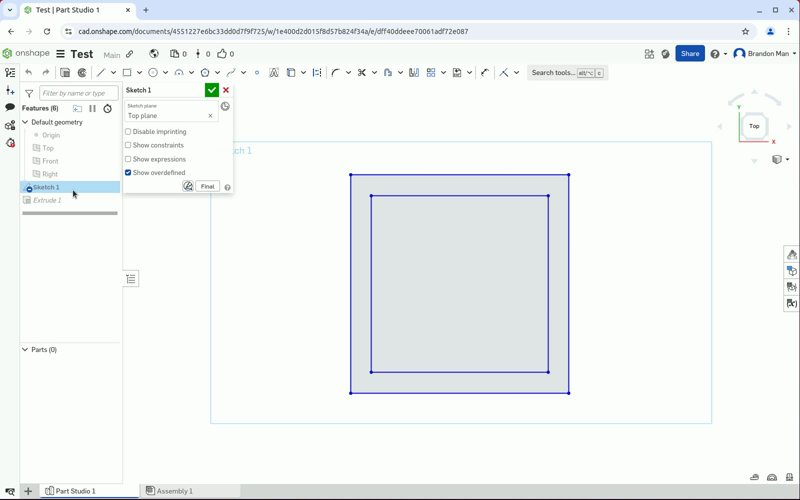
mouse_move(229, 92)
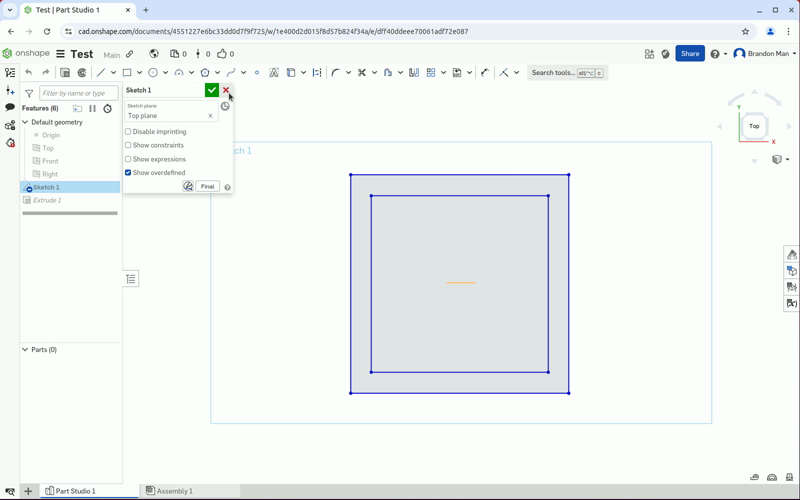
click(229, 92)
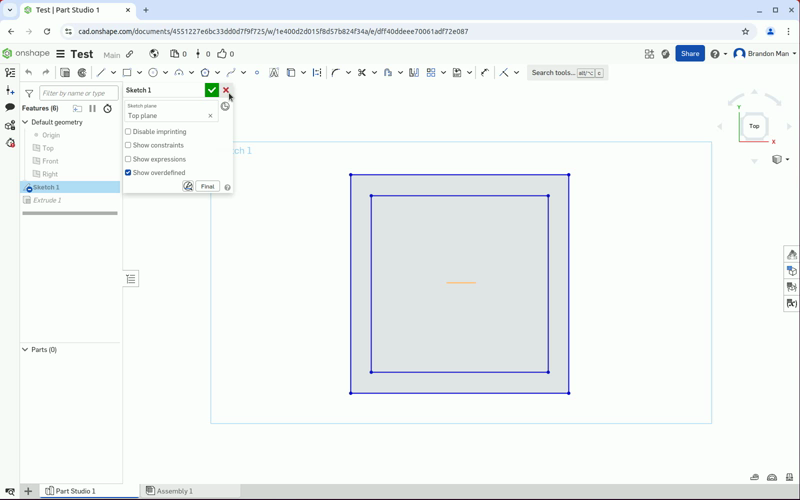
key(shift+s)
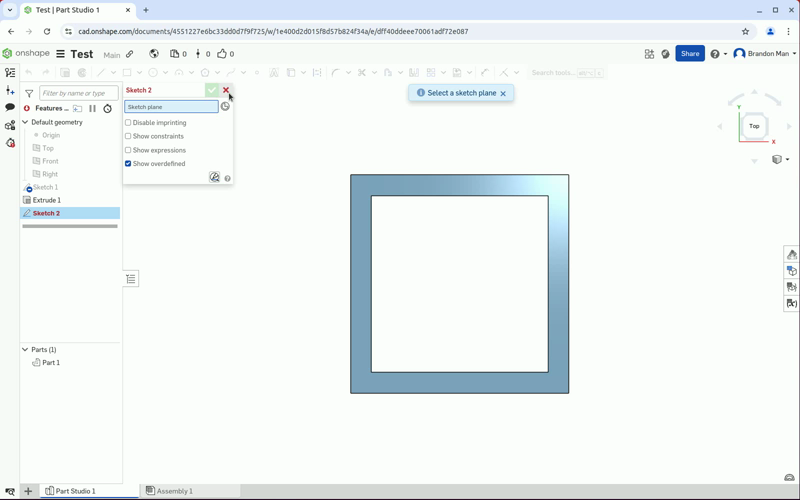
mouse_move(73, 150)
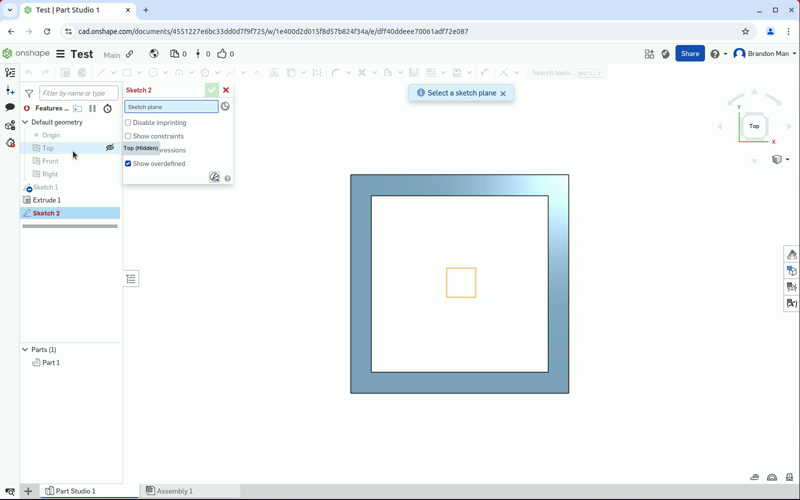
click(73, 150)
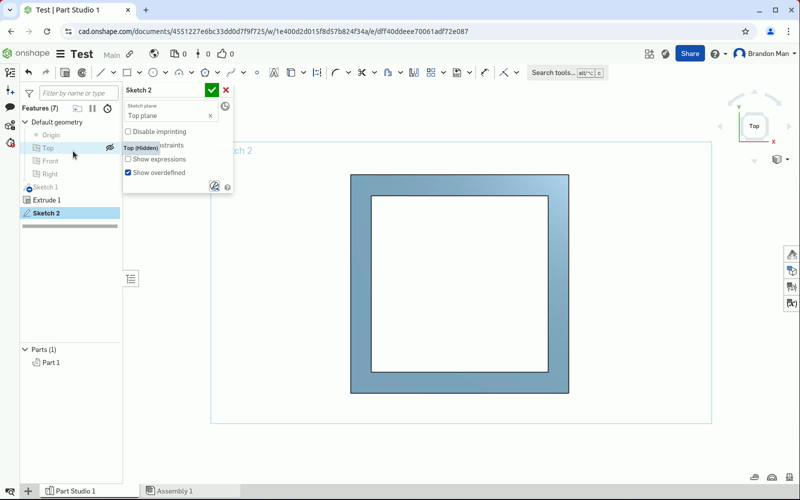
mouse_move(73, 352)
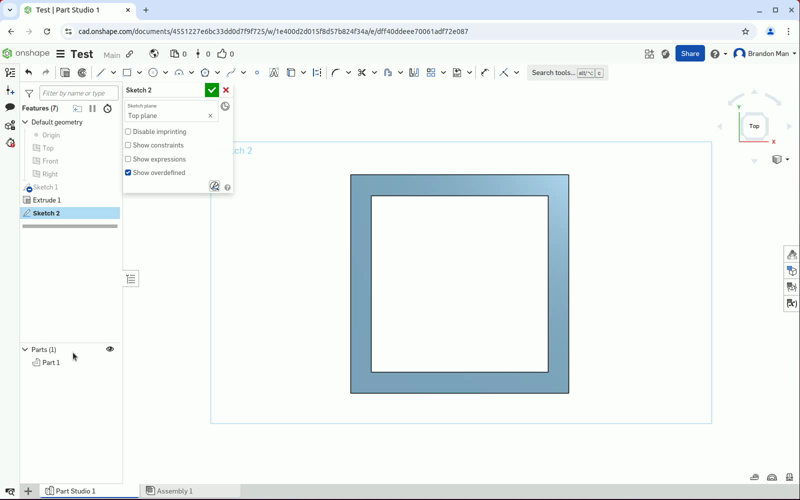
key(y)
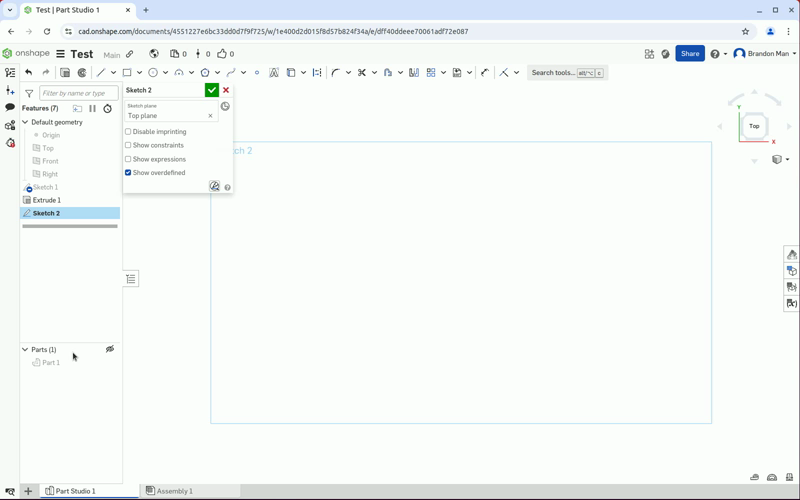
key(l)
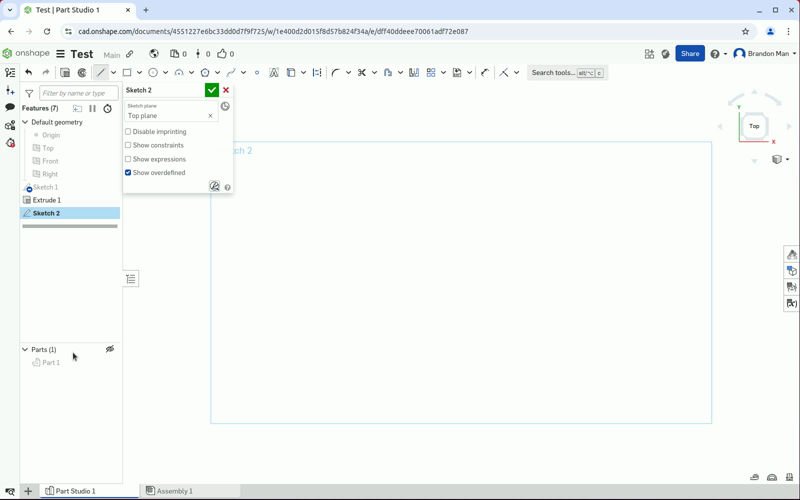
key_down(shift)
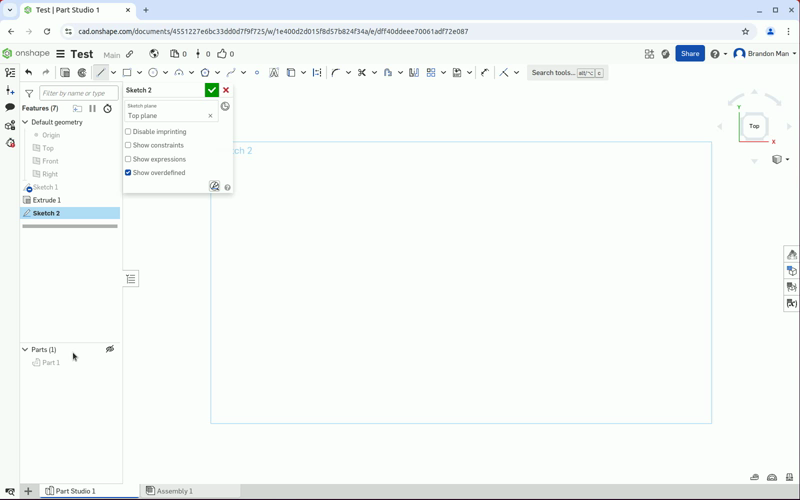
mouse_move(348, 395)
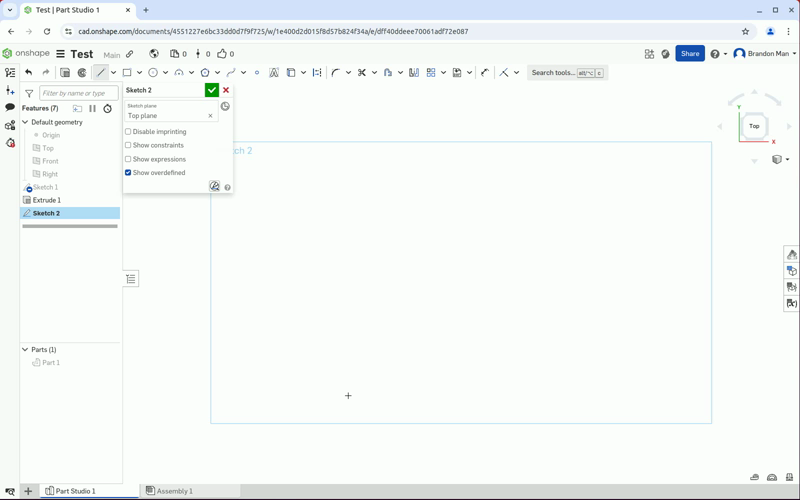
click(348, 395)
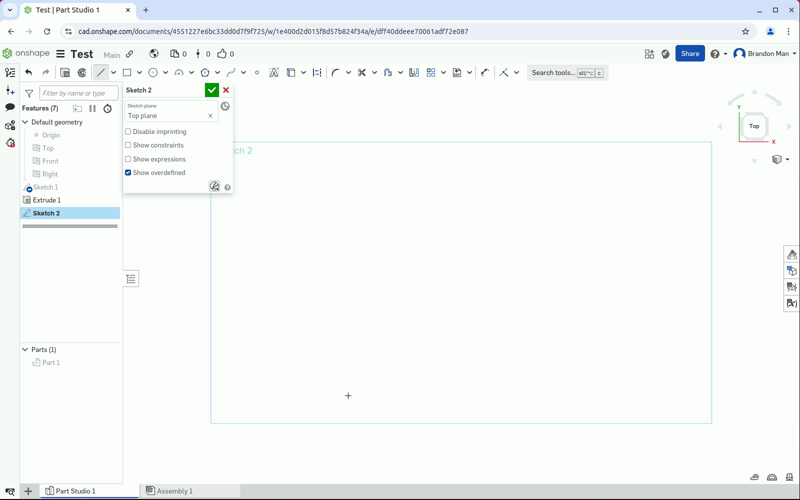
key_up(shift)
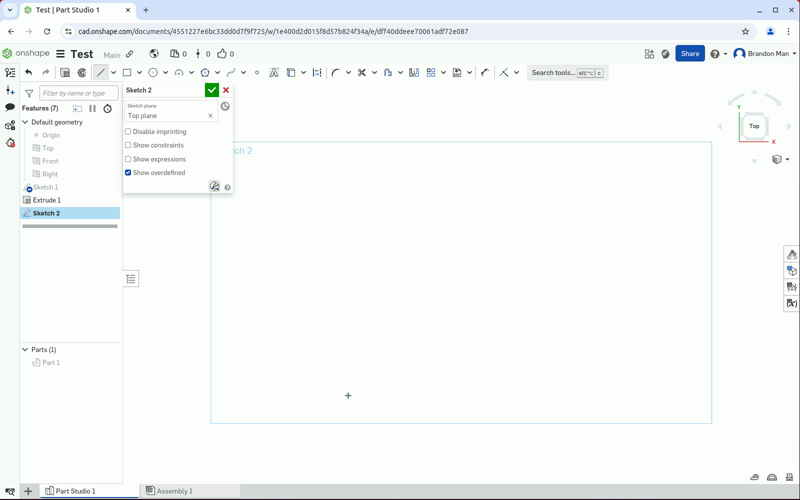
key_down(shift)
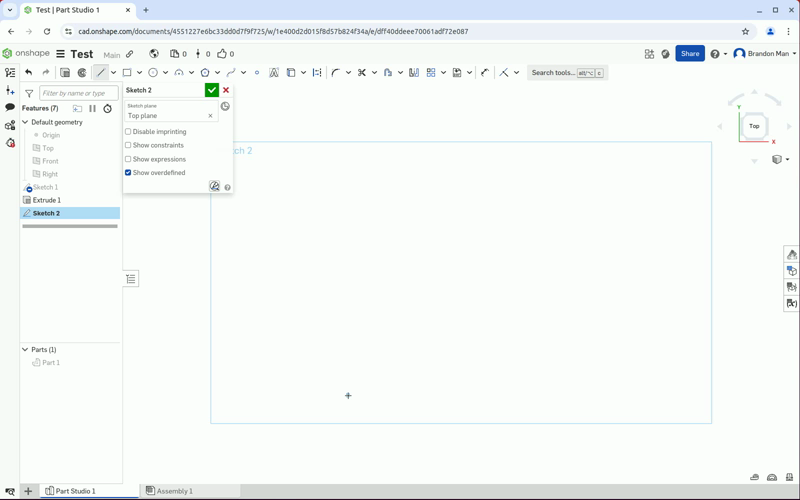
mouse_move(572, 395)
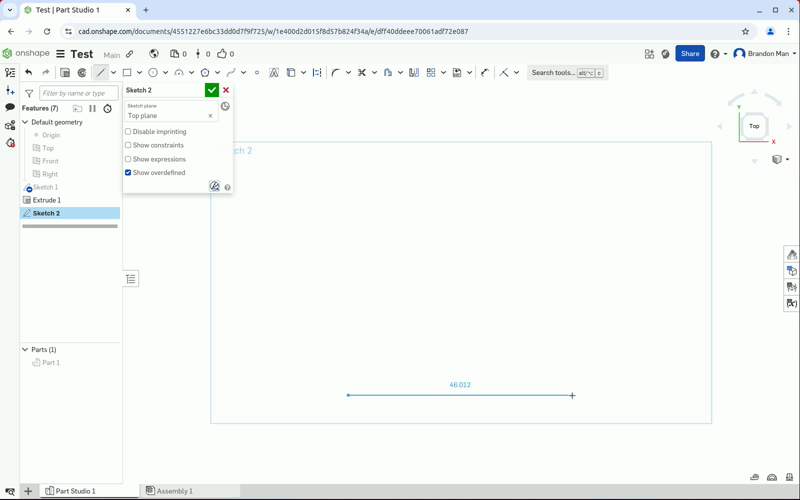
click(572, 395)
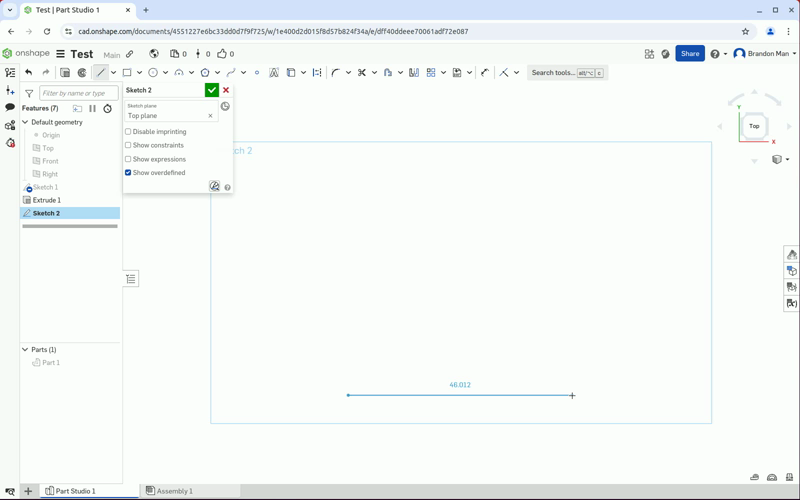
key_up(shift)
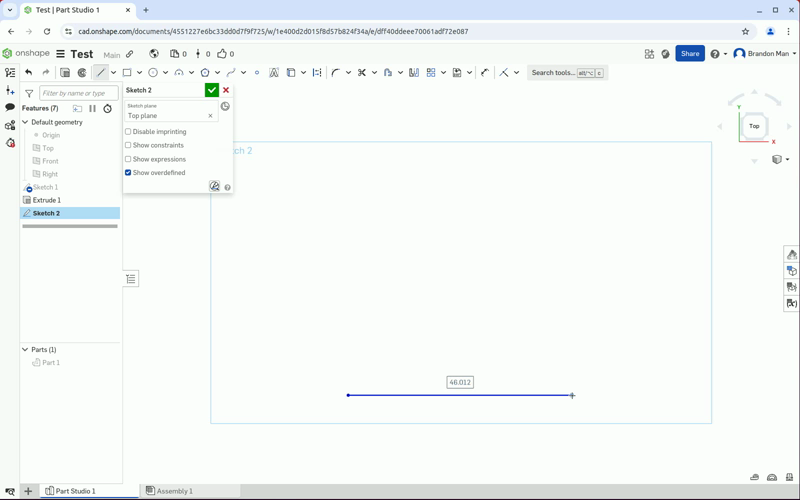
key_down(shift)
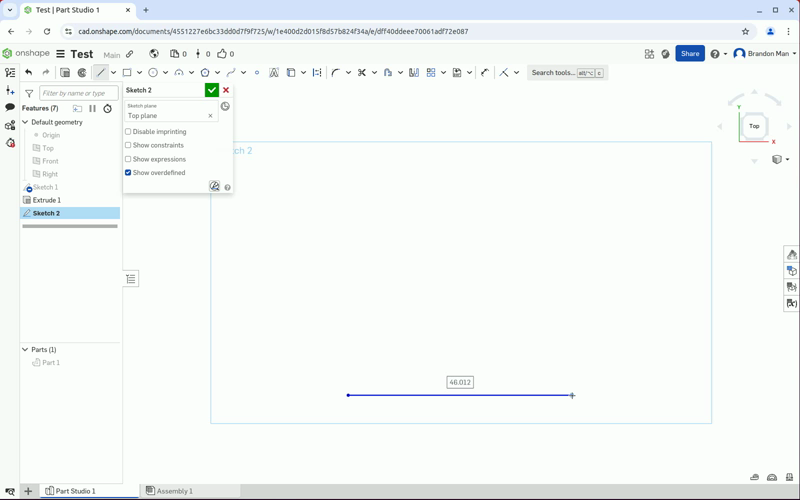
mouse_move(572, 171)
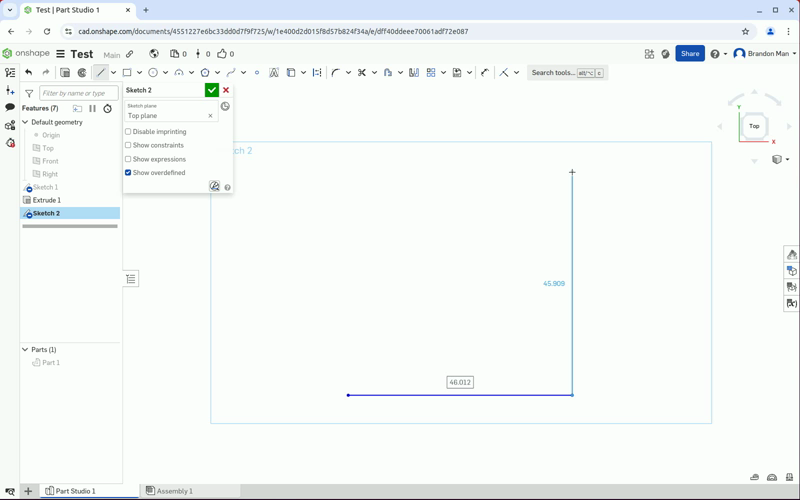
click(572, 171)
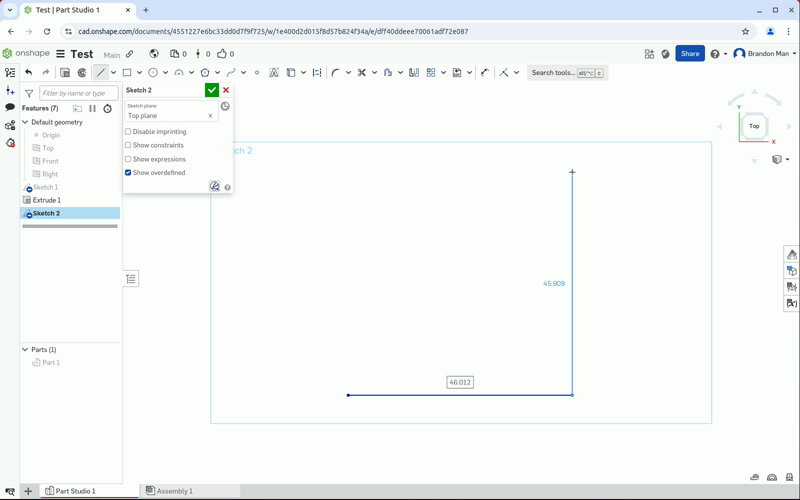
key_up(shift)
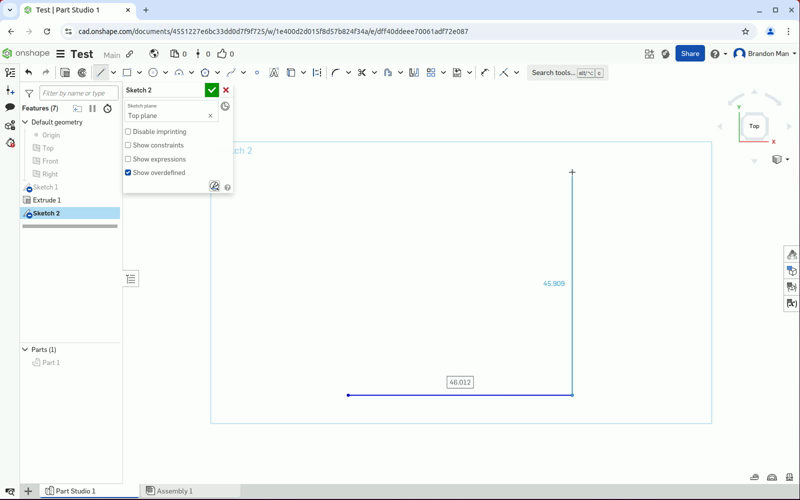
key_down(shift)
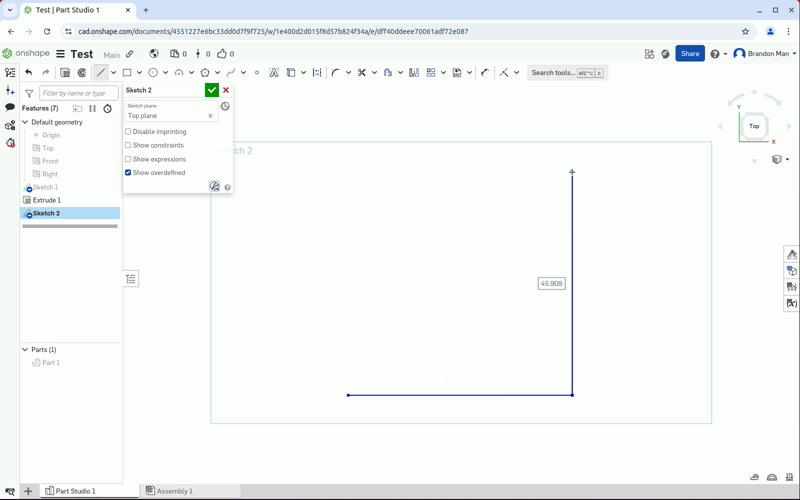
mouse_move(348, 171)
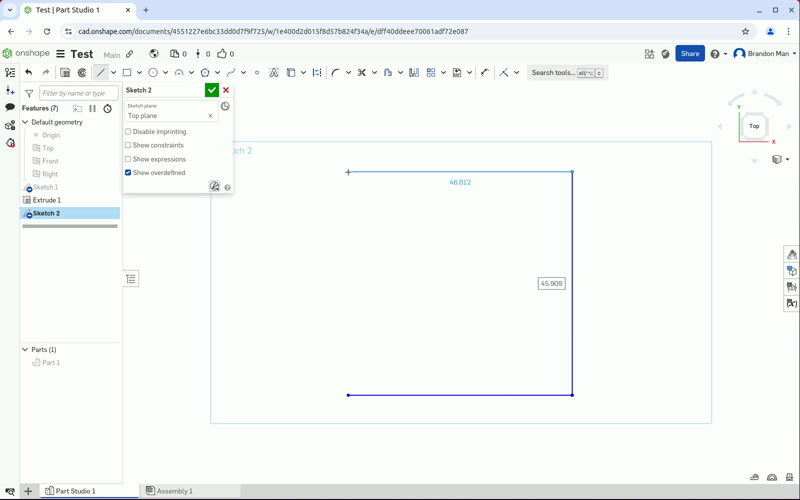
click(348, 171)
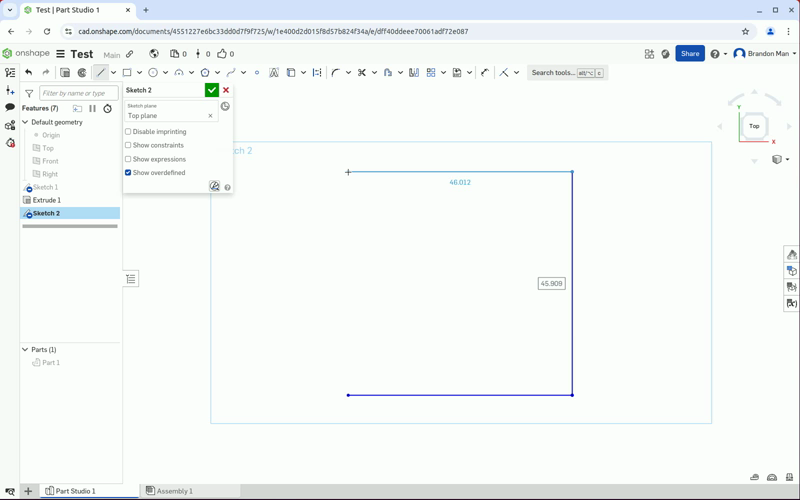
key_up(shift)
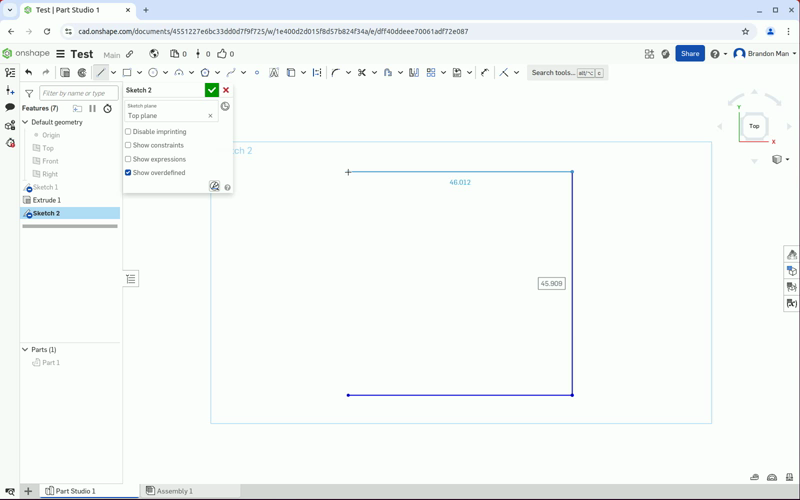
key_down(shift)
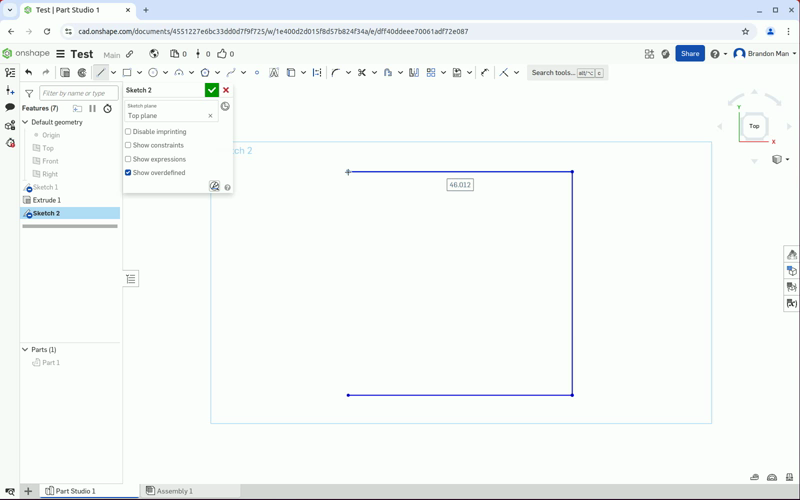
mouse_move(348, 395)
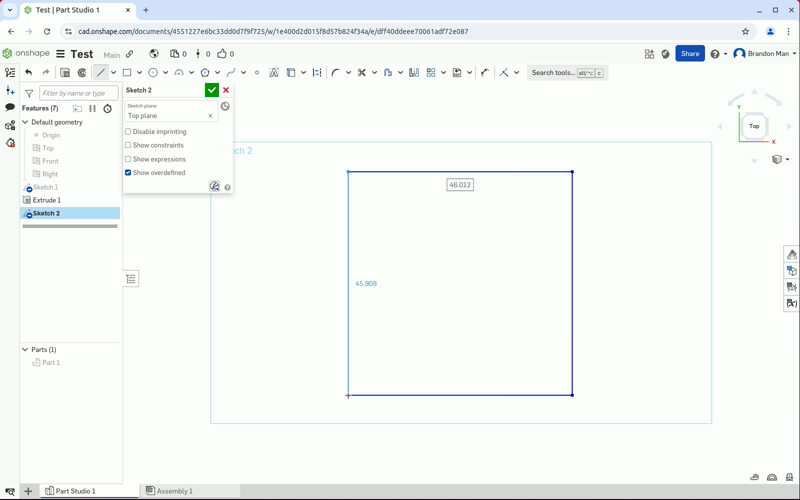
key_up(shift)
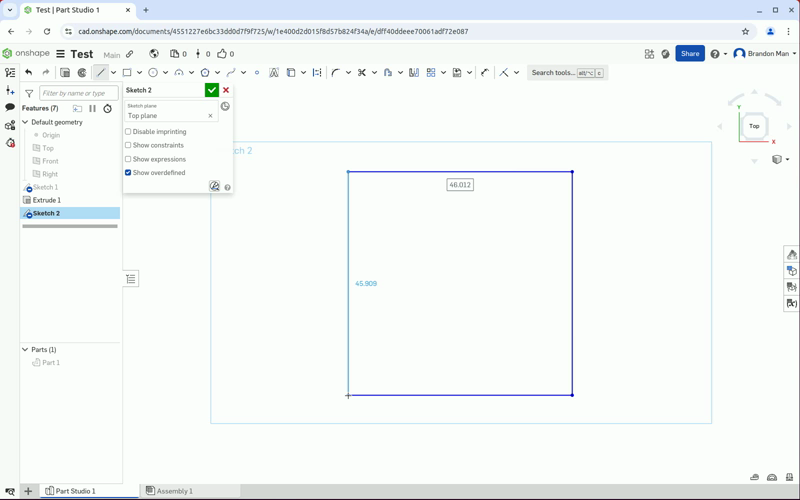
click(348, 395)
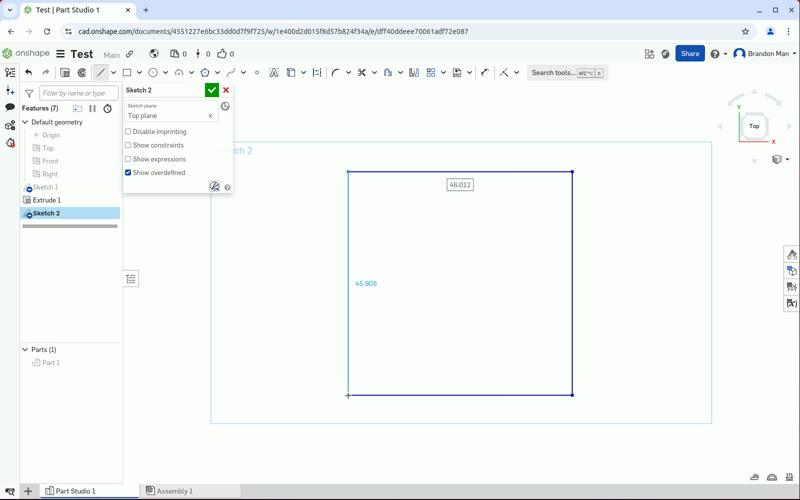
key(esc)
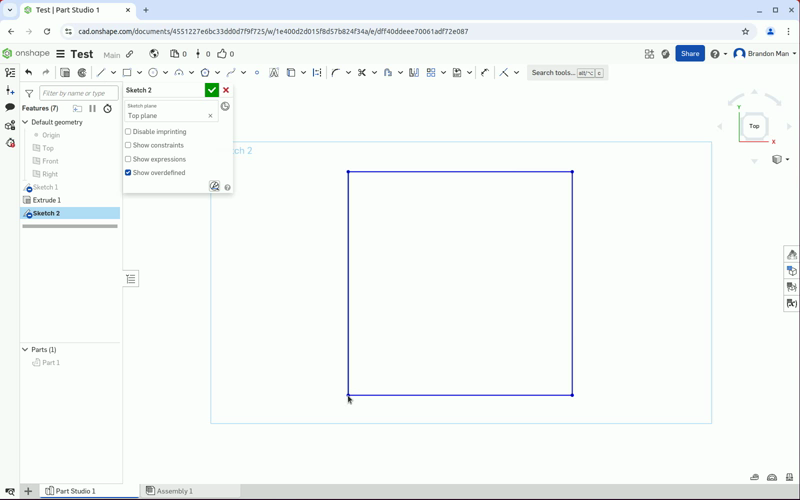
key(l)
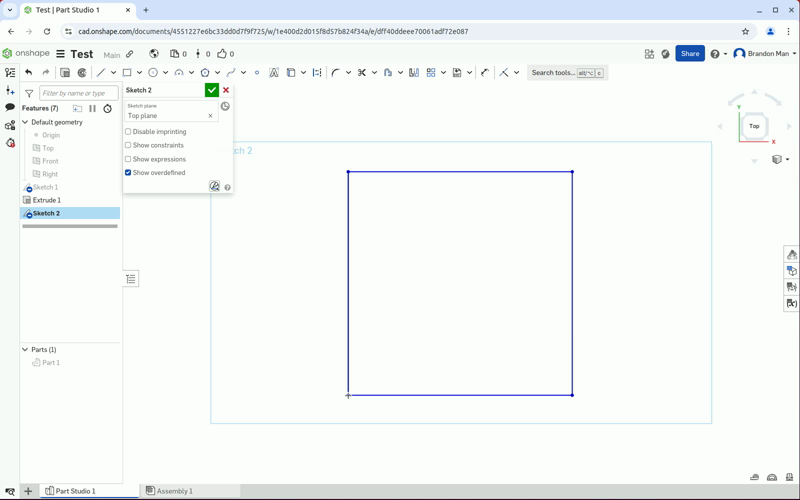
key_down(shift)
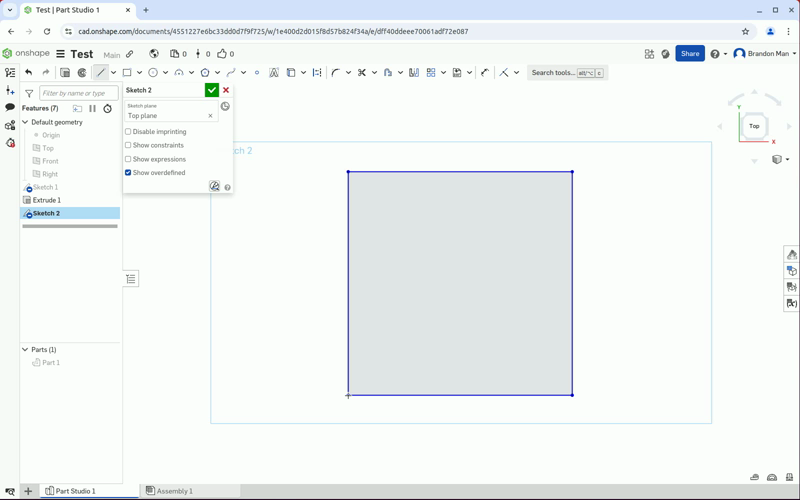
mouse_move(350, 393)
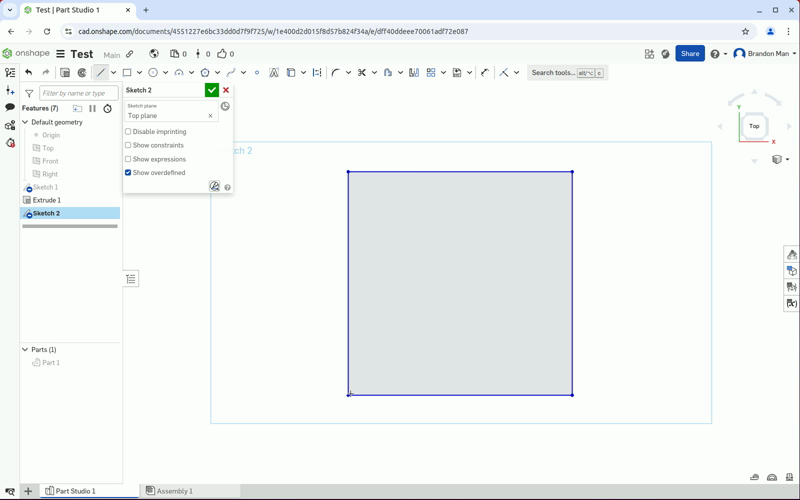
scroll(6)
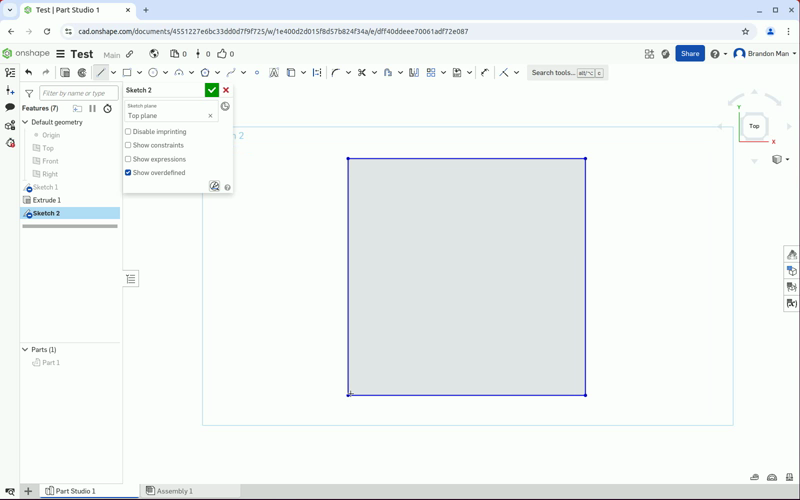
scroll(6)
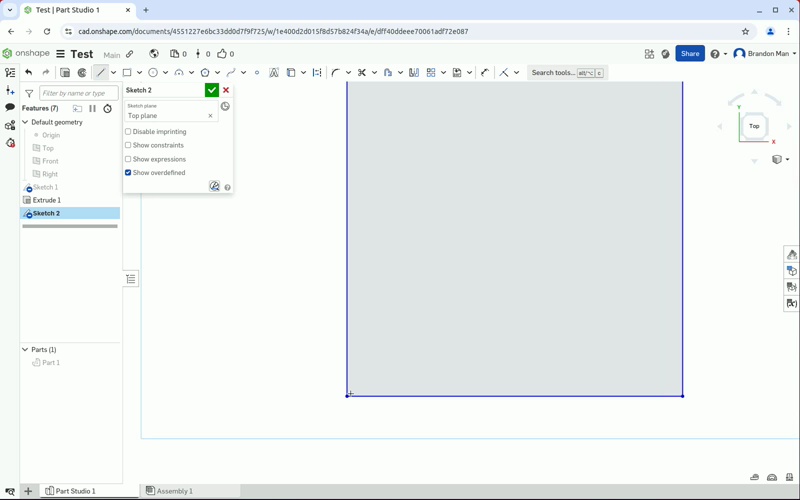
scroll(6)
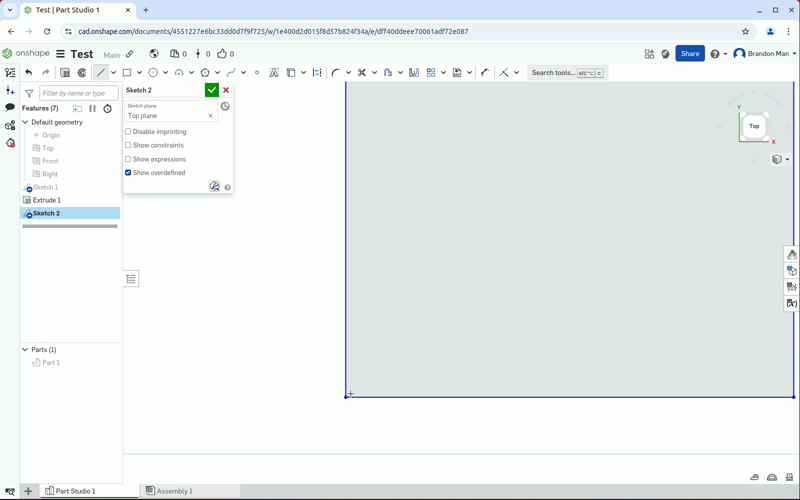
scroll(6)
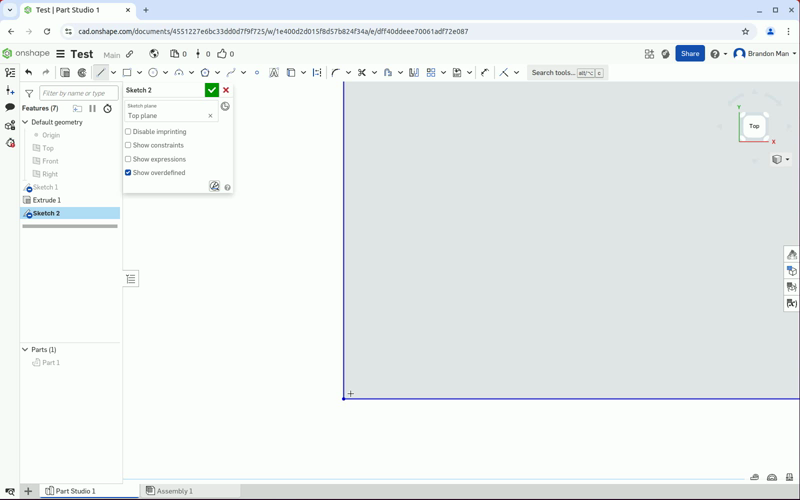
scroll(6)
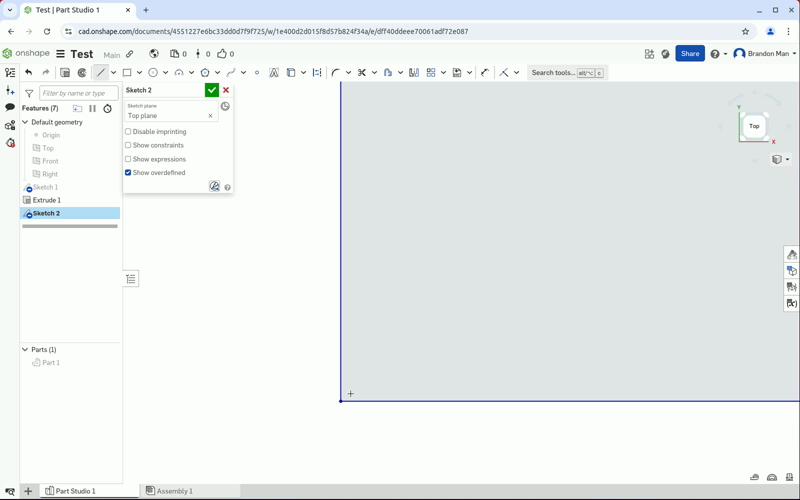
scroll(6)
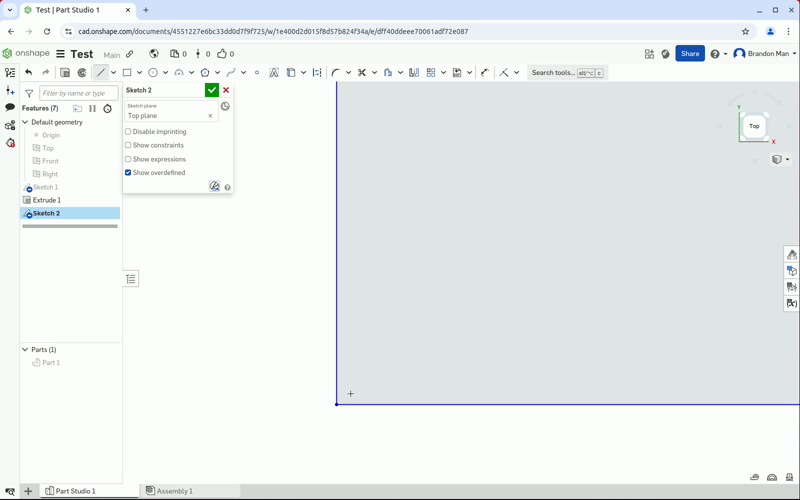
scroll(6)
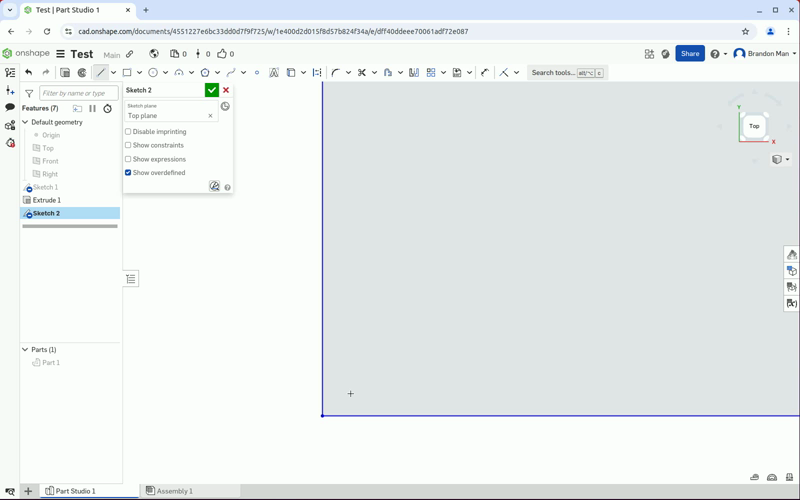
click(350, 393)
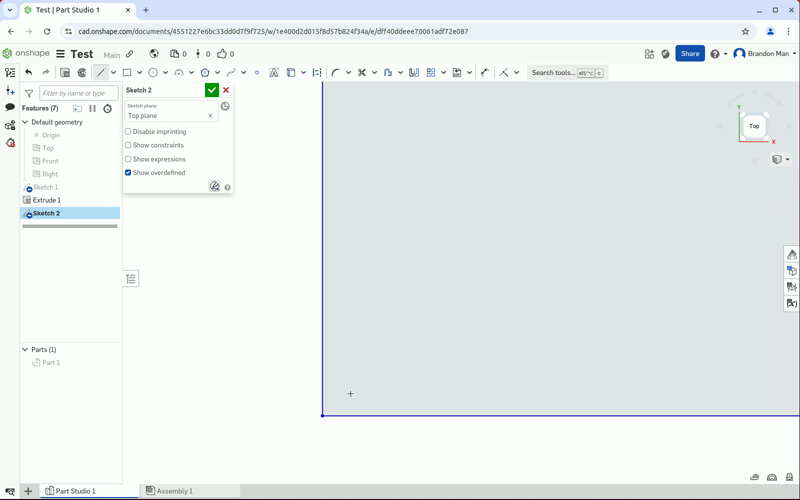
scroll(-6)
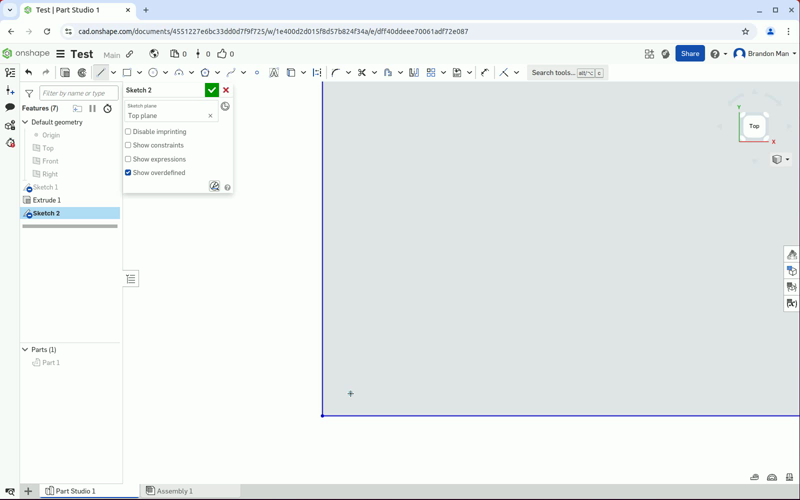
scroll(-6)
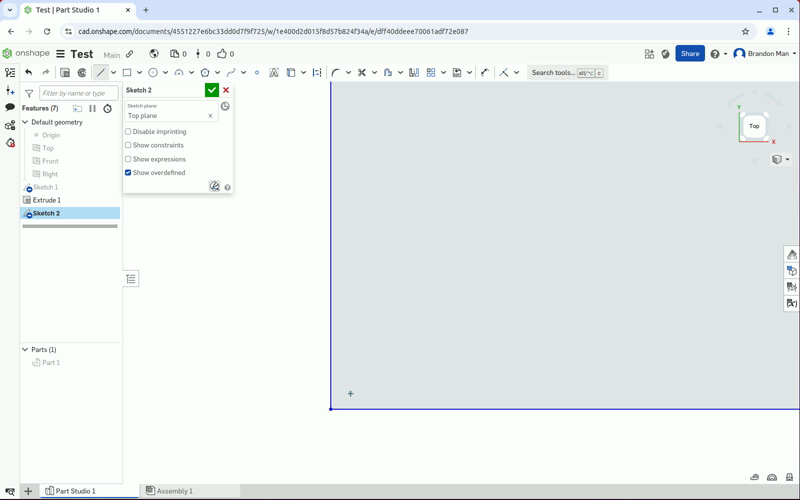
scroll(-6)
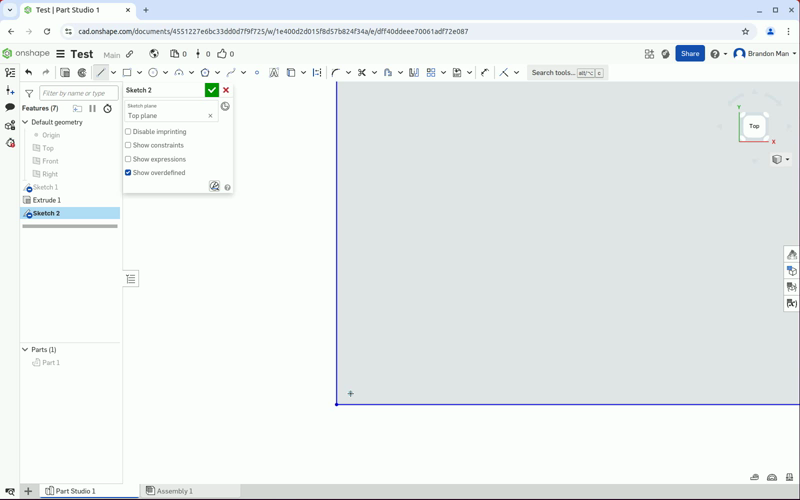
scroll(-6)
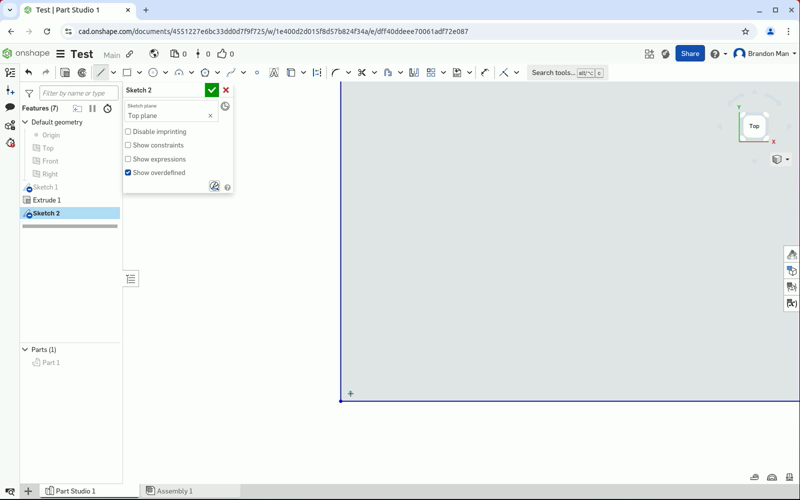
scroll(-6)
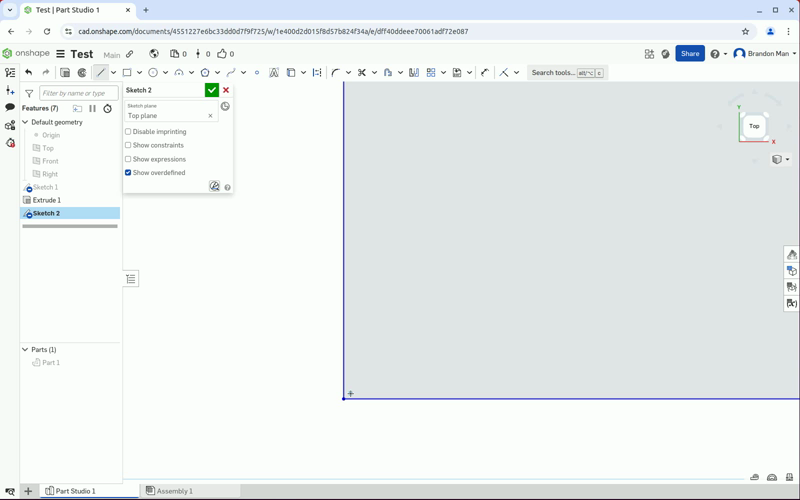
scroll(-6)
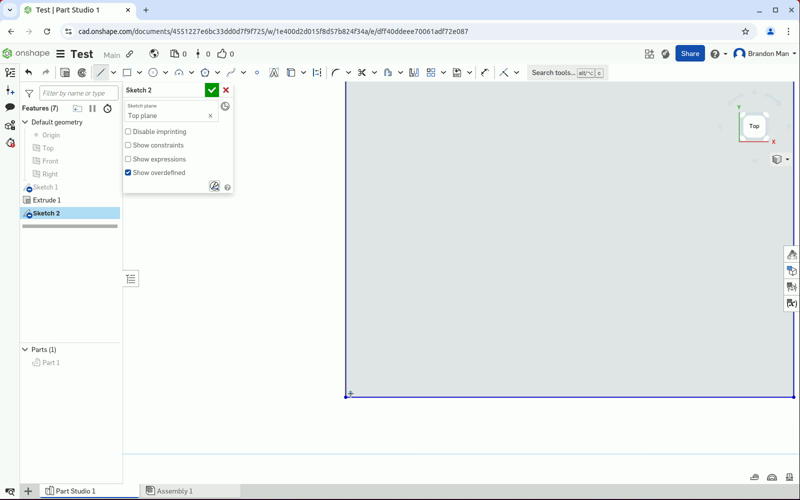
scroll(-6)
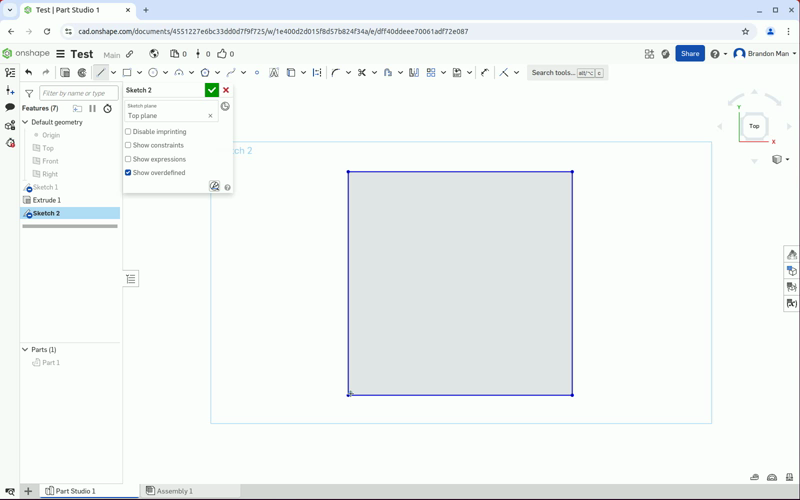
key_up(shift)
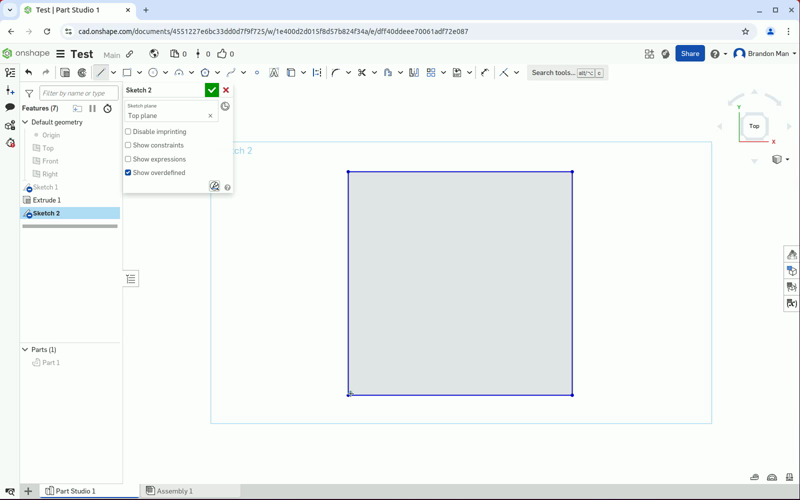
key_down(shift)
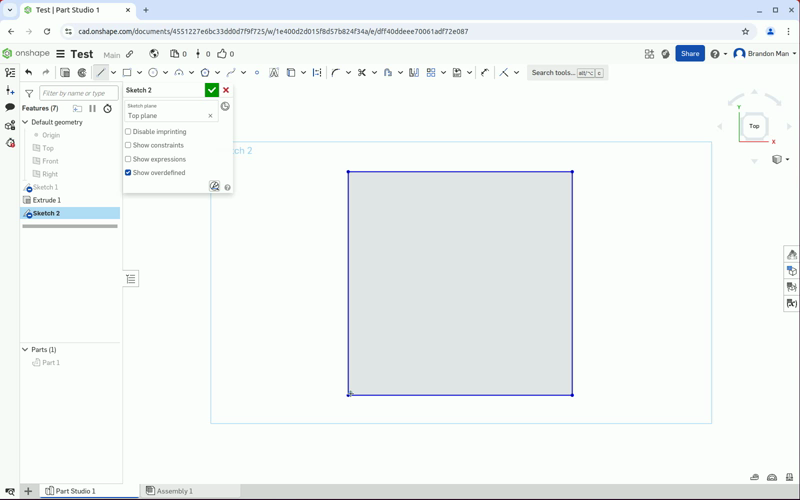
mouse_move(569, 393)
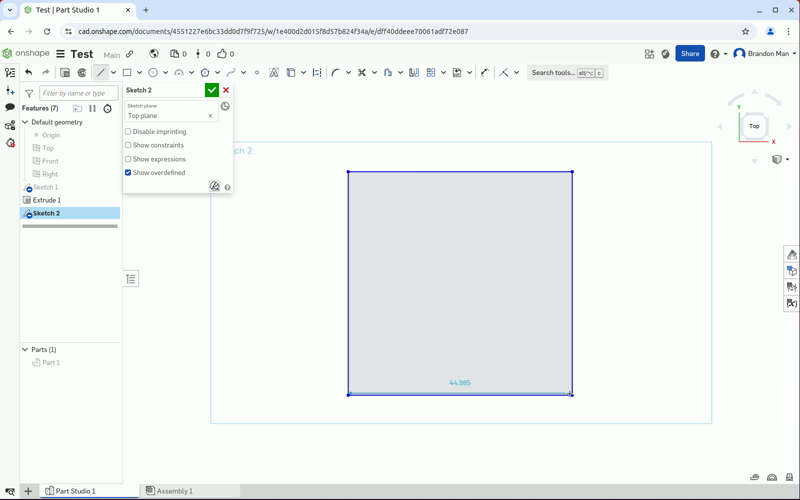
scroll(6)
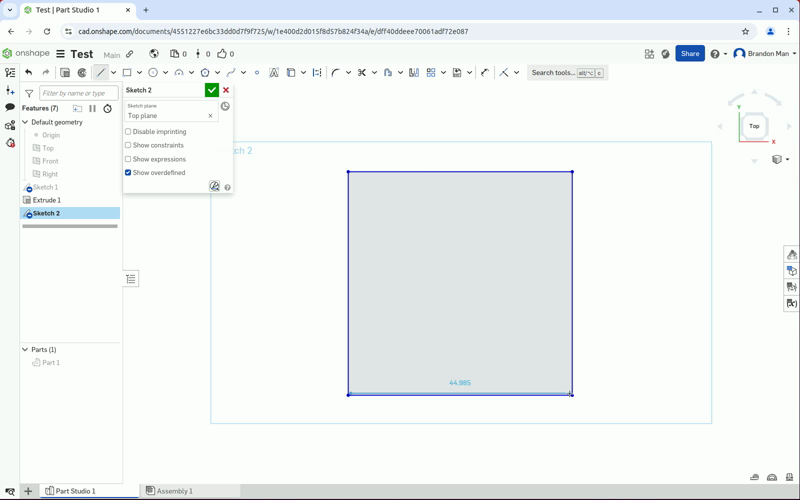
scroll(6)
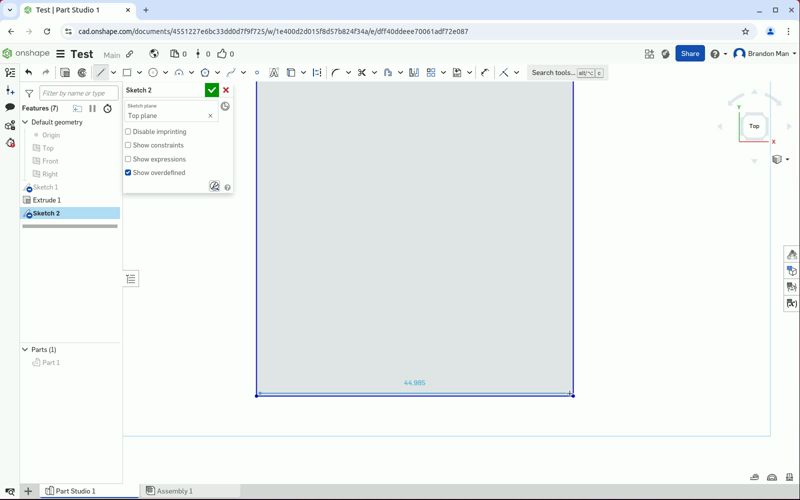
scroll(6)
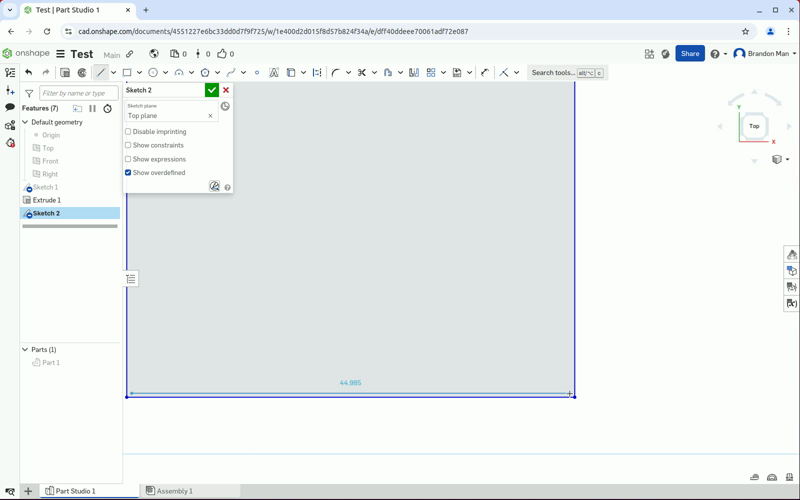
scroll(6)
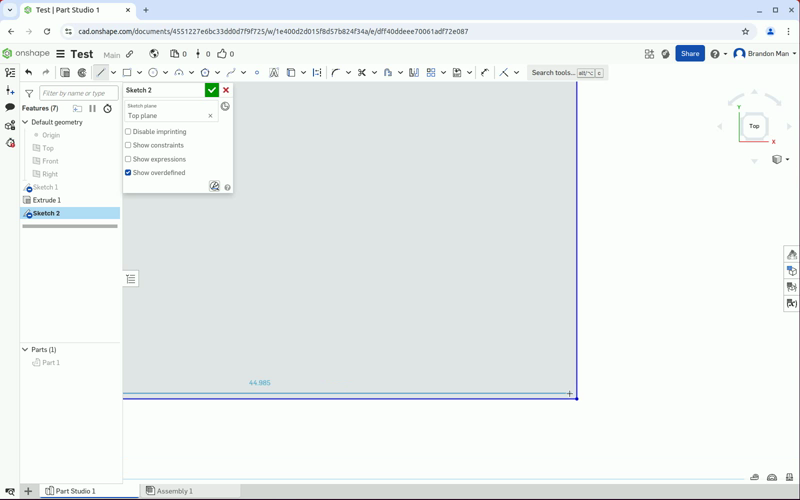
scroll(6)
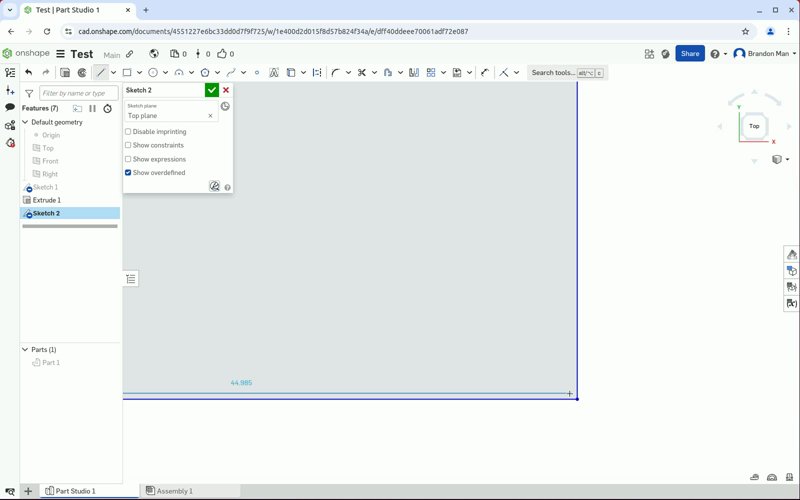
scroll(6)
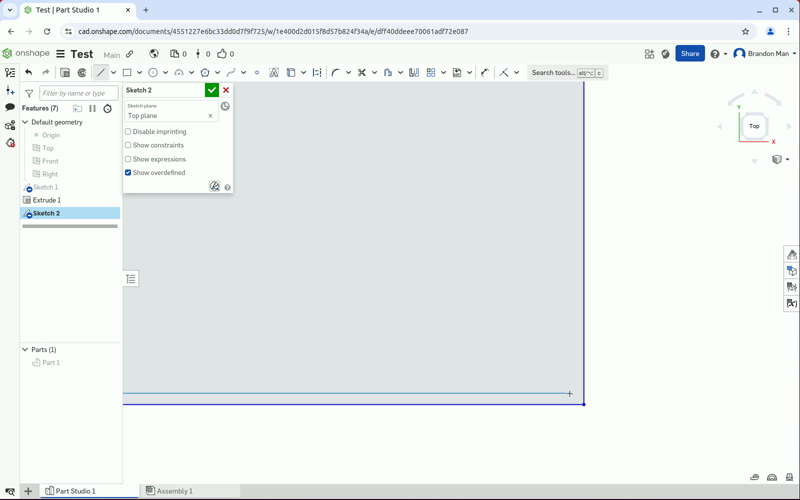
scroll(6)
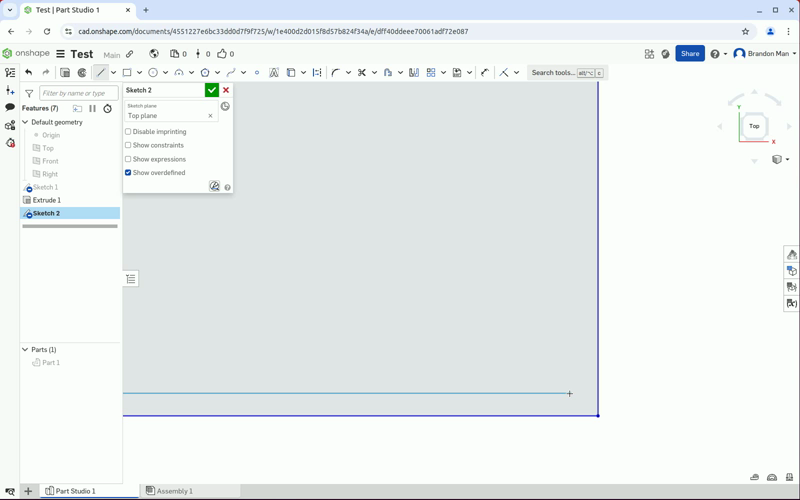
click(569, 393)
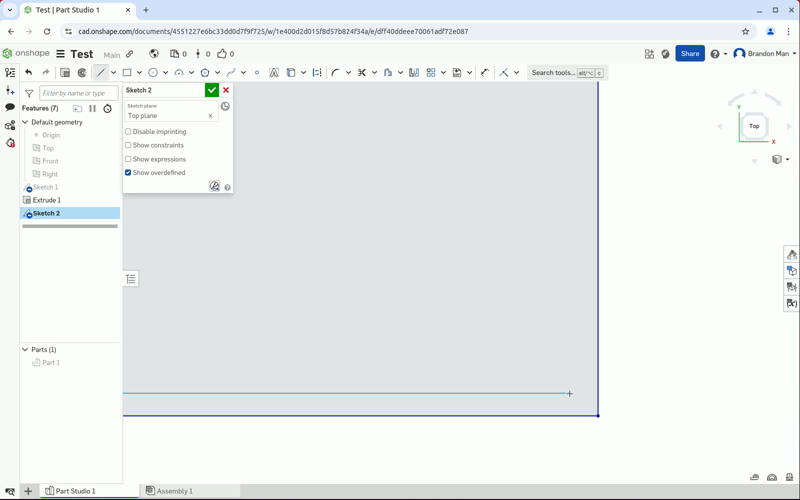
scroll(-6)
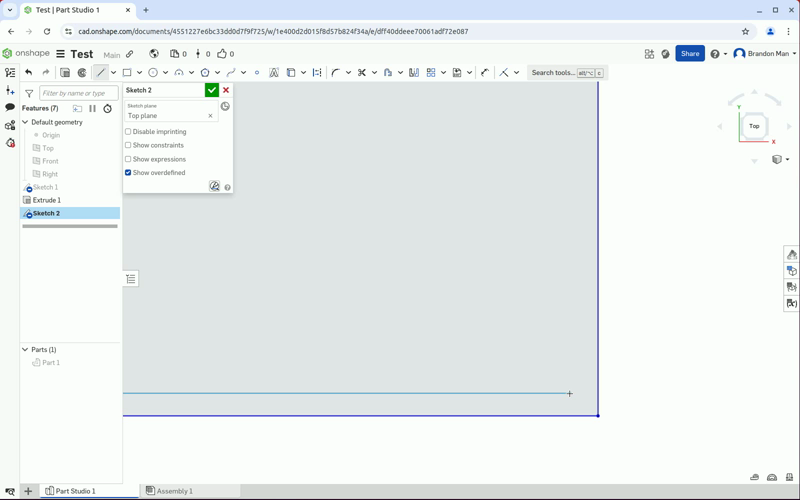
scroll(-6)
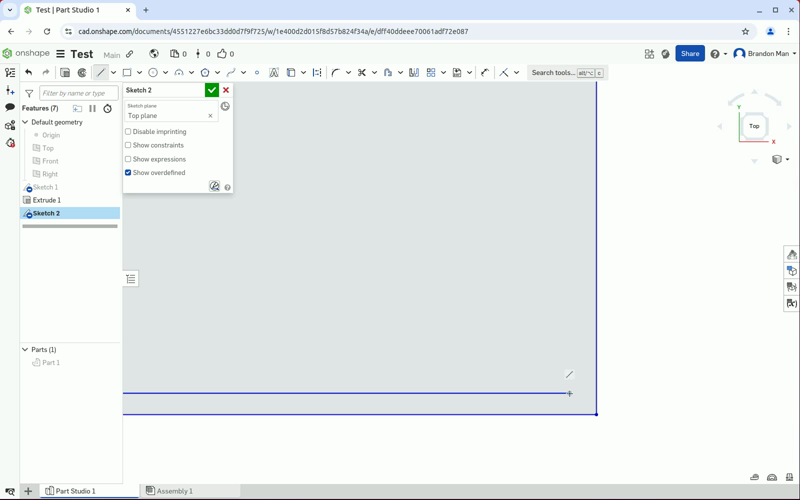
scroll(-6)
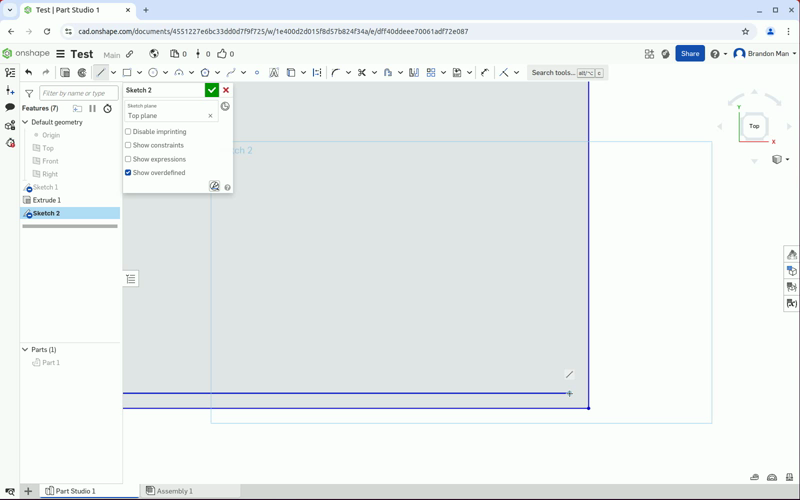
scroll(-6)
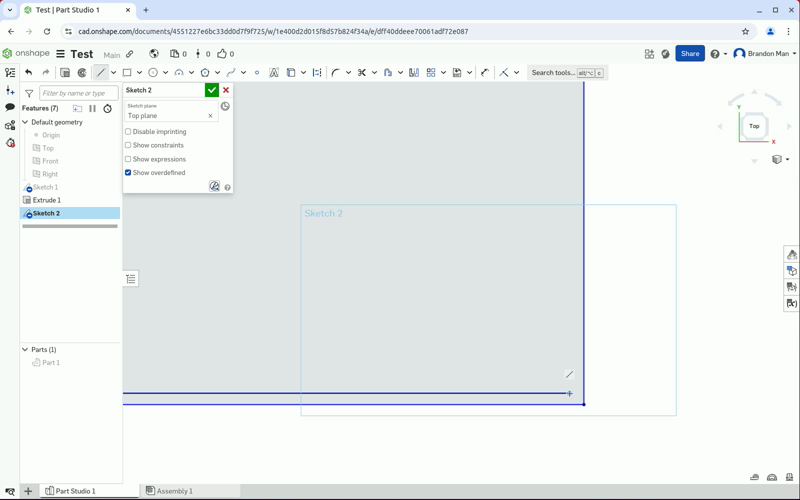
scroll(-6)
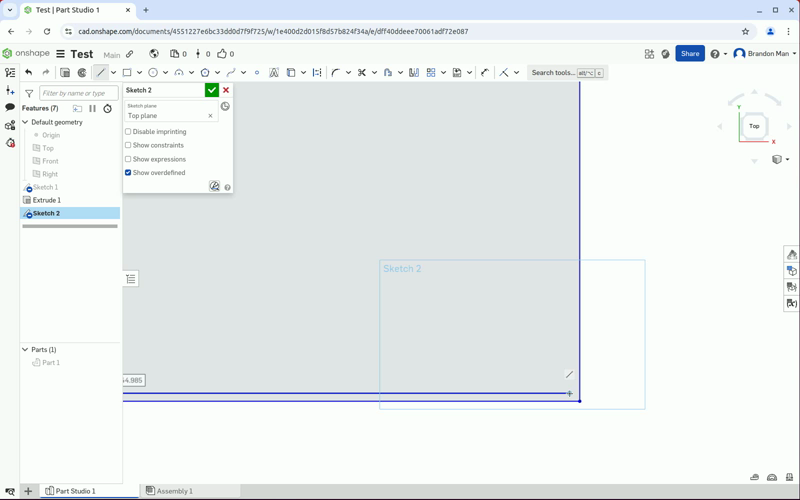
scroll(-6)
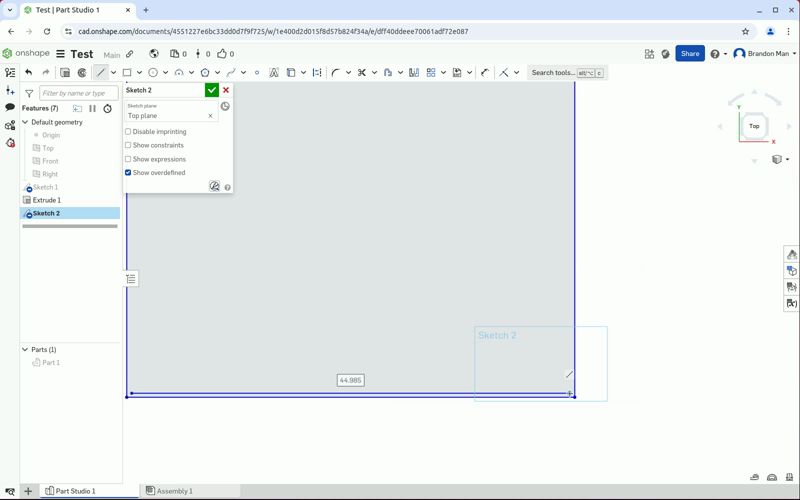
scroll(-6)
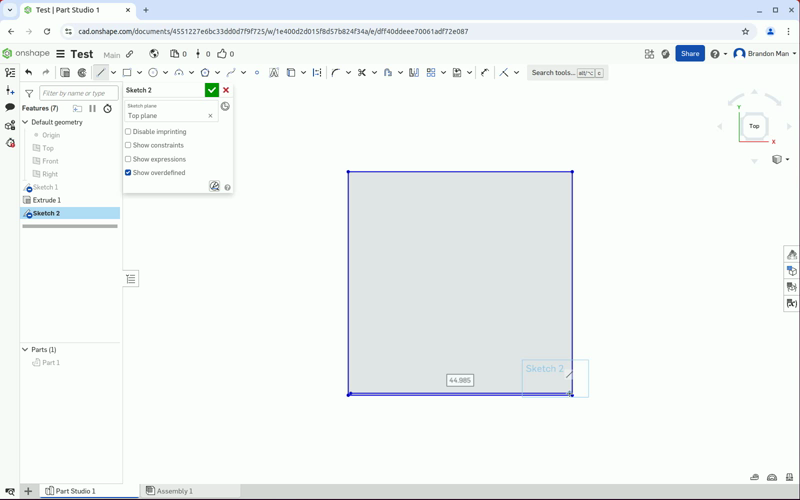
key_up(shift)
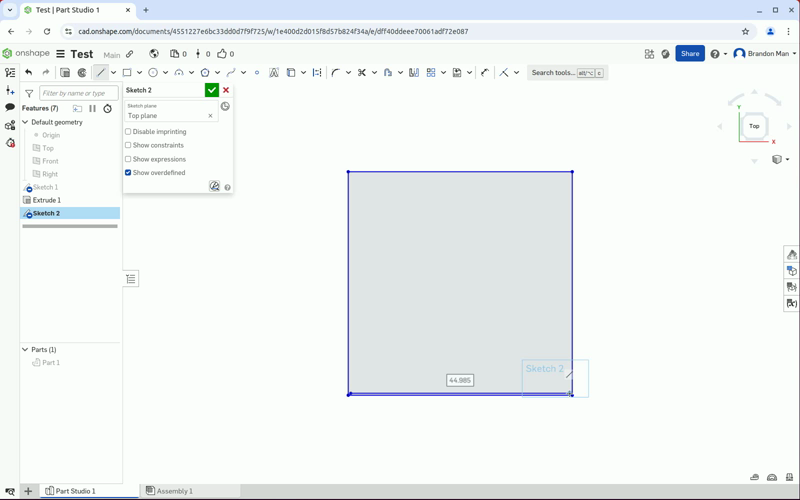
key_down(shift)
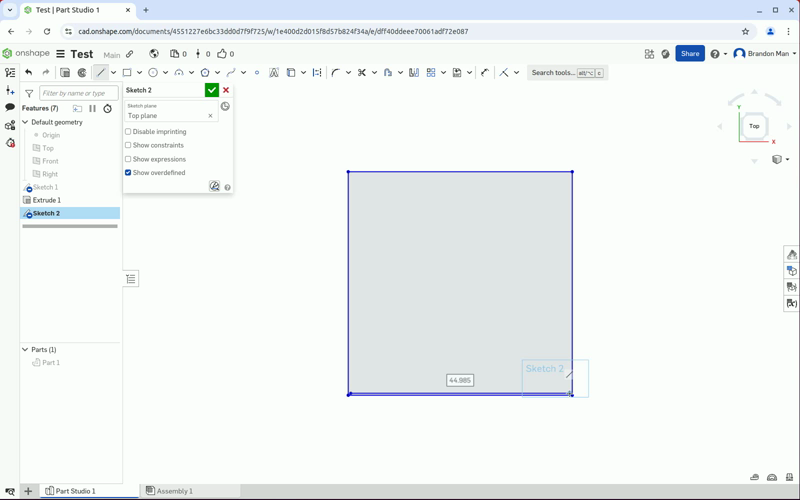
mouse_move(569, 174)
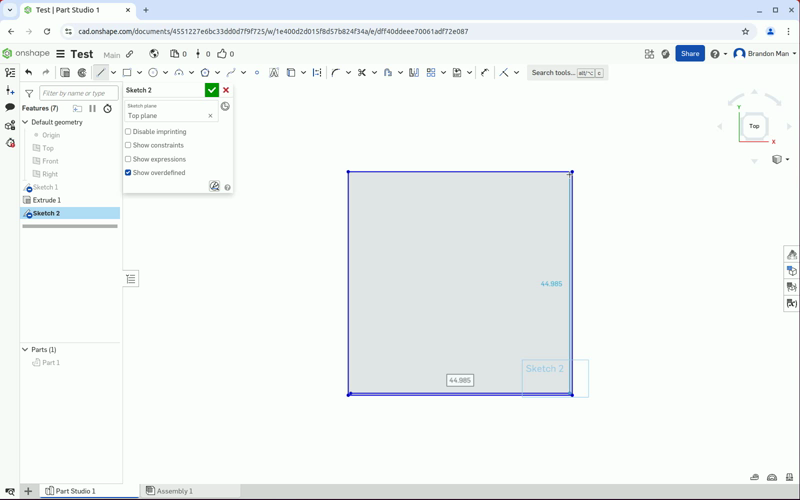
scroll(6)
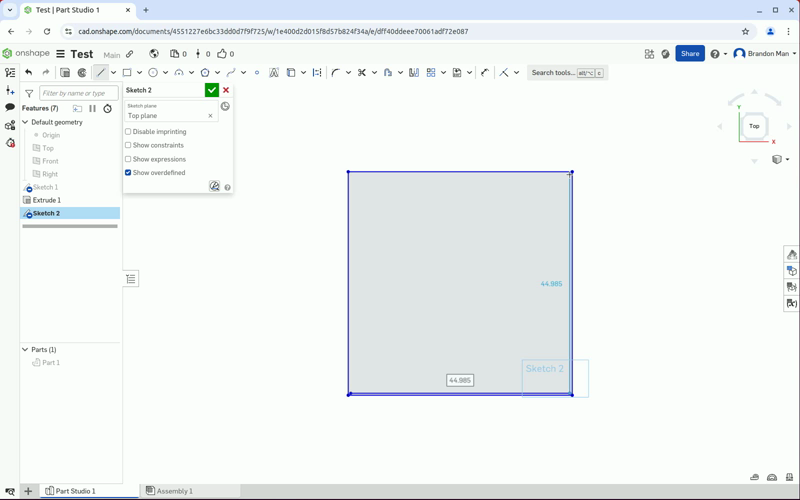
scroll(6)
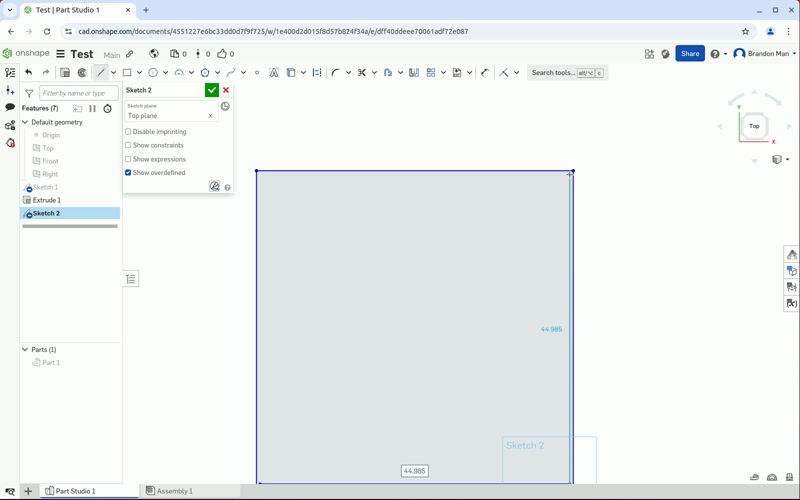
scroll(6)
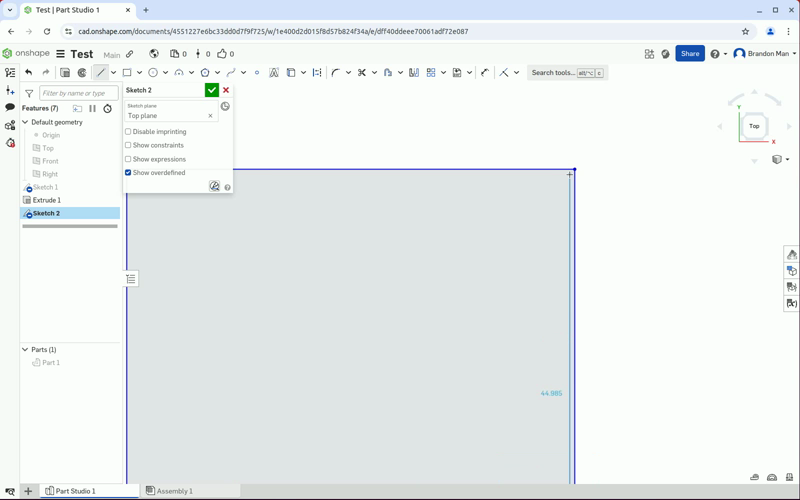
scroll(6)
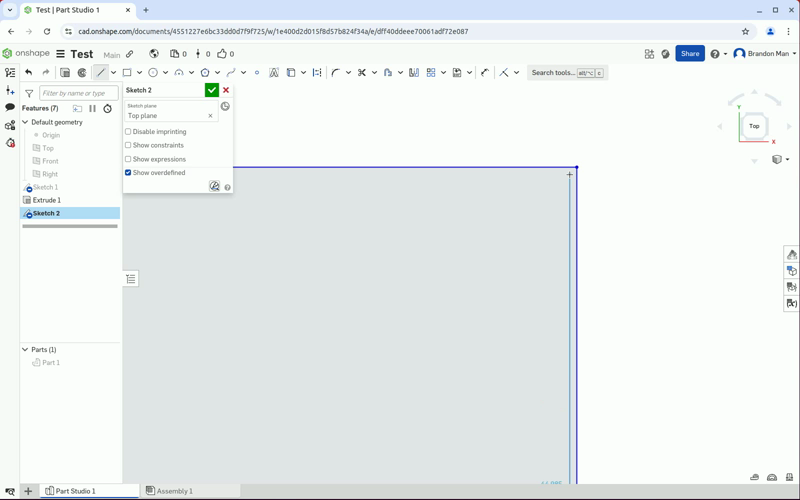
scroll(6)
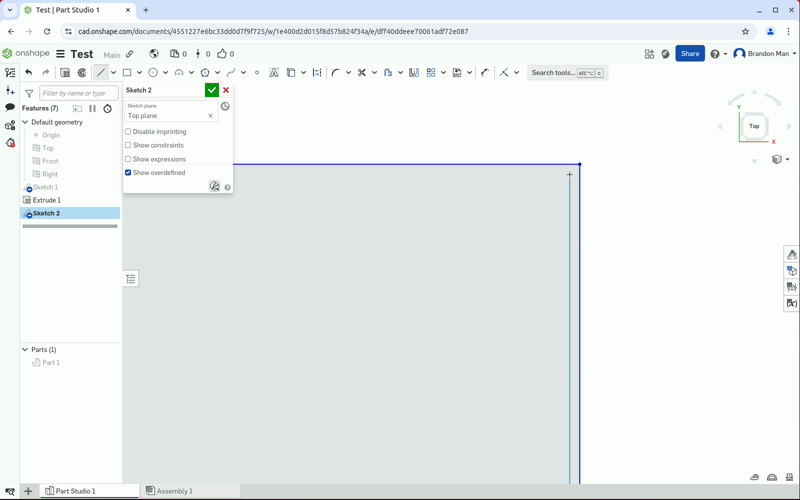
scroll(6)
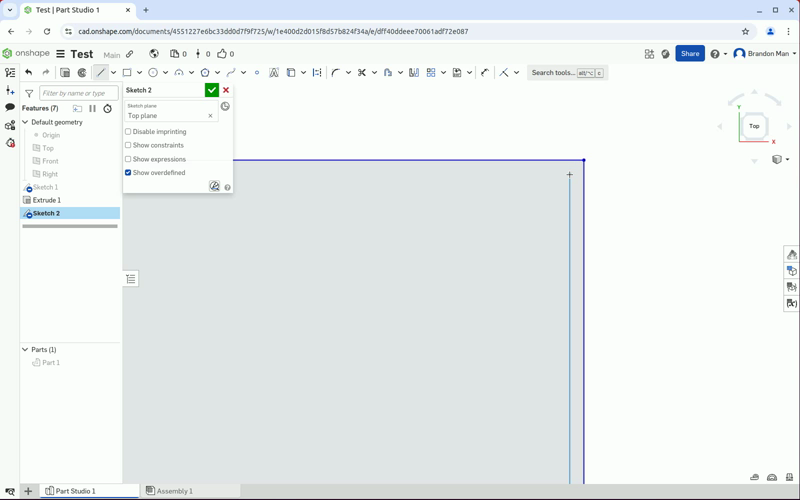
scroll(6)
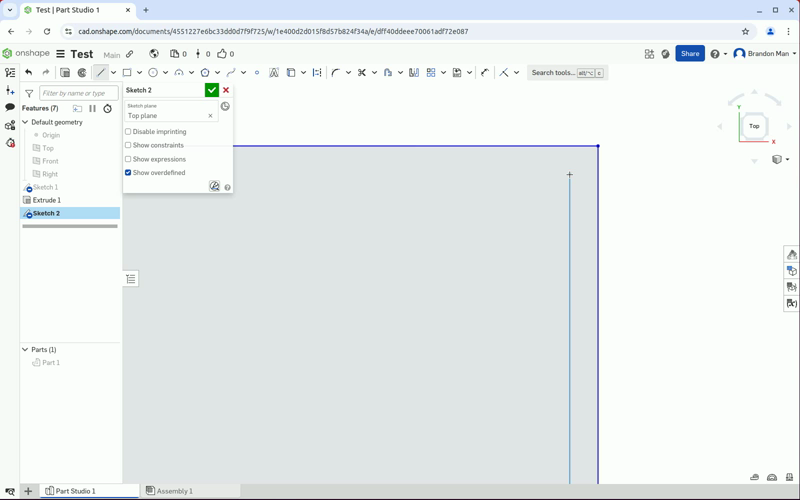
click(569, 174)
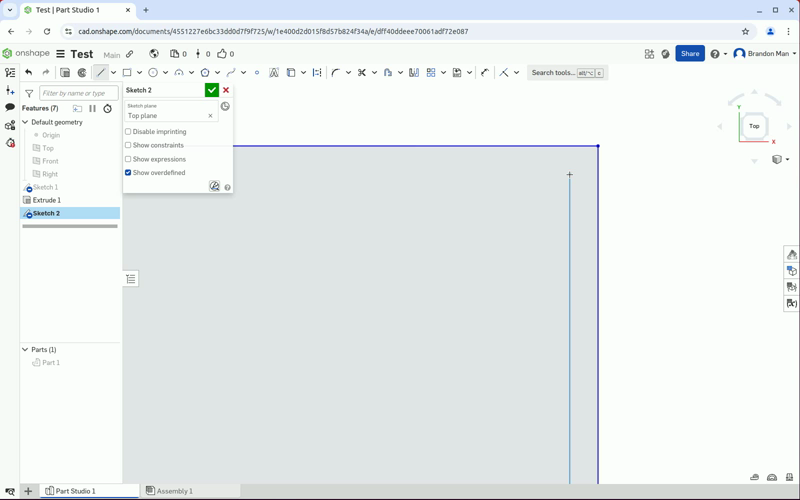
scroll(-6)
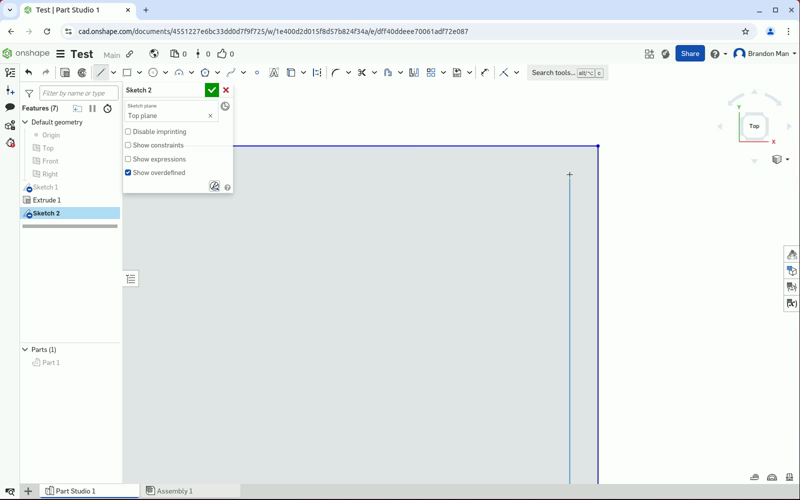
scroll(-6)
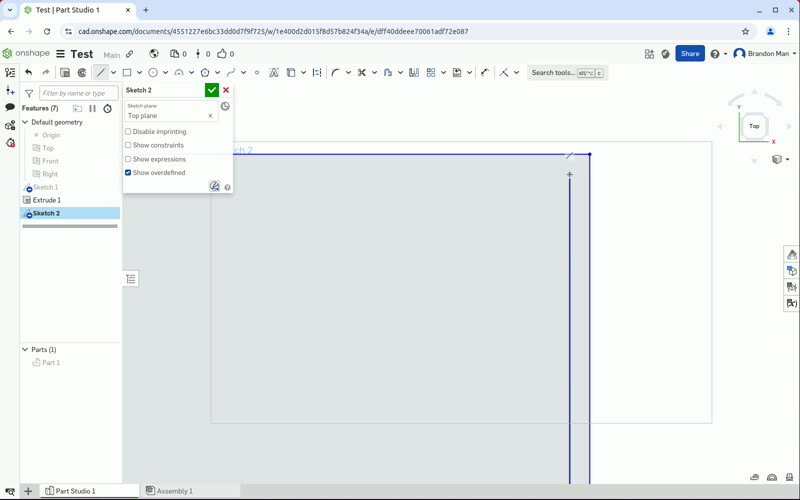
scroll(-6)
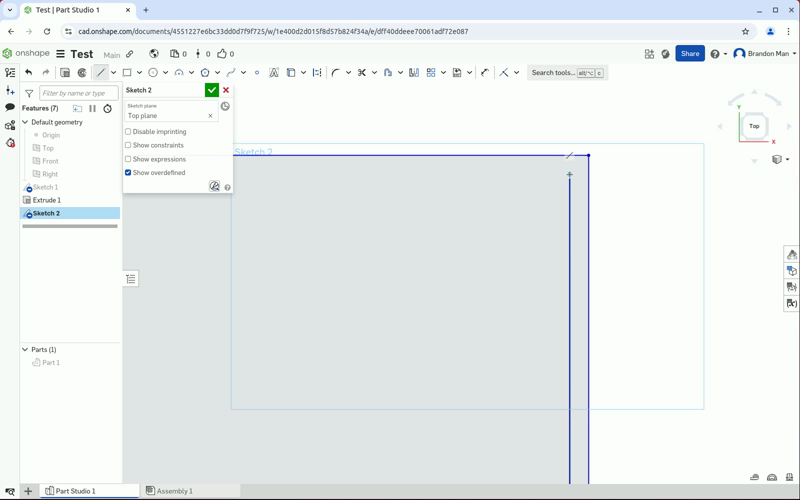
scroll(-6)
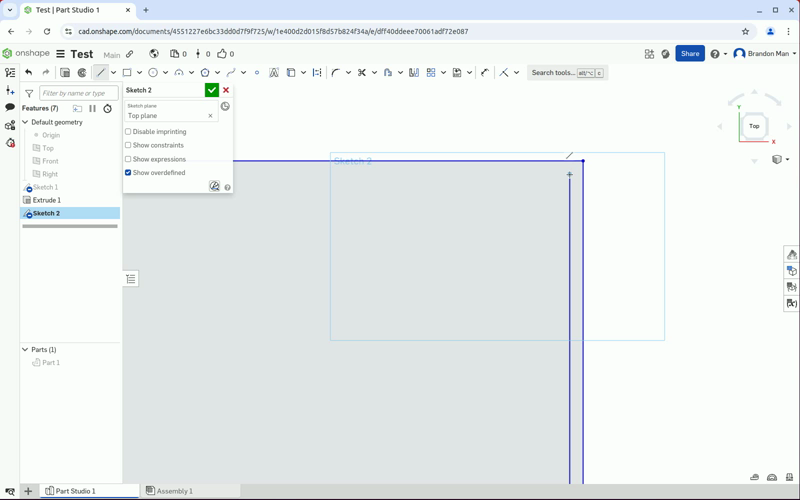
scroll(-6)
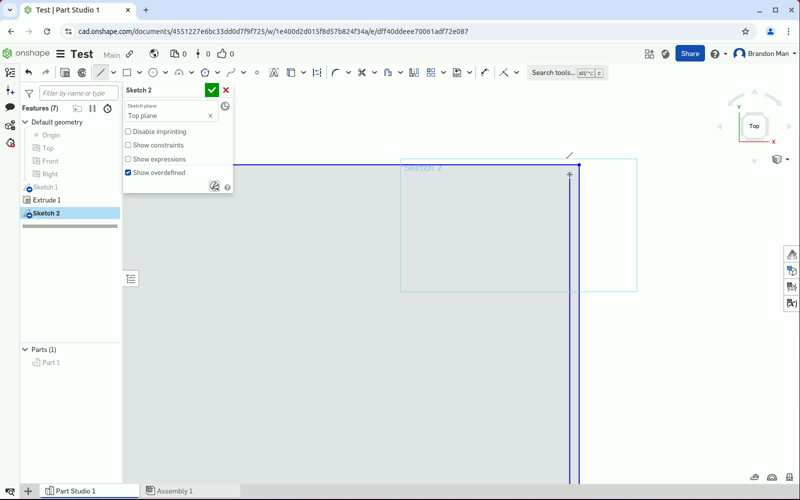
scroll(-6)
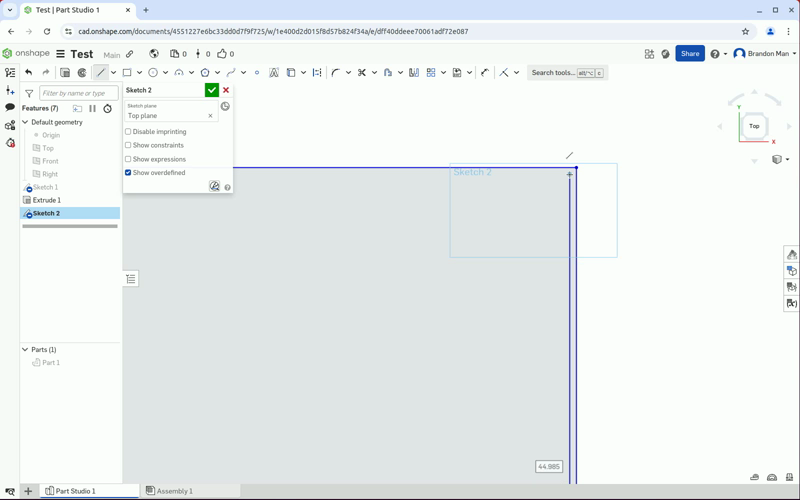
scroll(-6)
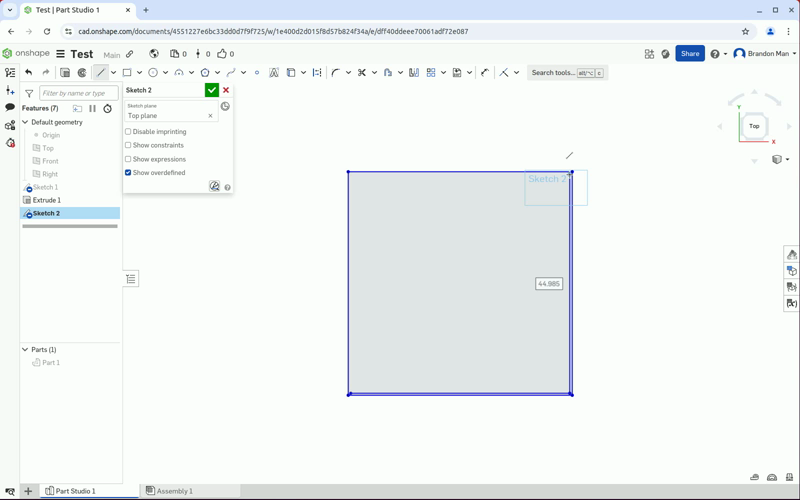
key_up(shift)
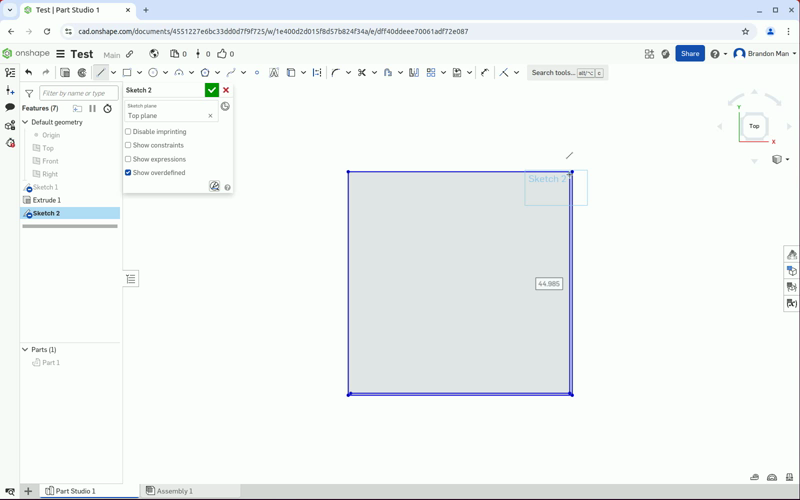
key_down(shift)
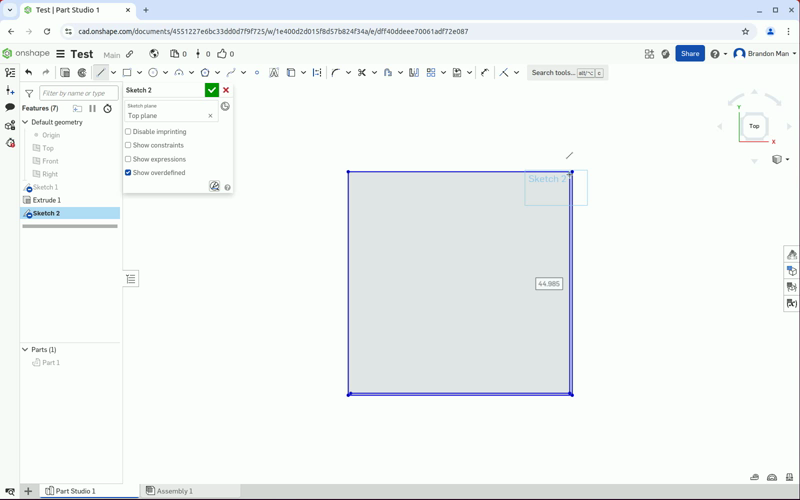
mouse_move(350, 174)
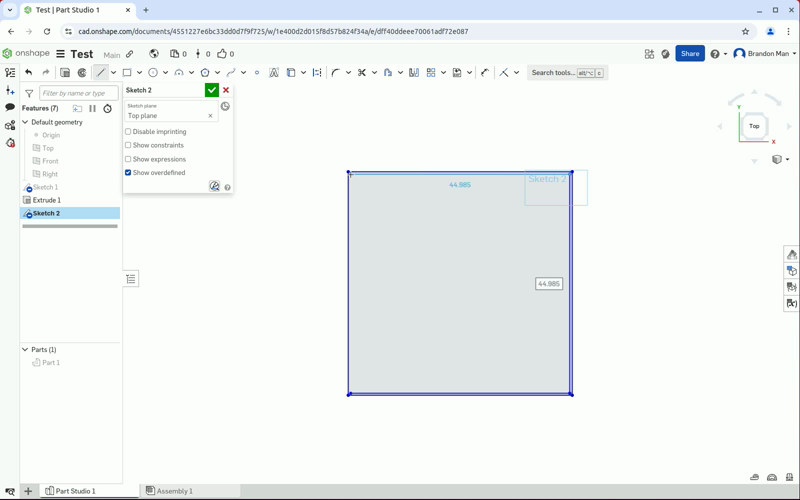
scroll(6)
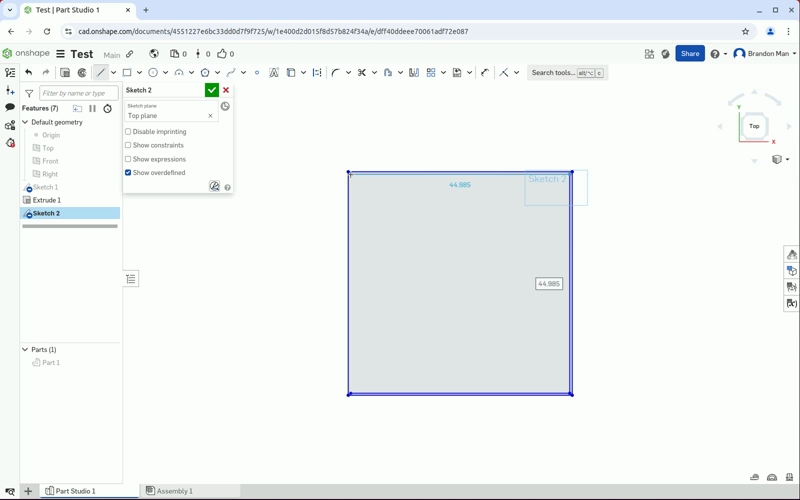
scroll(6)
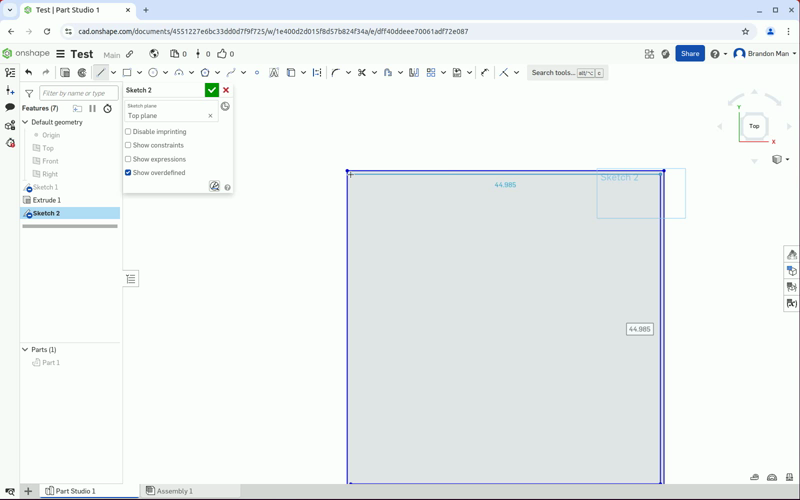
scroll(6)
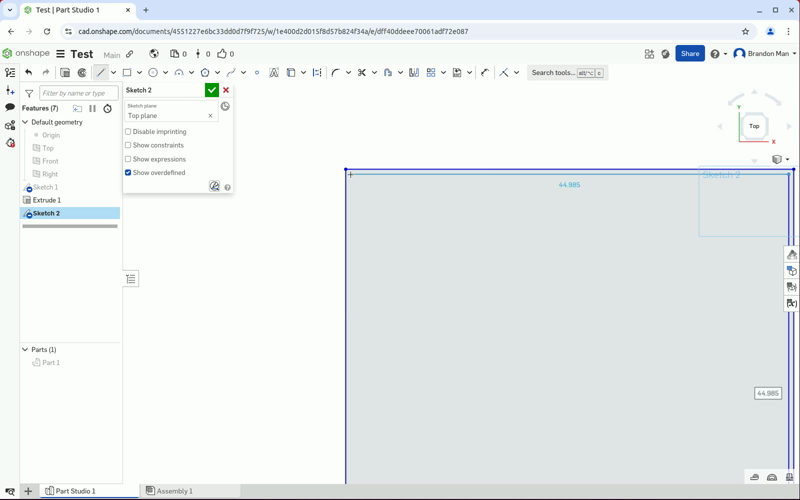
scroll(6)
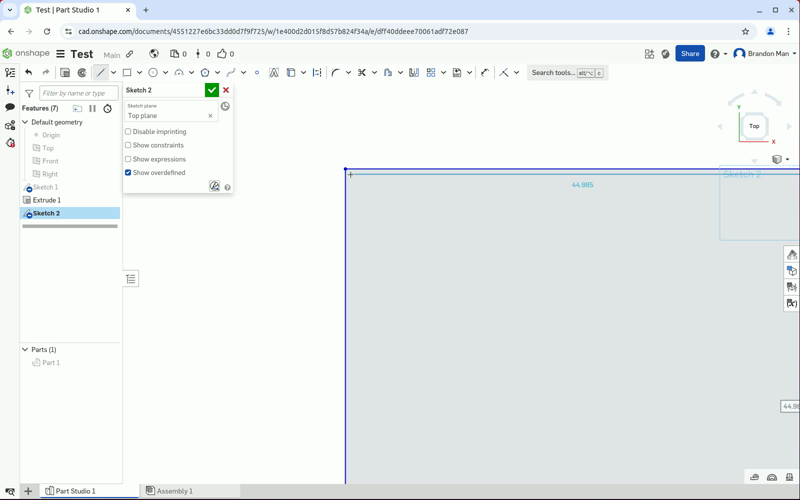
scroll(6)
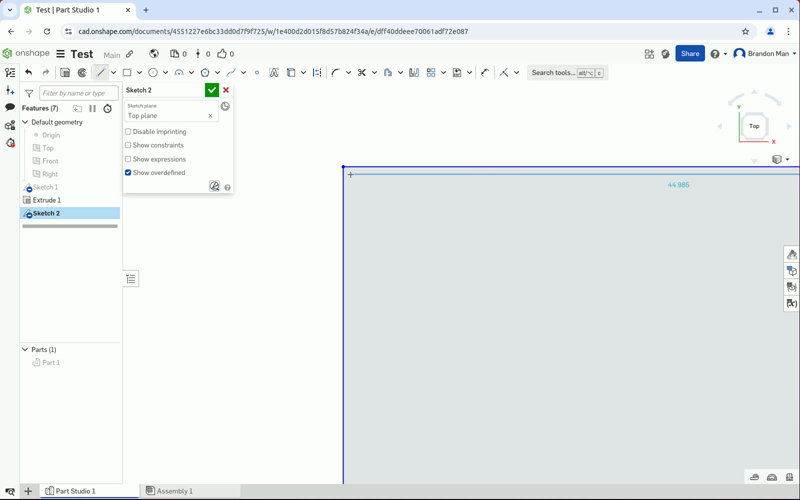
scroll(6)
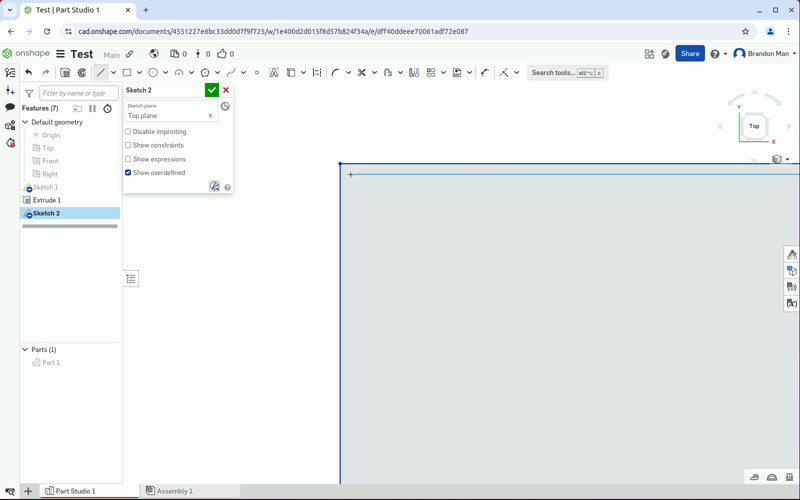
scroll(6)
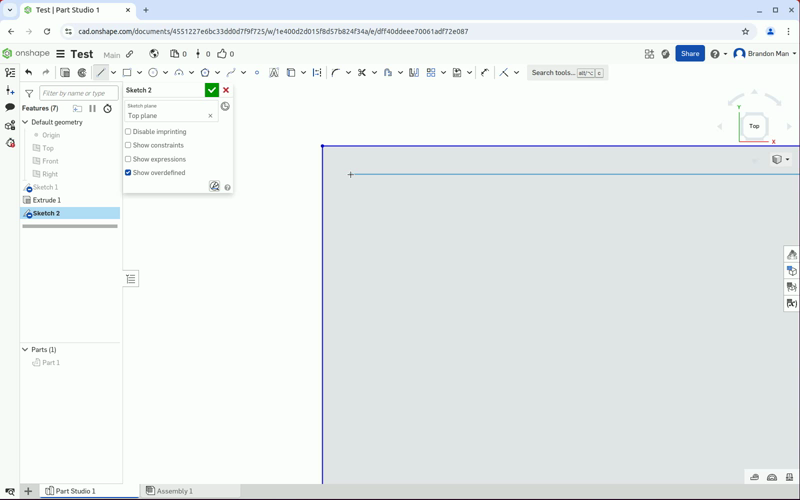
click(350, 174)
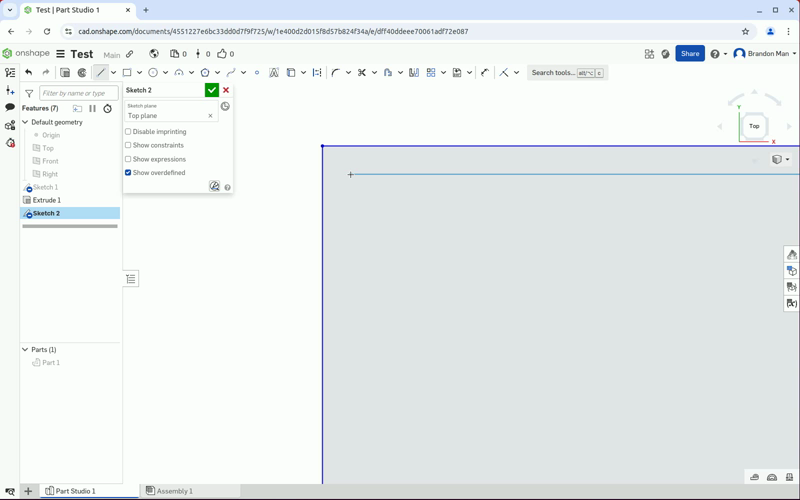
scroll(-6)
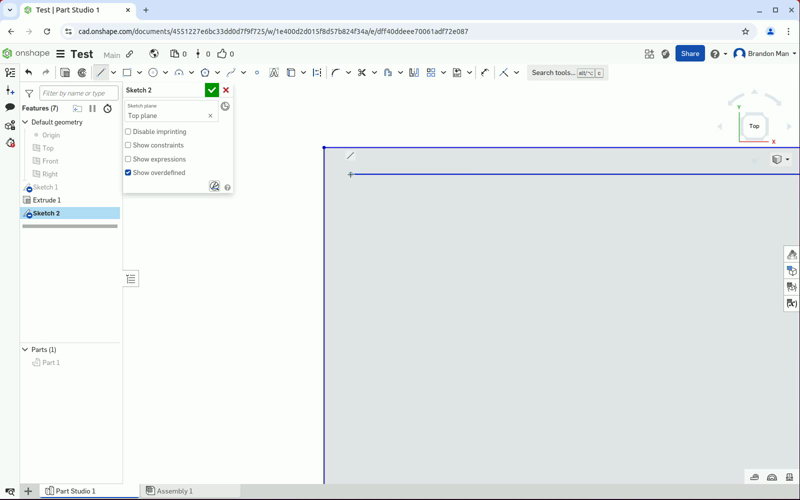
scroll(-6)
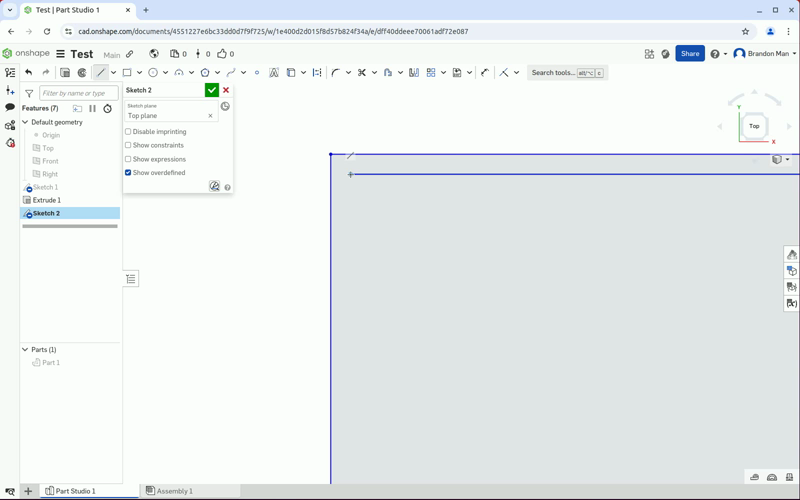
scroll(-6)
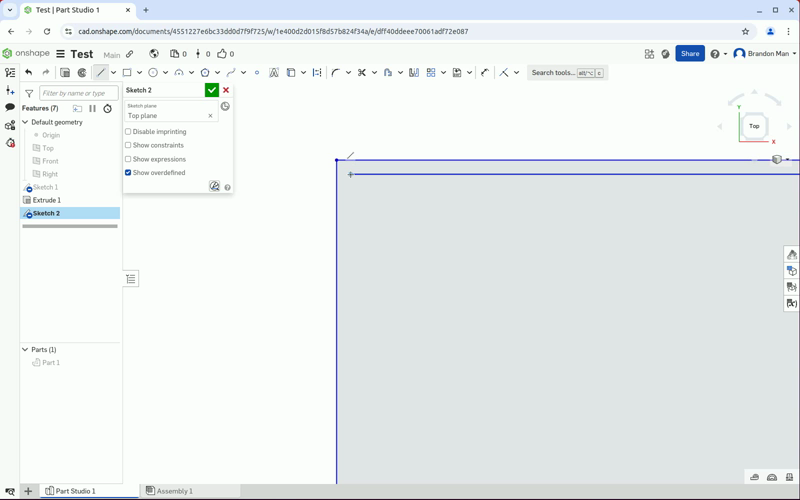
scroll(-6)
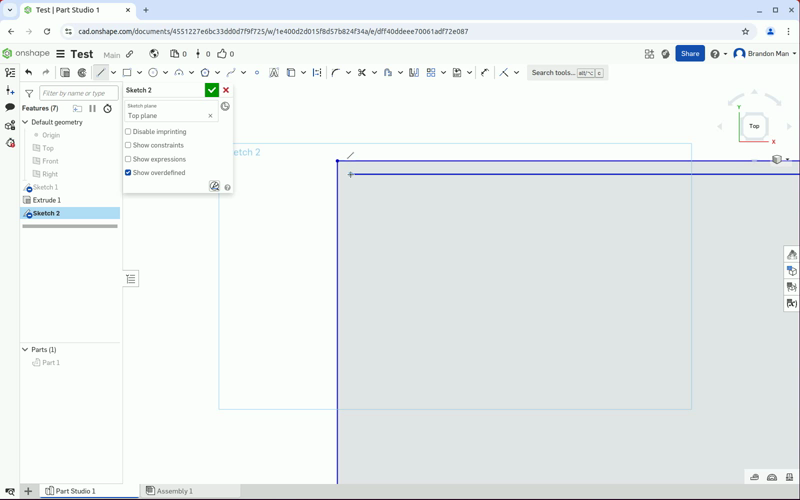
scroll(-6)
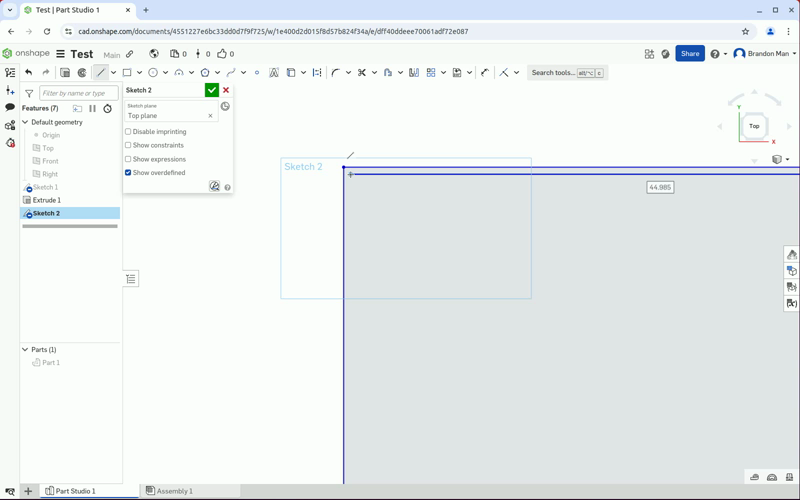
scroll(-6)
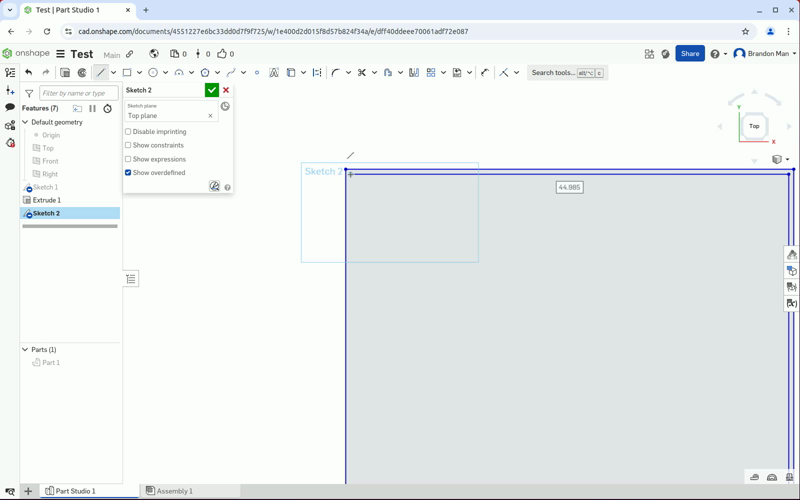
scroll(-6)
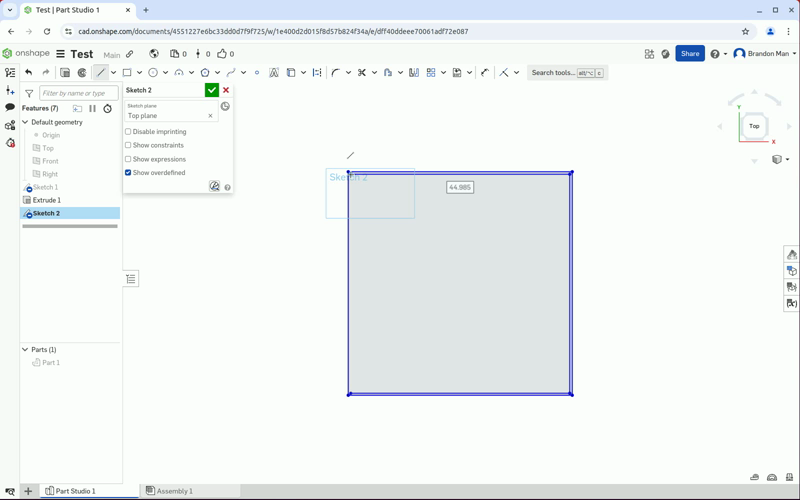
key_up(shift)
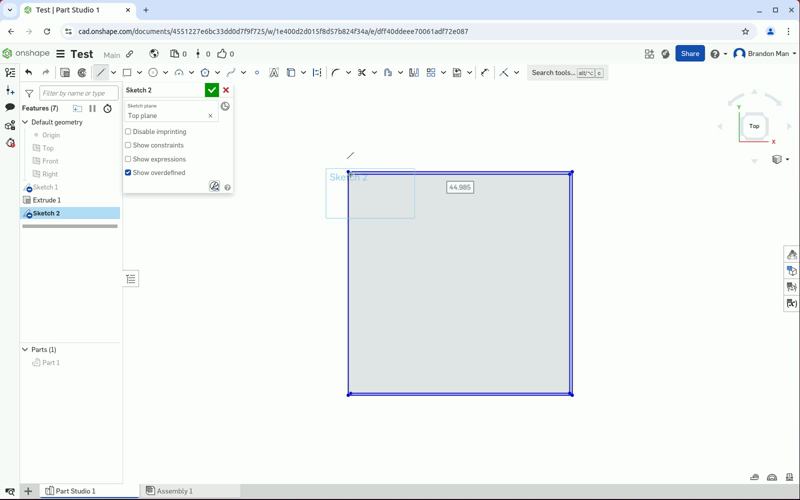
key_down(shift)
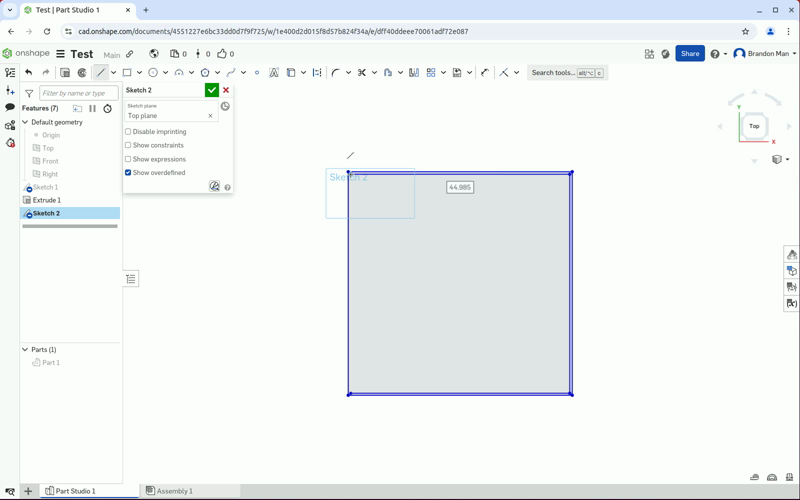
mouse_move(350, 393)
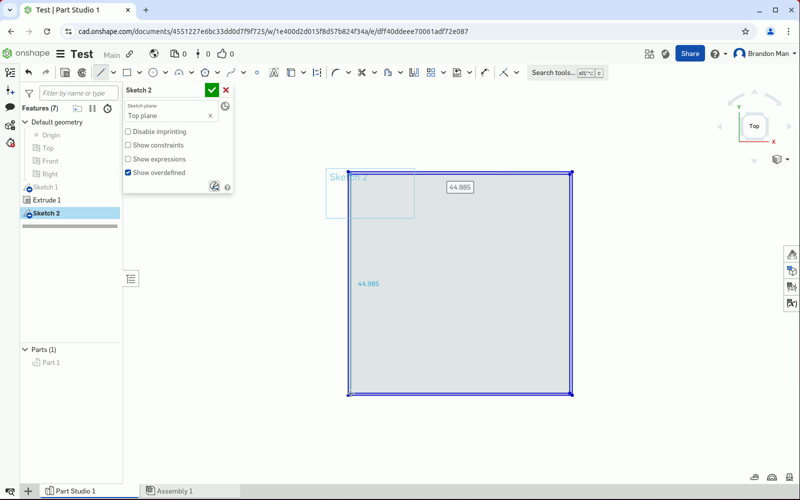
scroll(6)
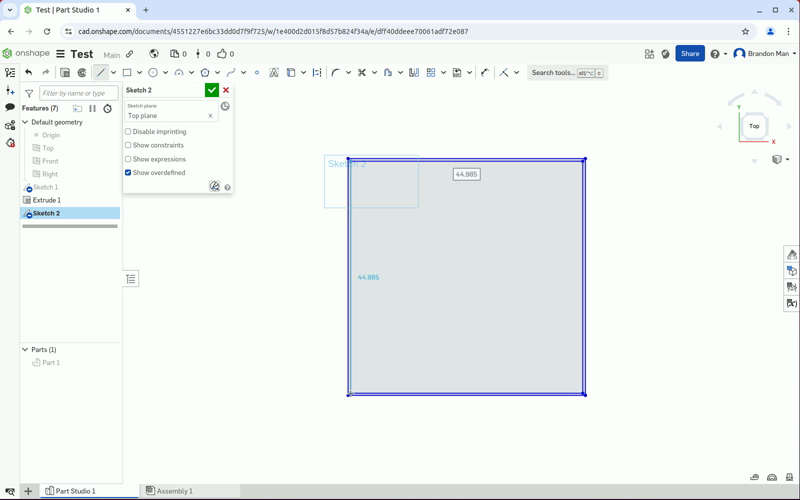
scroll(6)
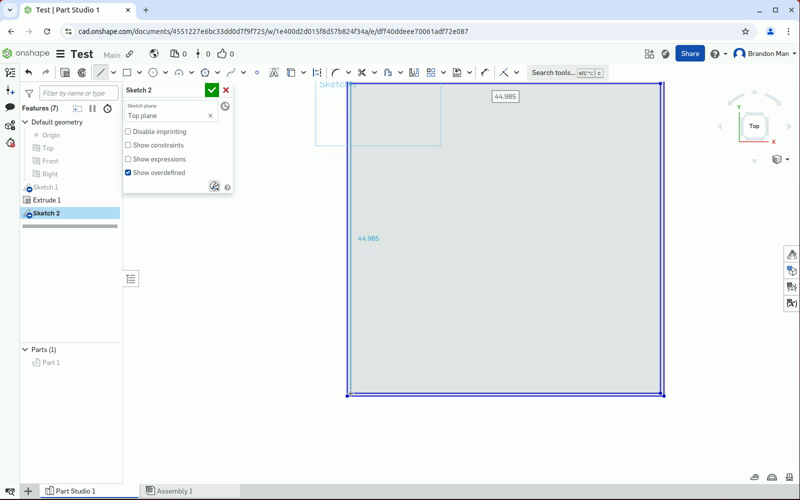
scroll(6)
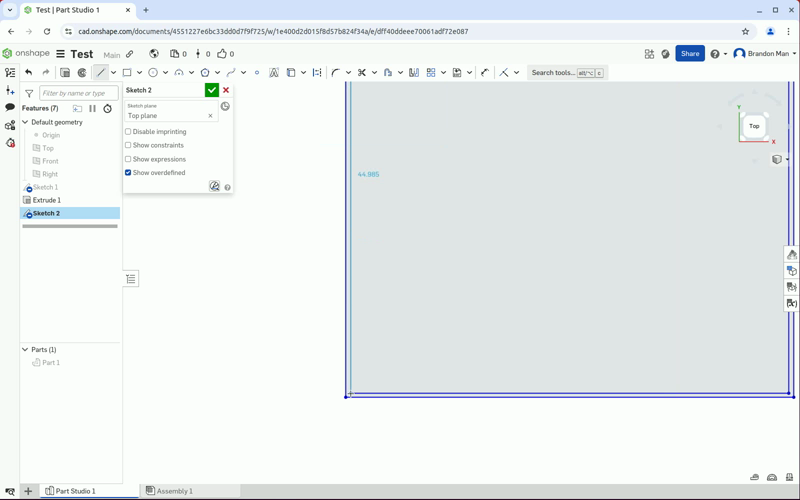
scroll(6)
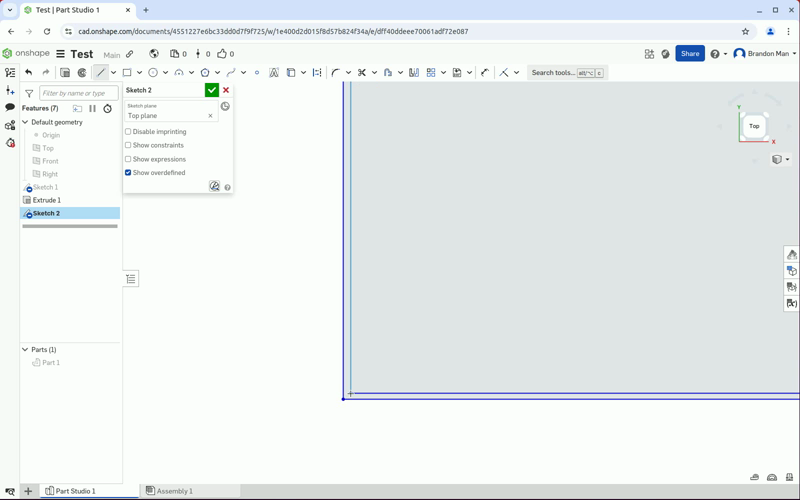
scroll(6)
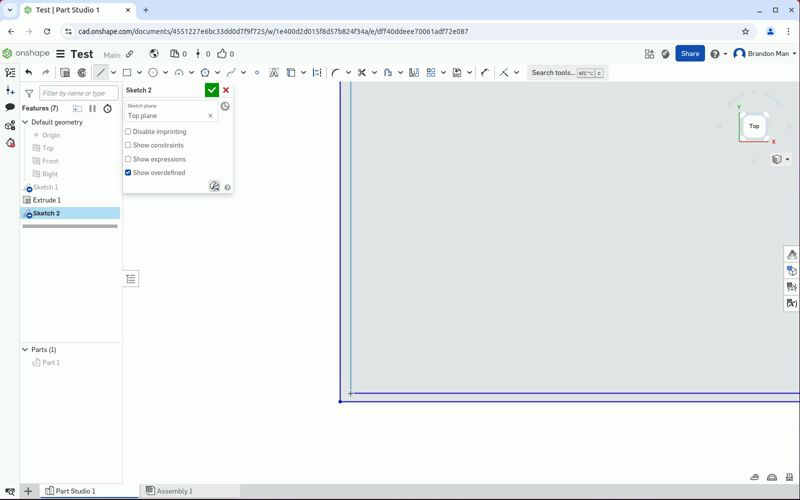
scroll(6)
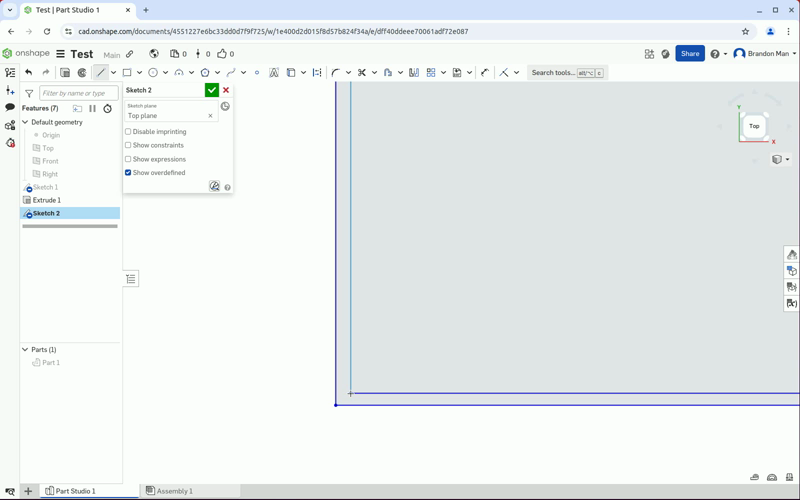
scroll(6)
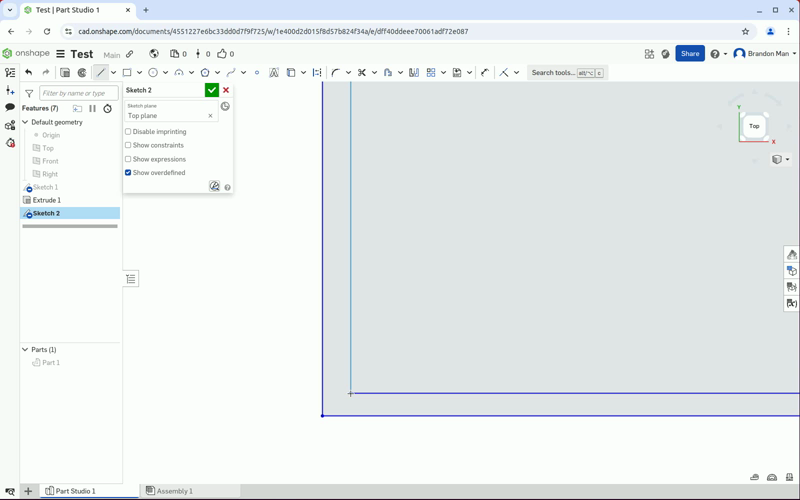
key_up(shift)
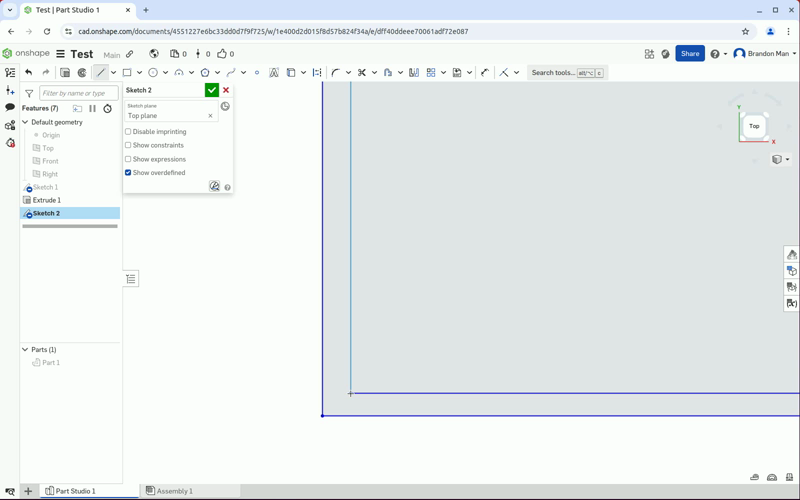
click(350, 393)
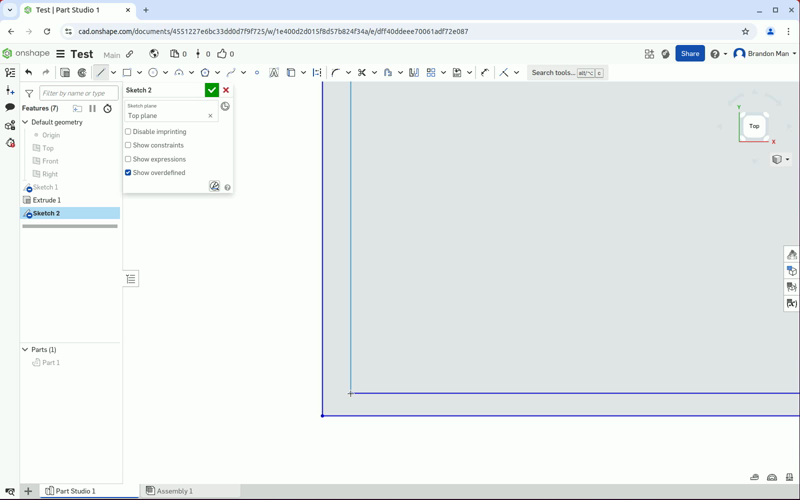
scroll(-6)
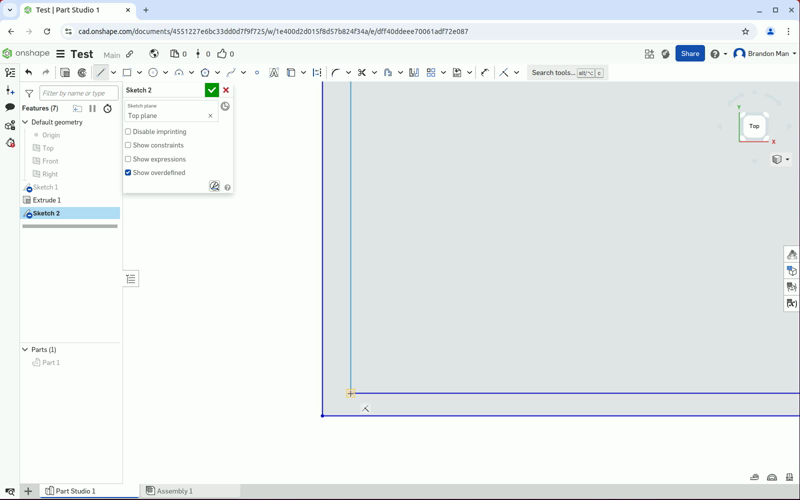
scroll(-6)
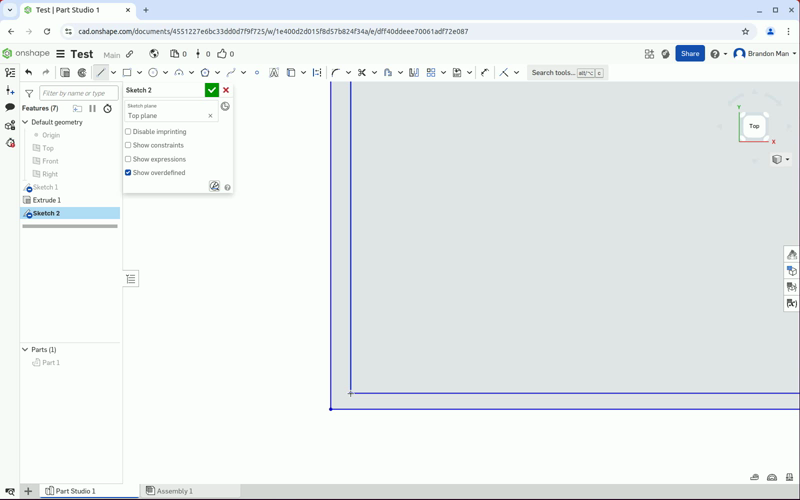
scroll(-6)
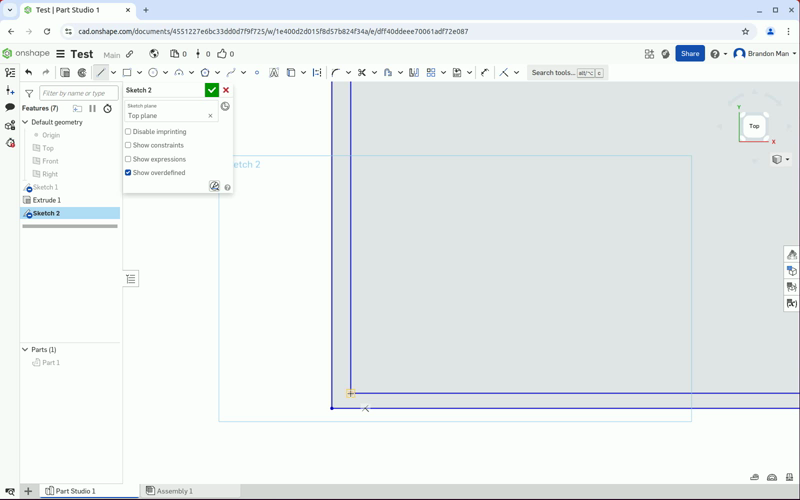
scroll(-6)
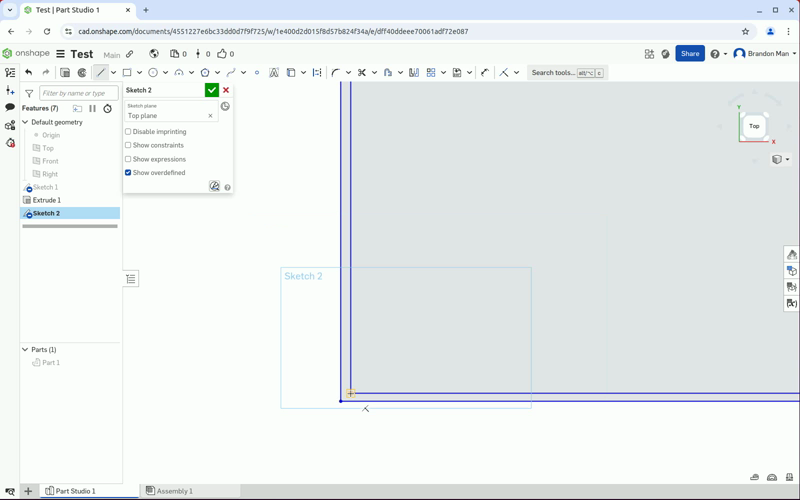
scroll(-6)
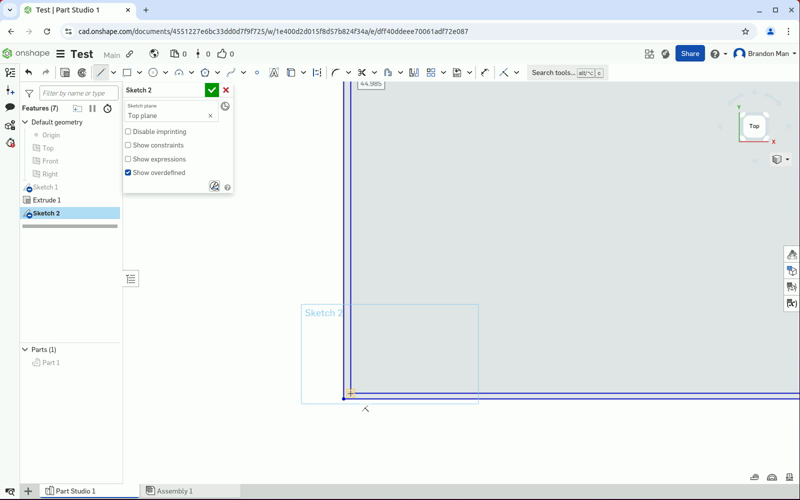
scroll(-6)
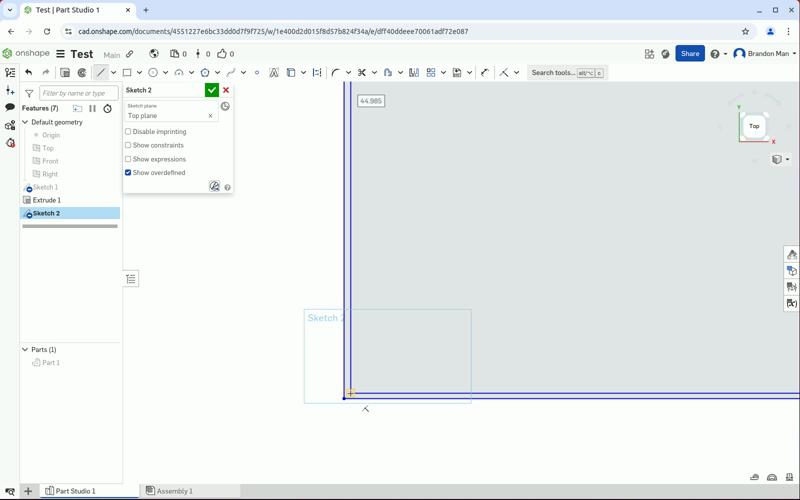
scroll(-6)
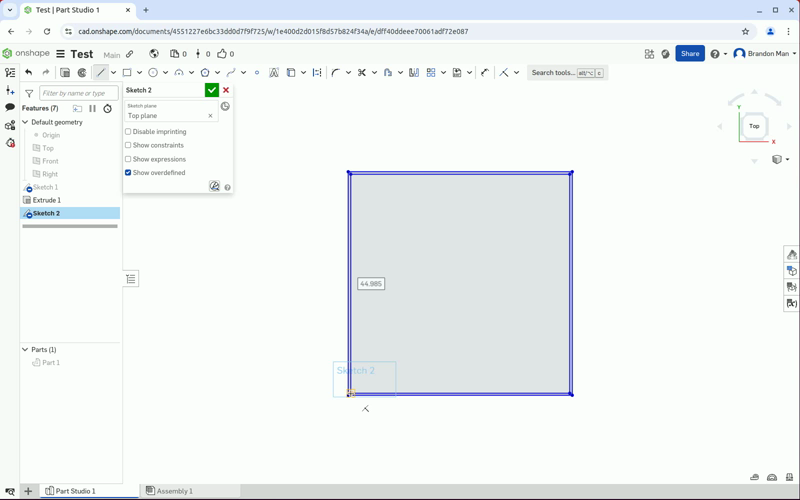
key(esc)
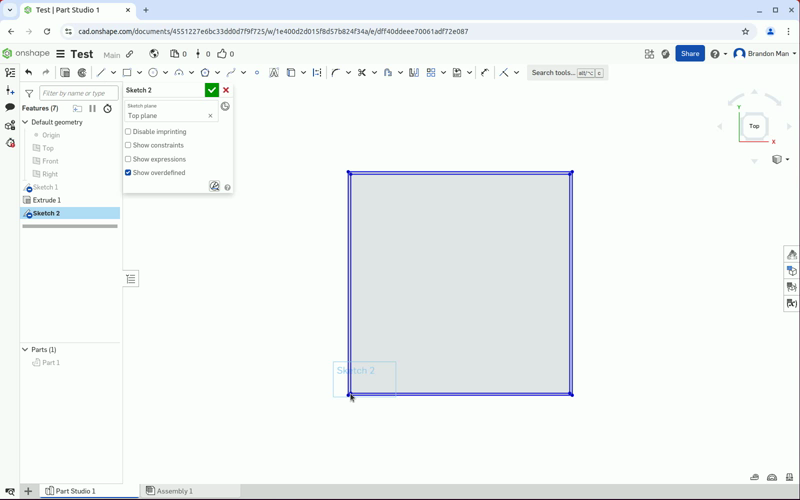
mouse_move(349, 386)
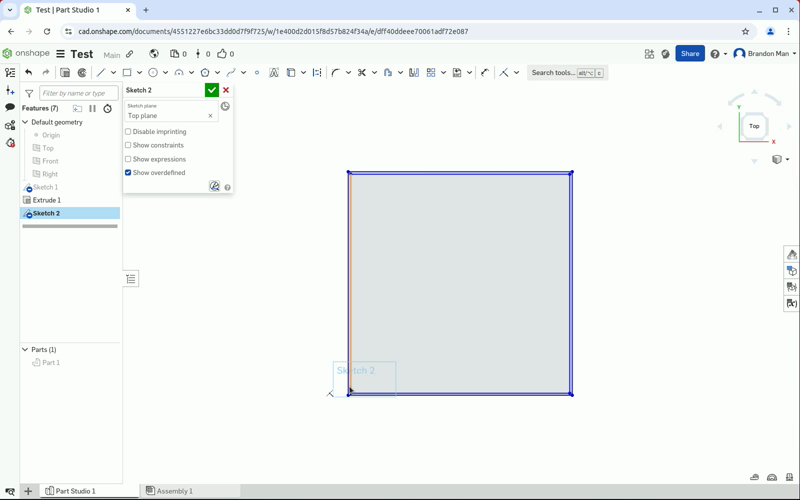
click(349, 386)
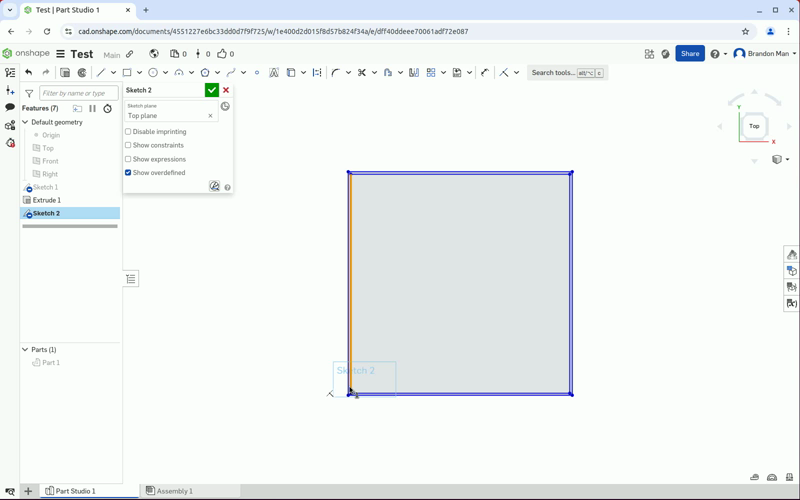
mouse_move(73, 352)
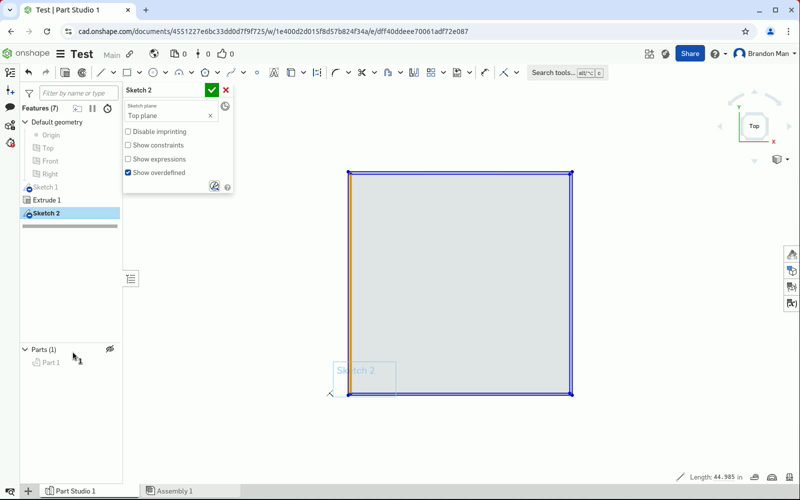
key(shift+y)
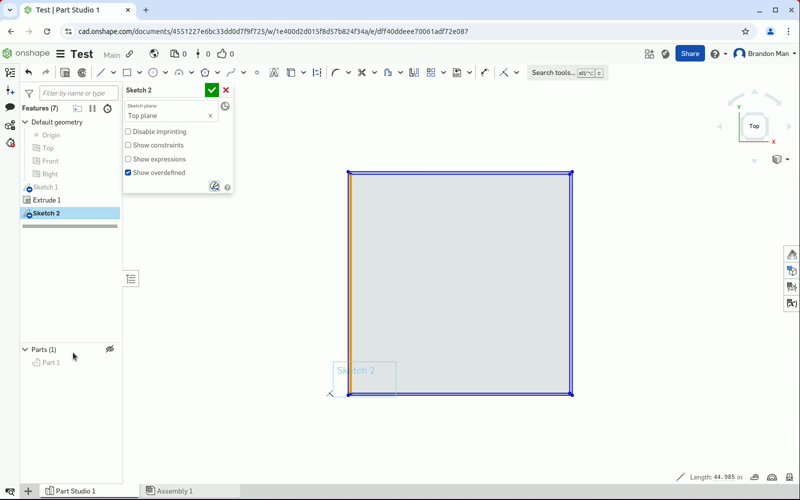
key(shift+e)
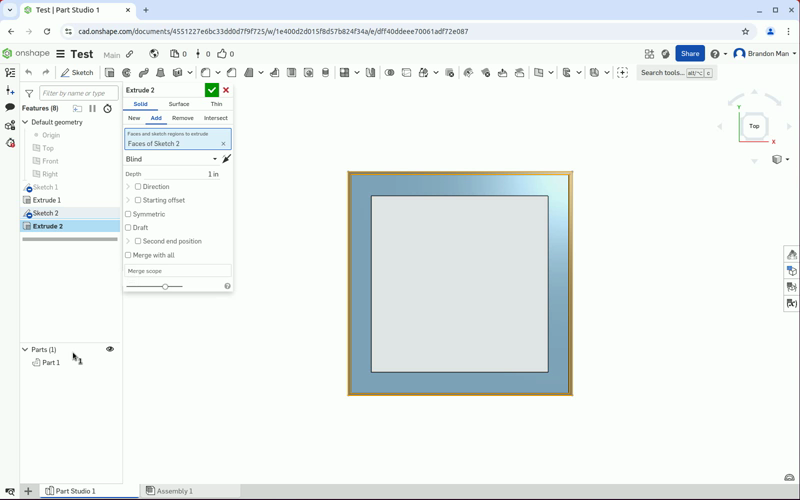
mouse_move(143, 106)
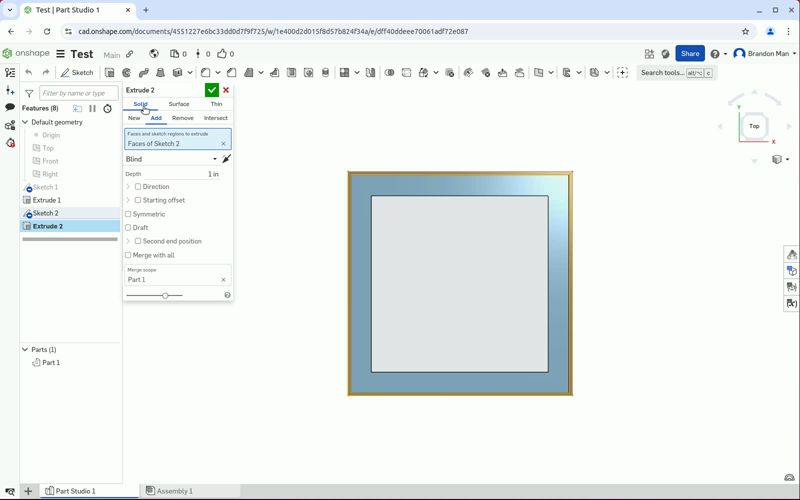
click(143, 106)
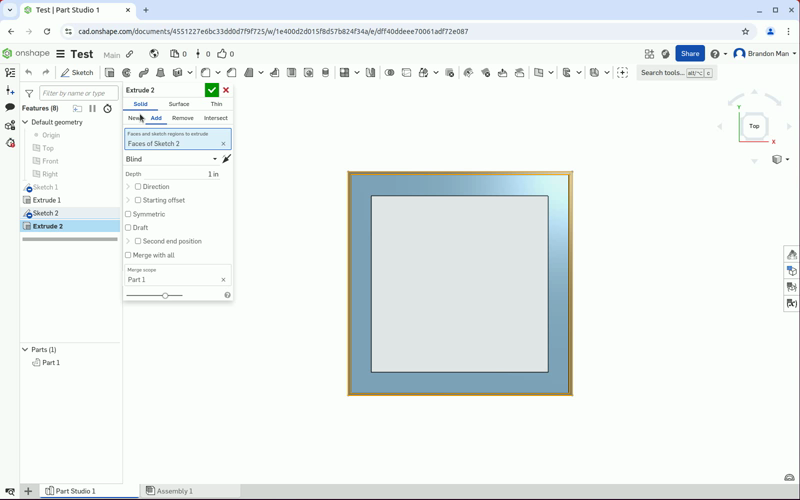
mouse_move(137, 120)
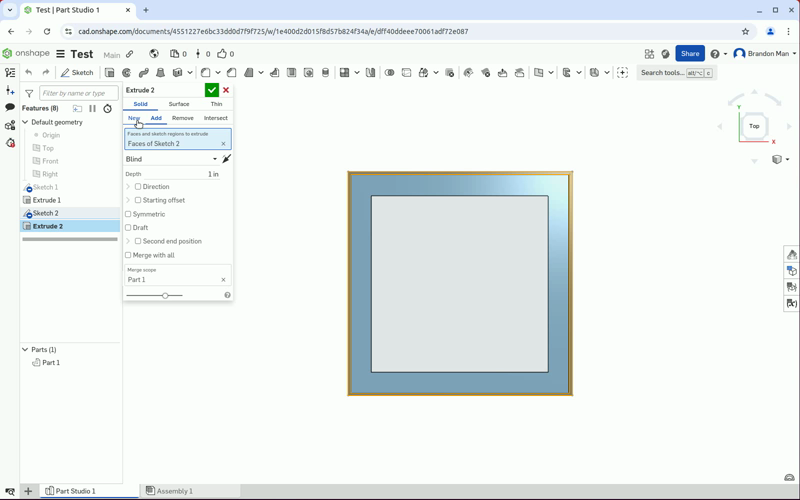
click(137, 120)
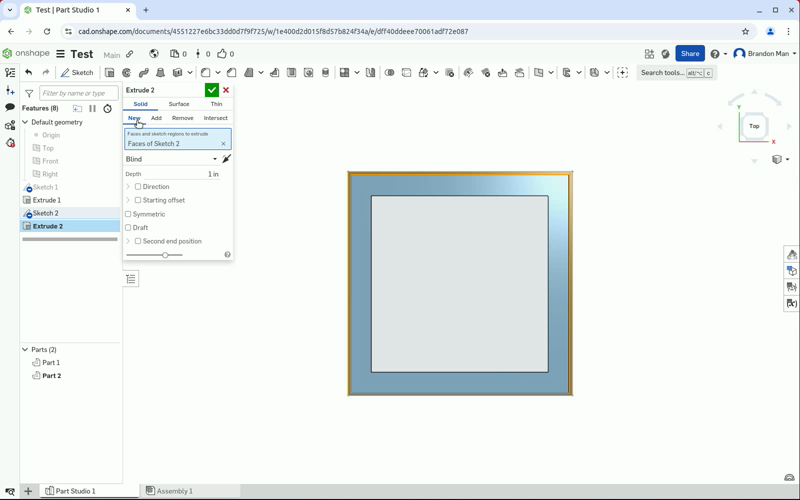
key(tab, 4)
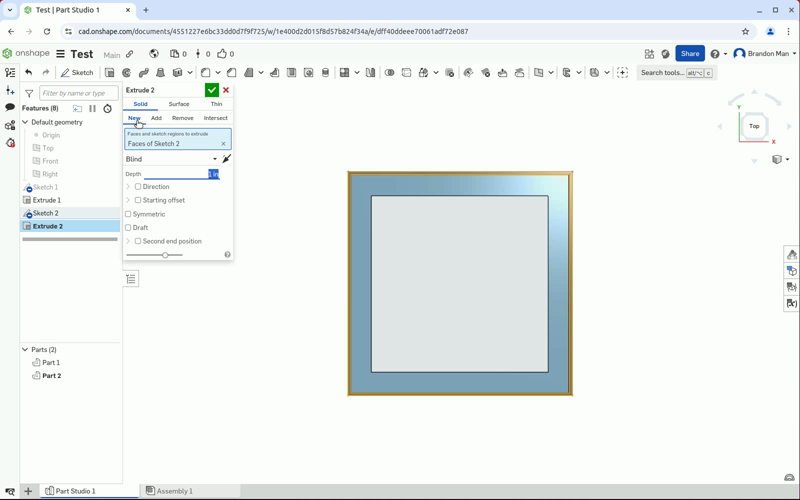
text(8.666)
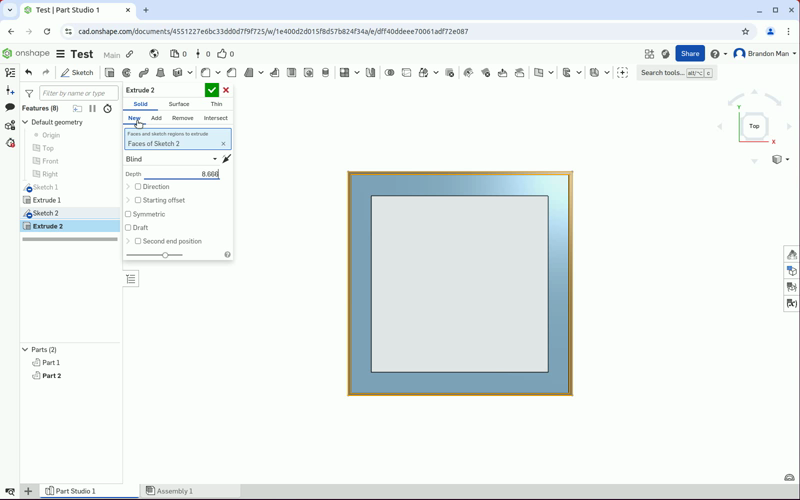
key(enter)
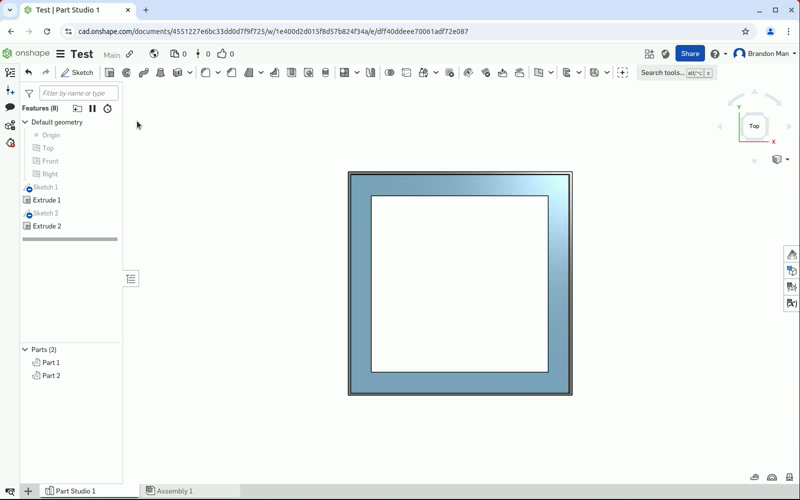
key(shift+h)
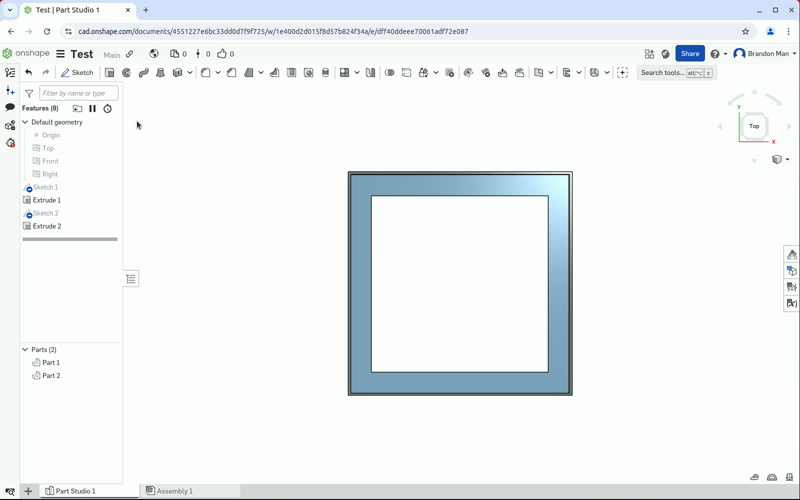
key(shift+h)
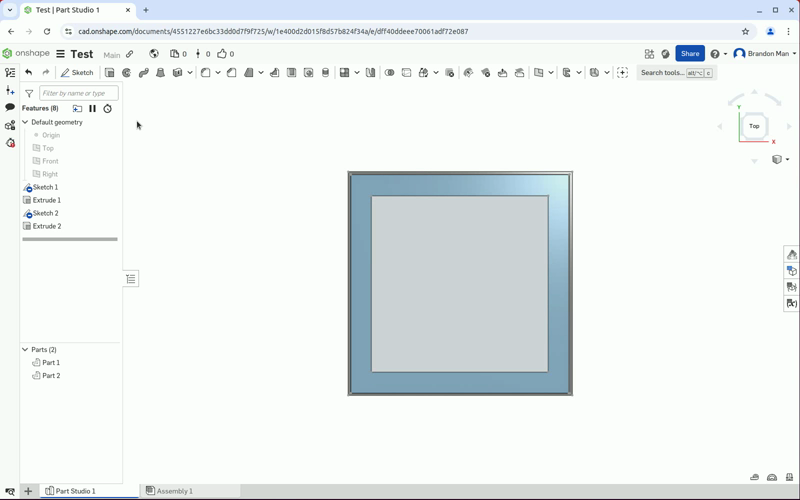
key(shift+7)
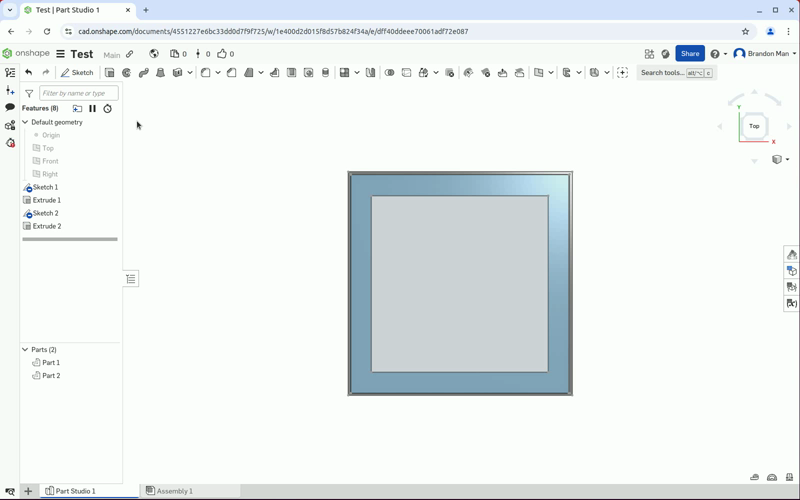
key(up, 3)
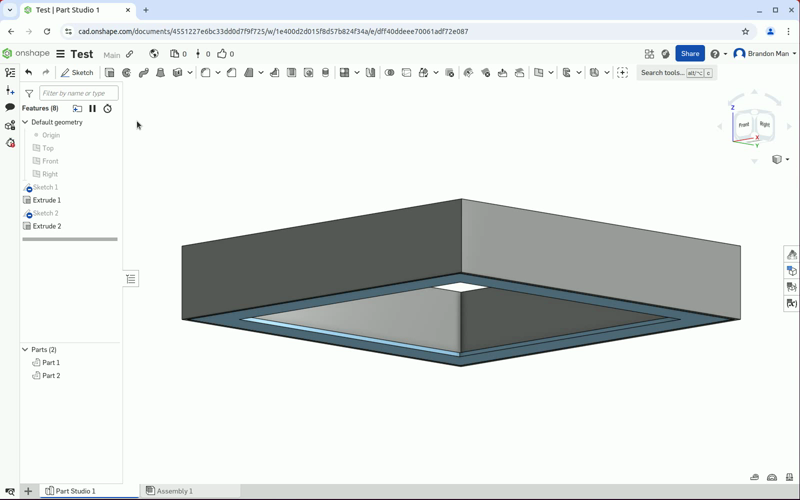
key(left, 3)
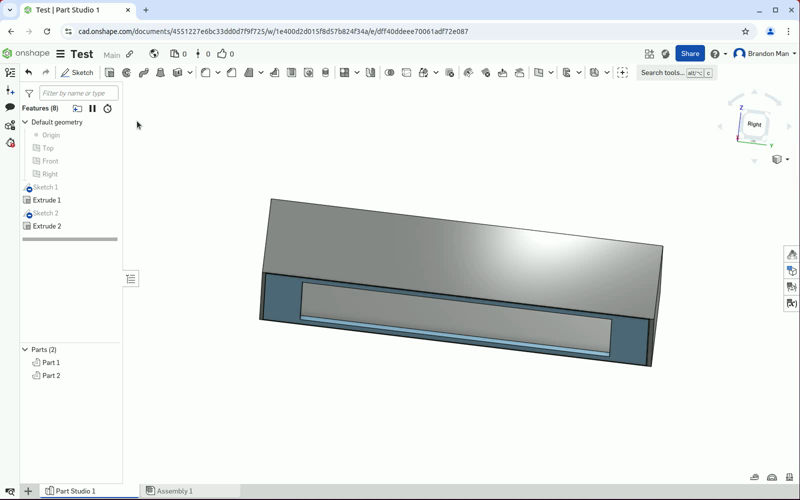
key(right, 3)
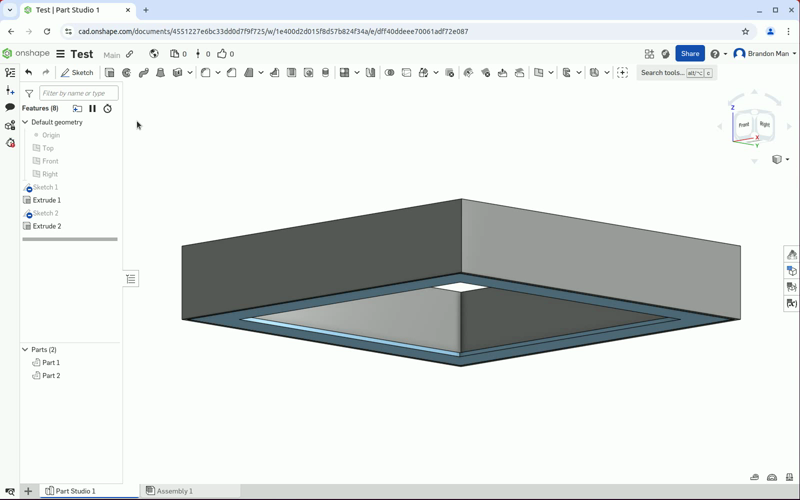
key(down, 3)
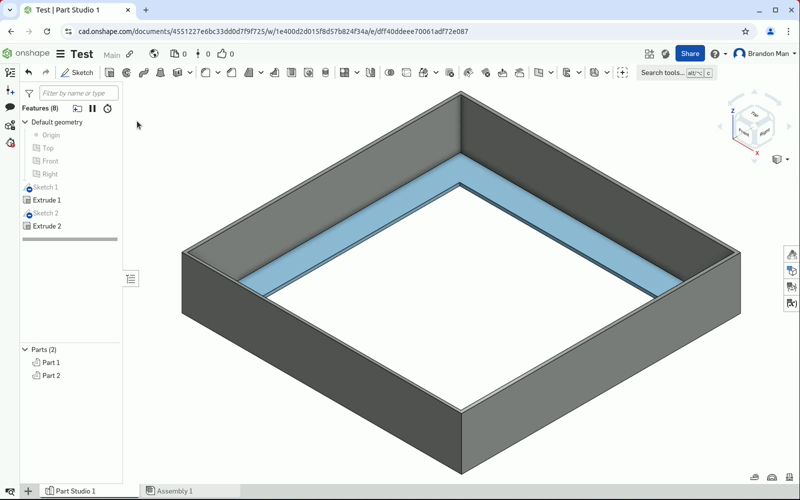
mouse_move(73, 189)
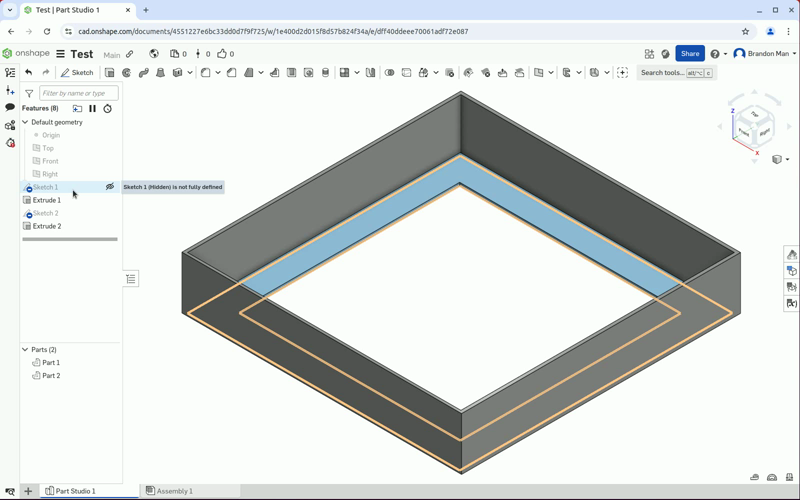
click(73, 189)